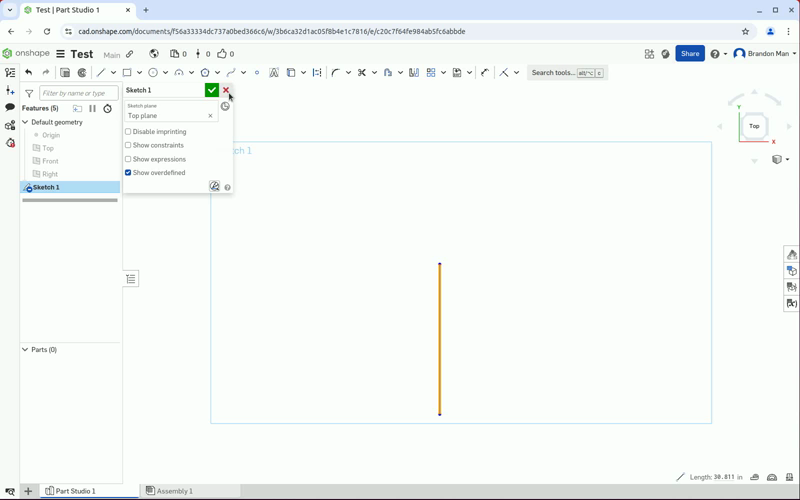
key(shift+h)
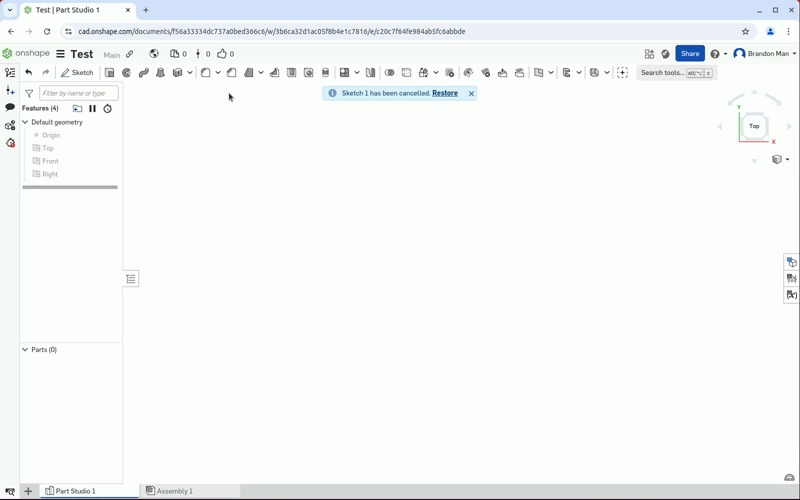
mouse_move(73, 352)
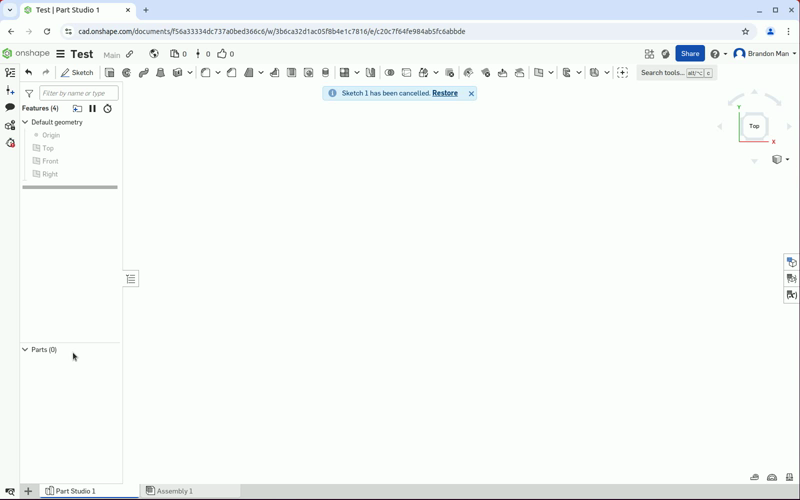
key(y)
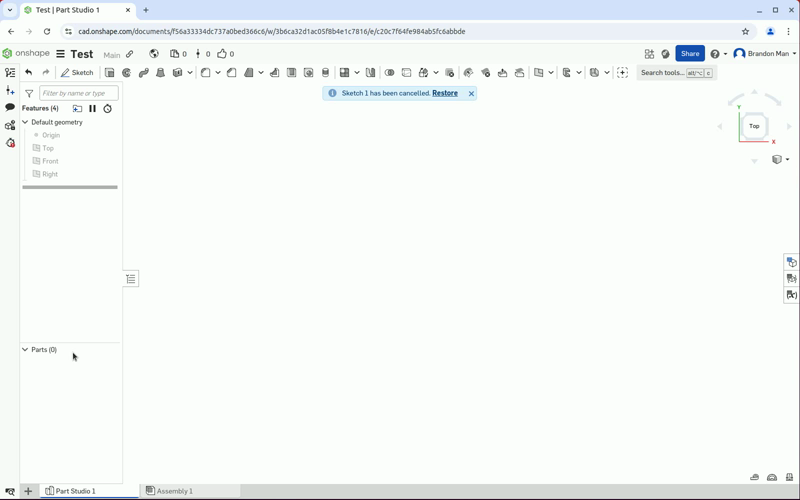
key(shift+p)
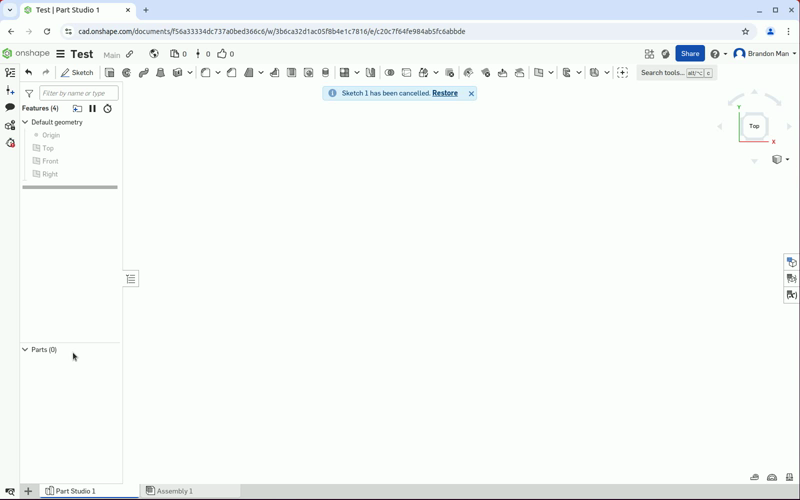
key(space)
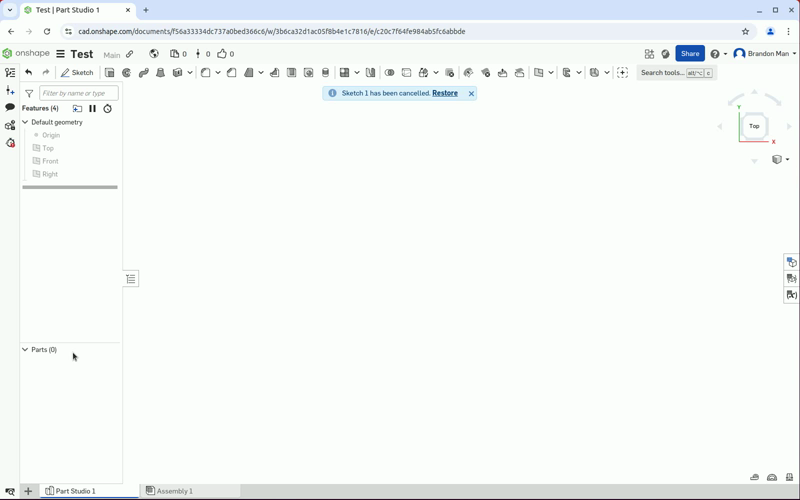
key_down(shift)
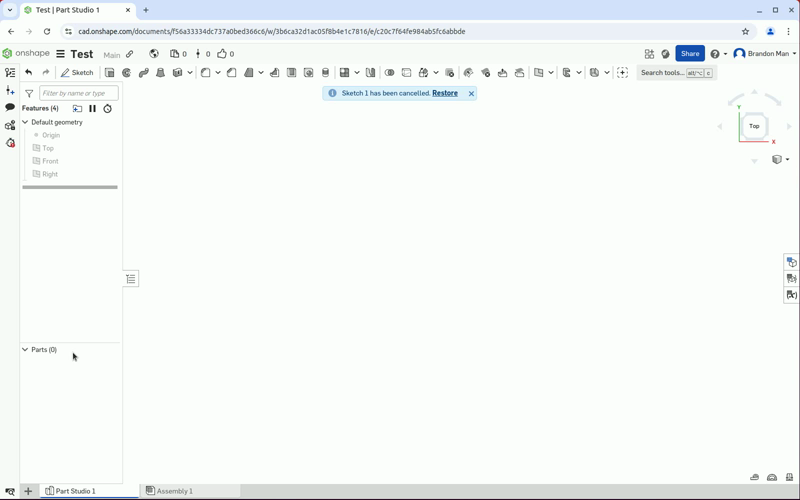
key(up)
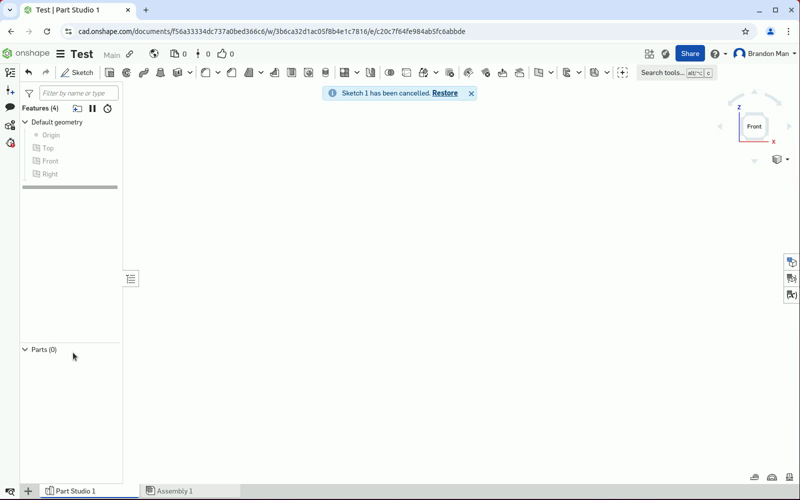
key_up(shift)
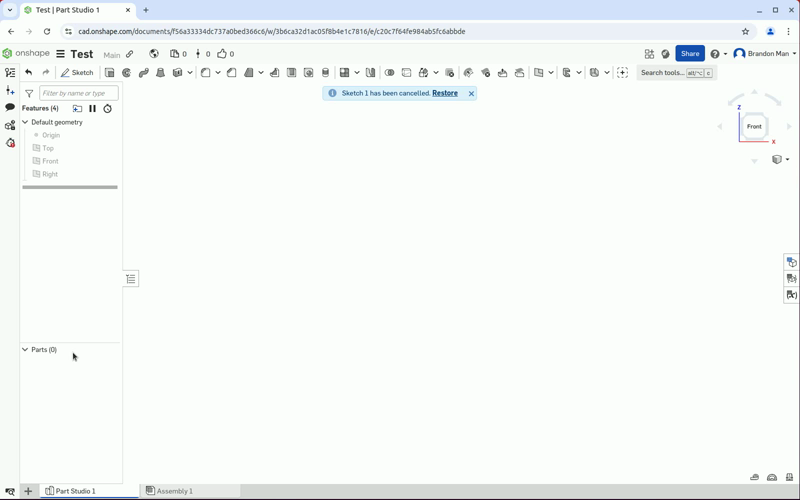
mouse_move(73, 352)
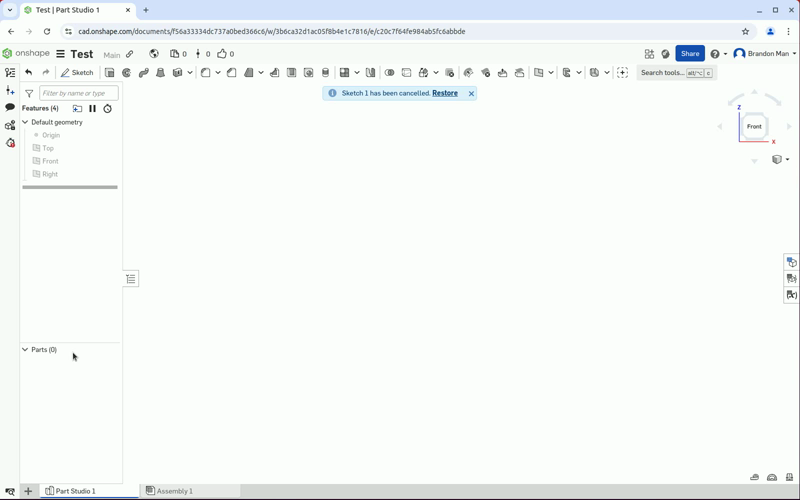
key(shift+y)
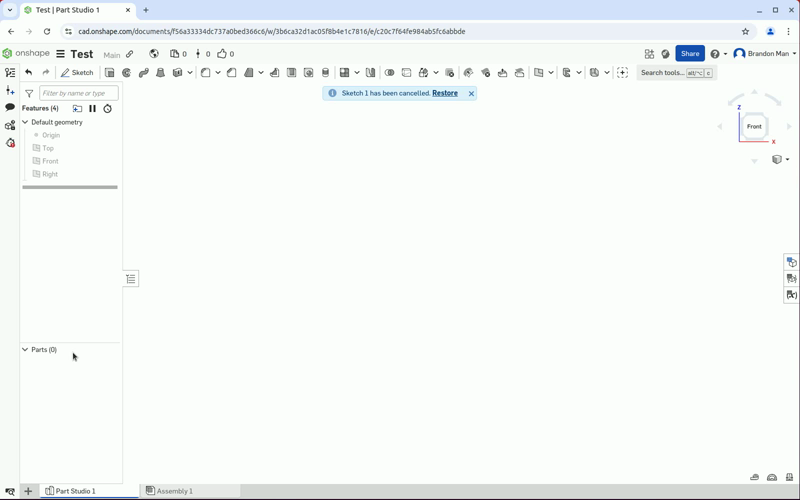
key(shift+s)
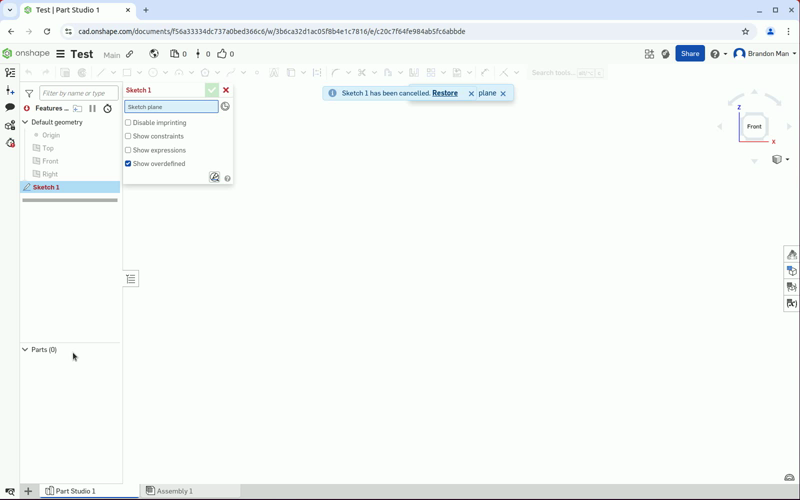
mouse_move(73, 163)
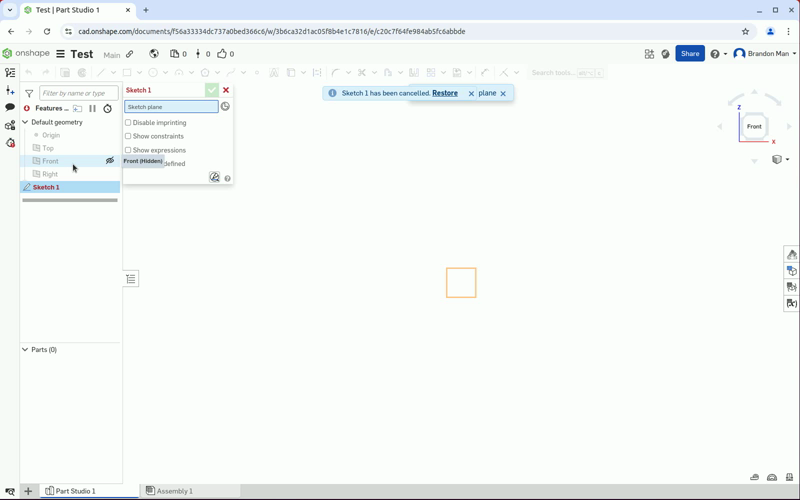
click(73, 163)
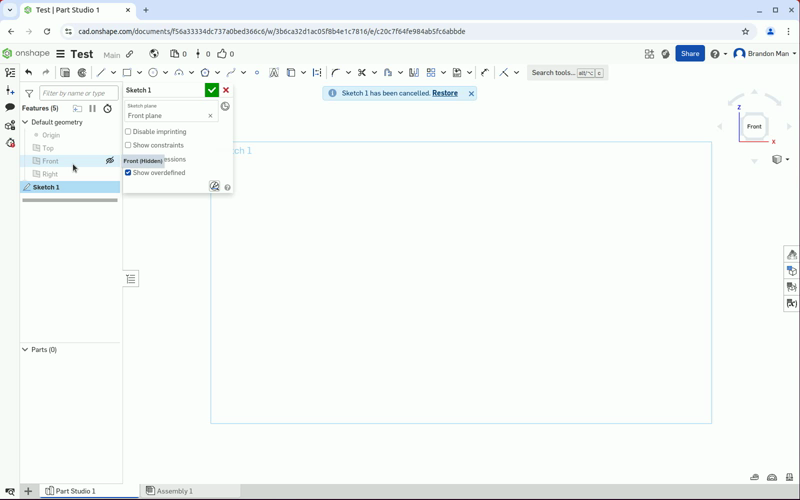
mouse_move(73, 352)
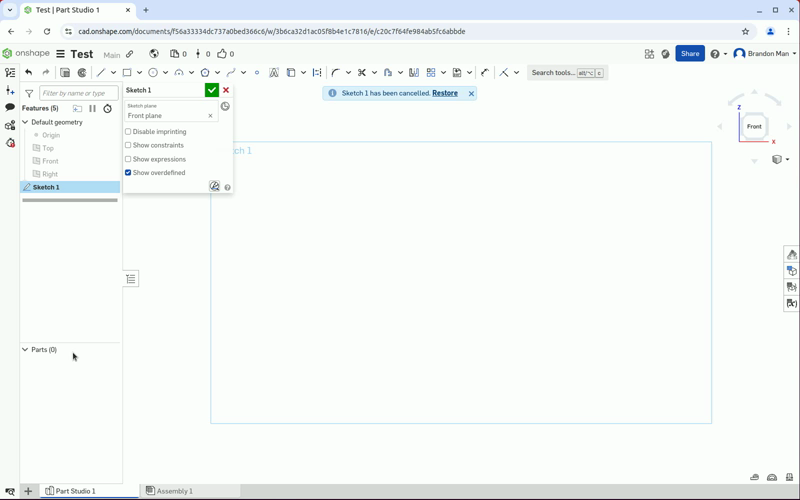
key(y)
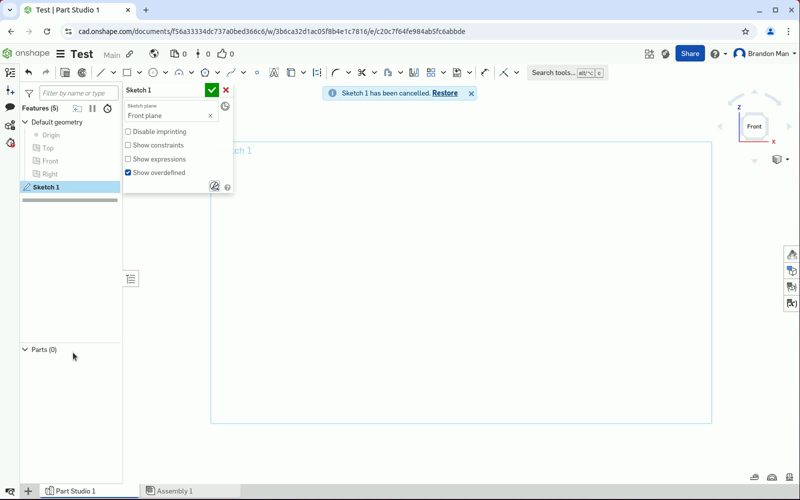
key(l)
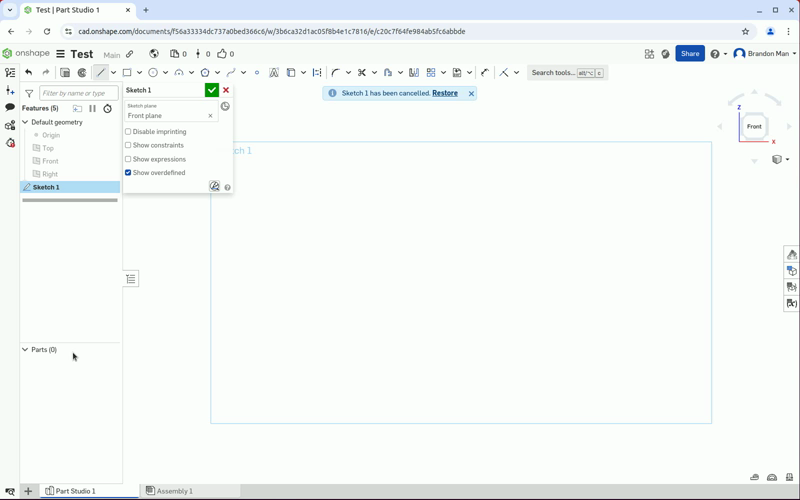
key_down(shift)
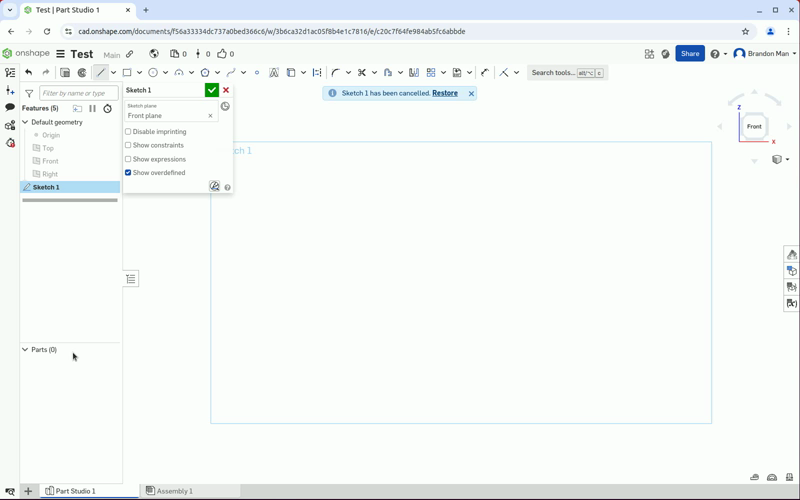
mouse_move(430, 319)
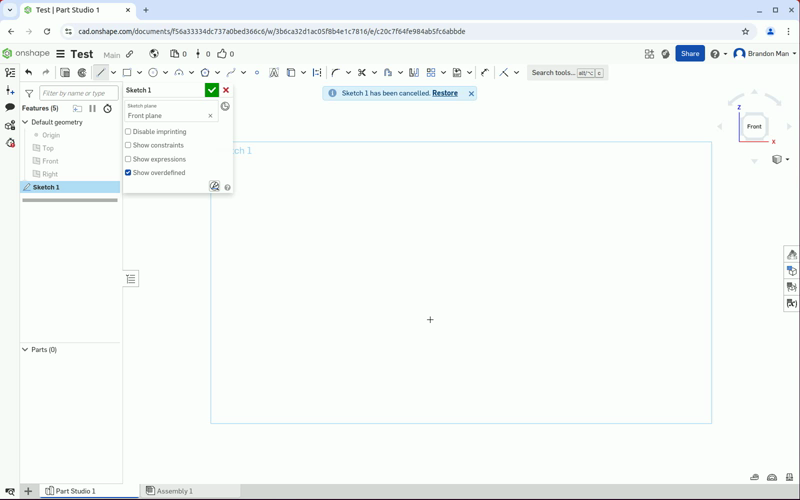
click(430, 319)
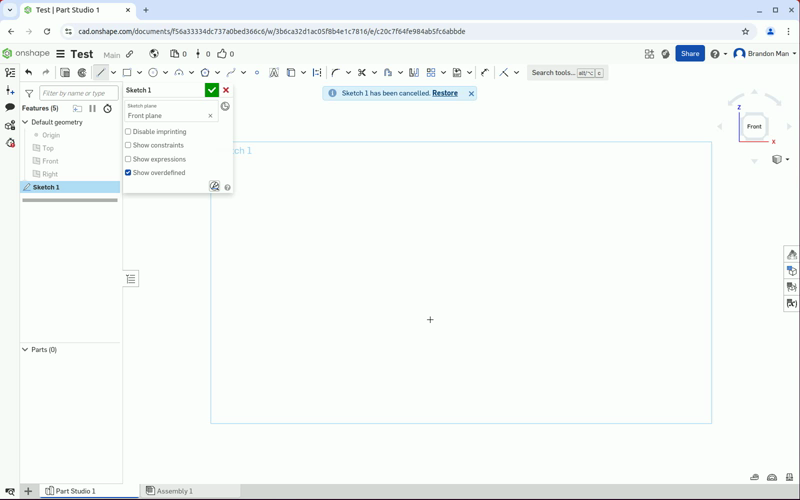
key_up(shift)
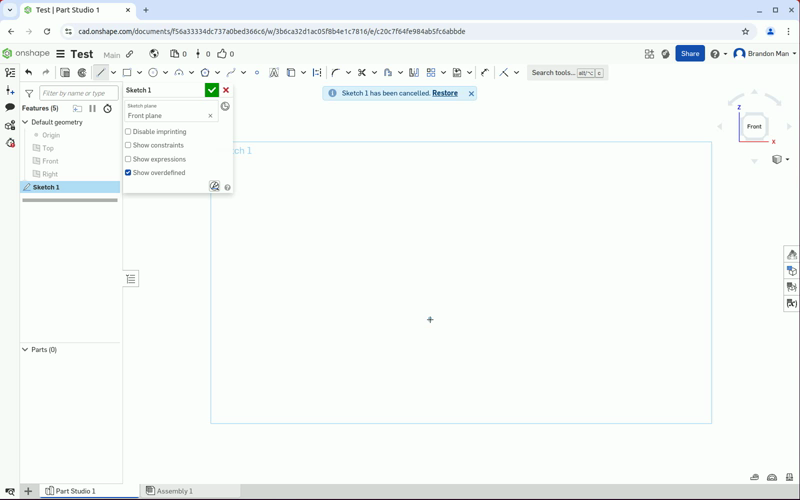
key_down(shift)
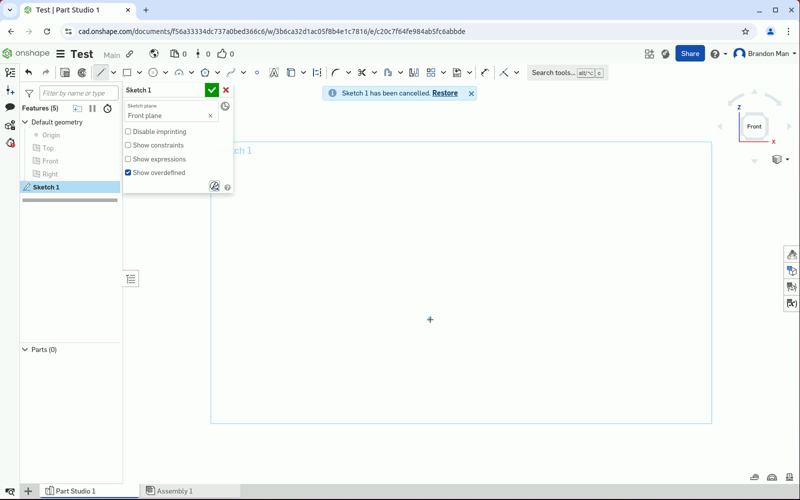
mouse_move(460, 319)
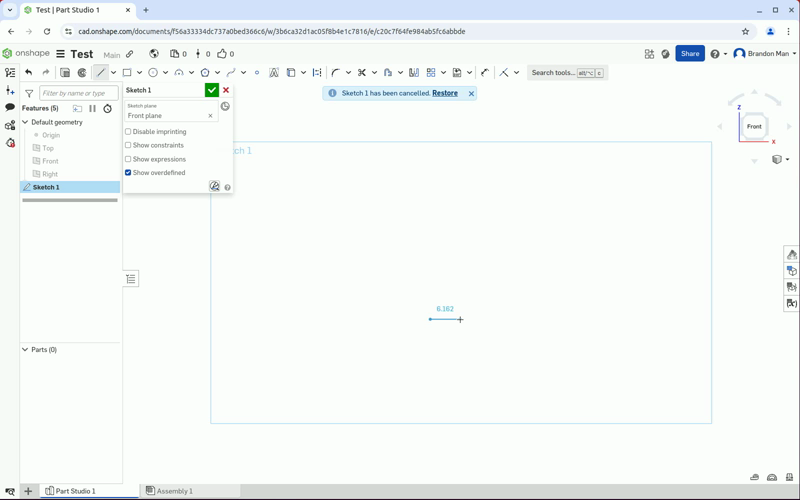
mouse_move(463, 320)
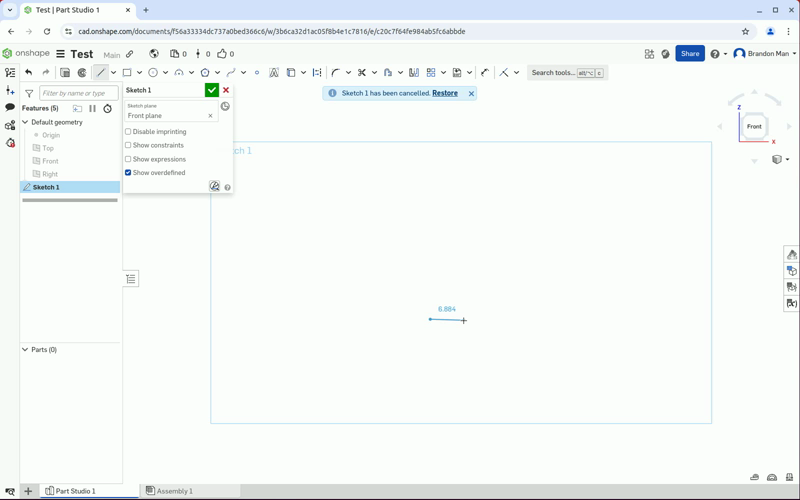
click(463, 320)
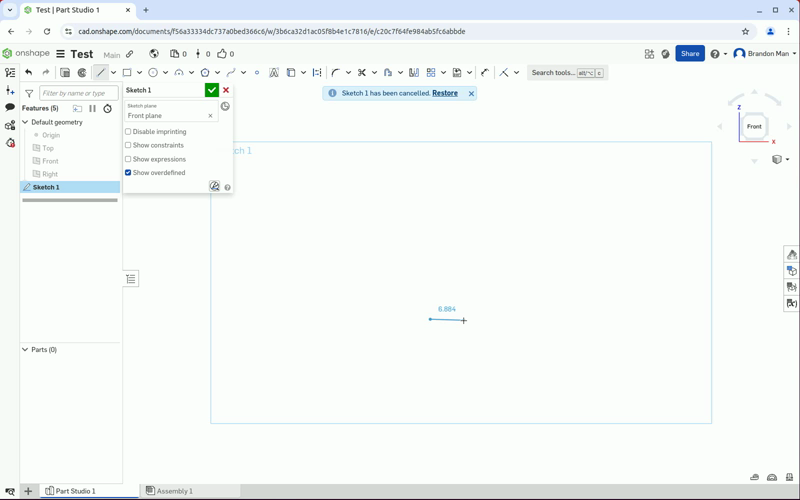
key_up(shift)
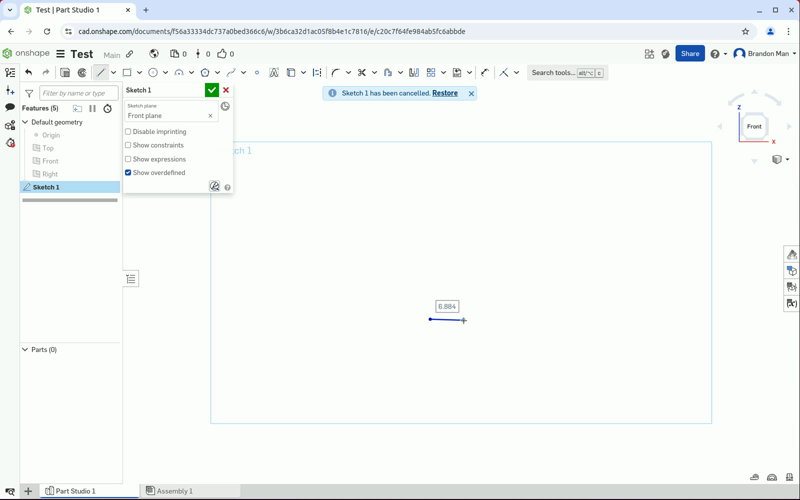
key_down(shift)
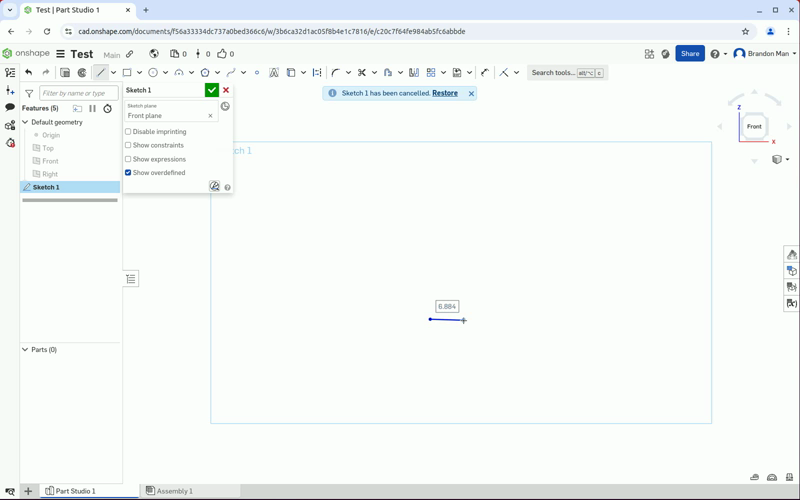
mouse_move(463, 237)
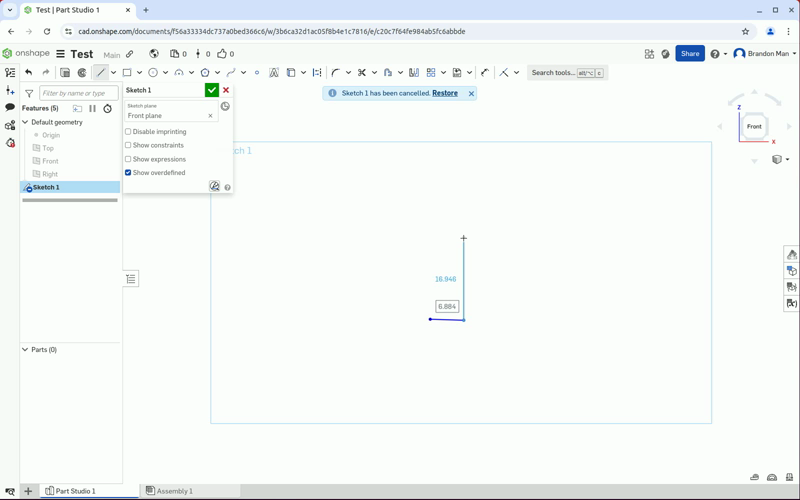
click(463, 237)
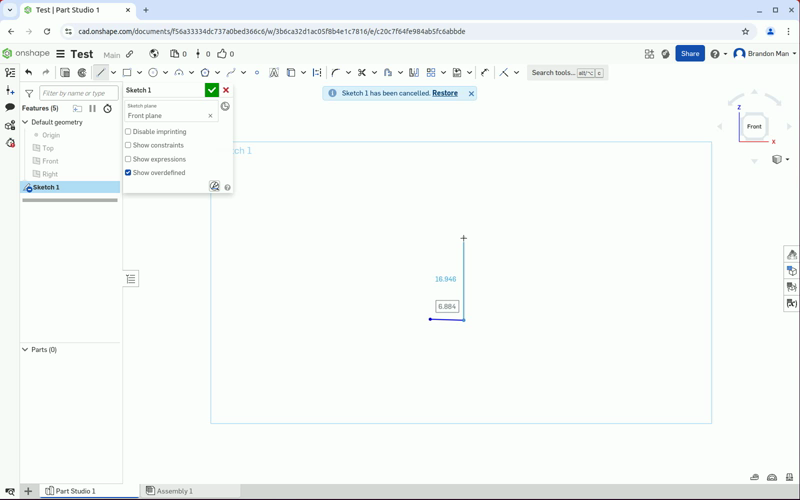
key_up(shift)
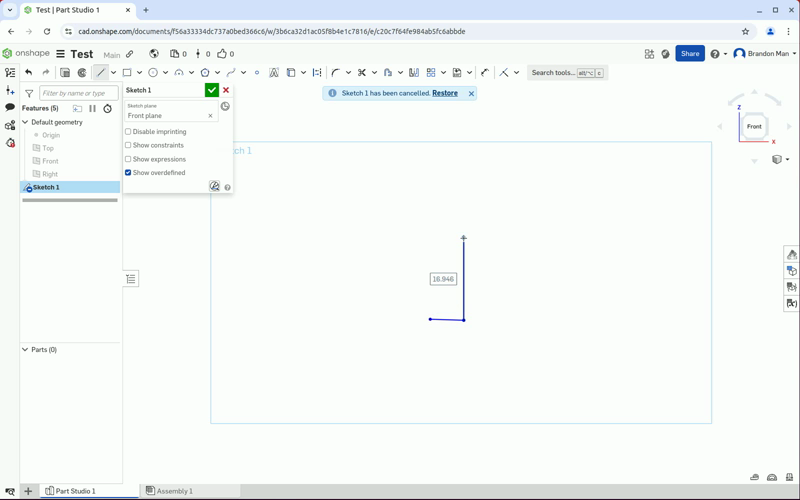
key_down(shift)
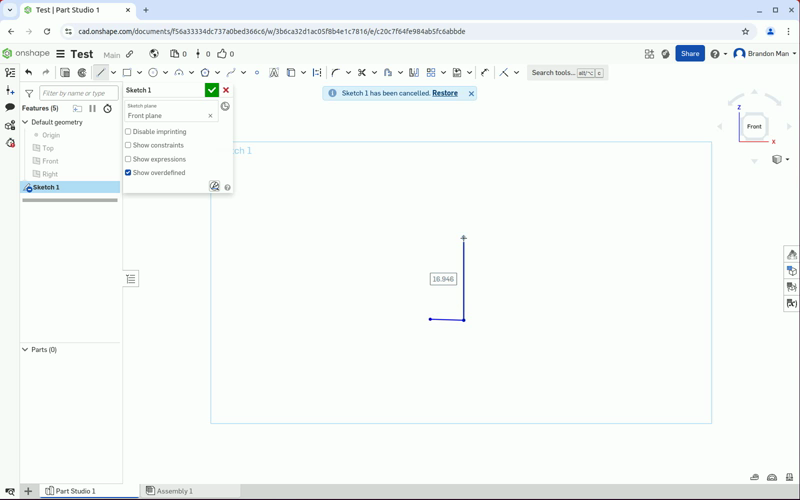
mouse_move(493, 237)
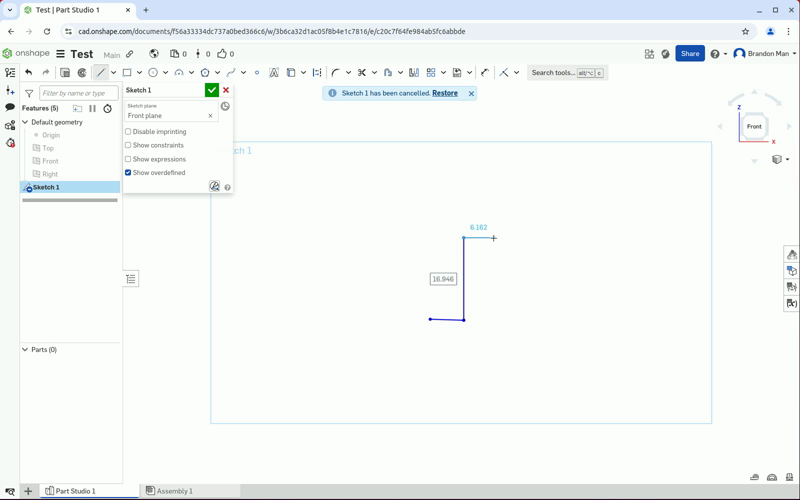
mouse_move(430, 237)
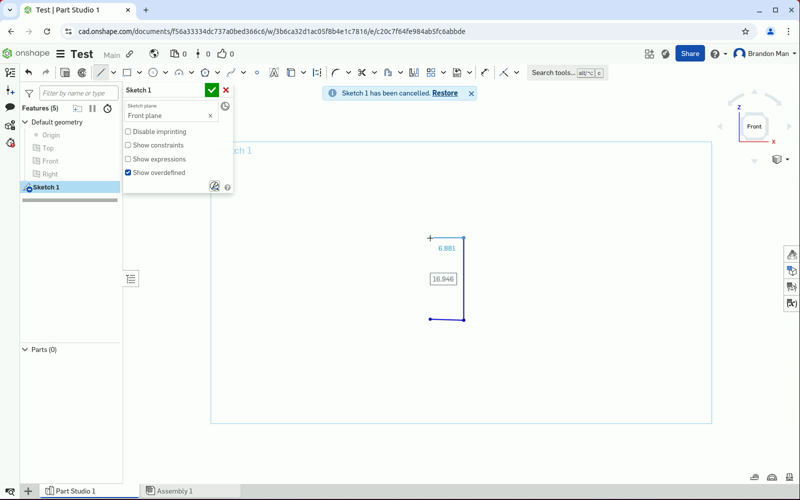
click(430, 237)
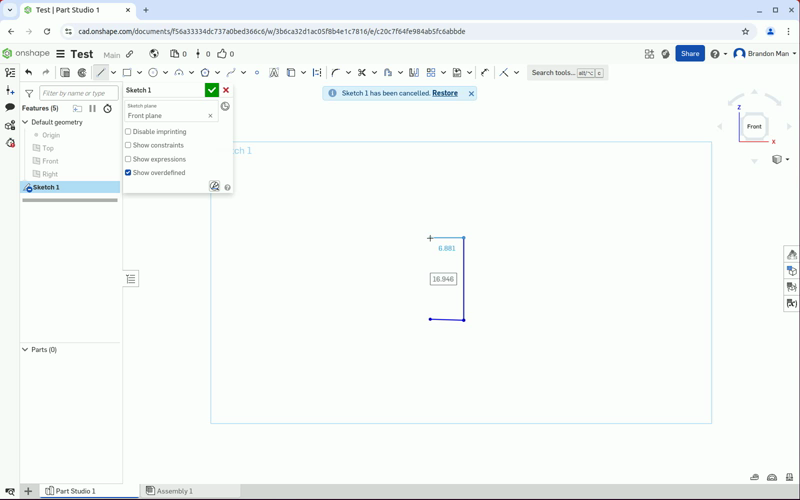
key_up(shift)
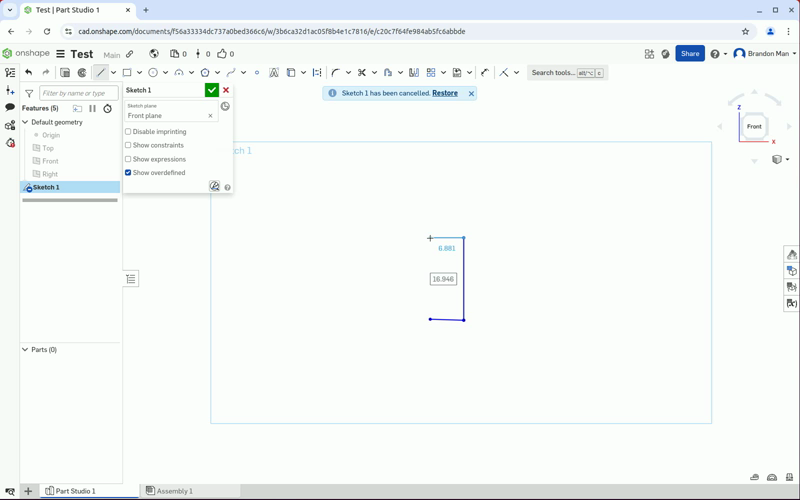
key_down(shift)
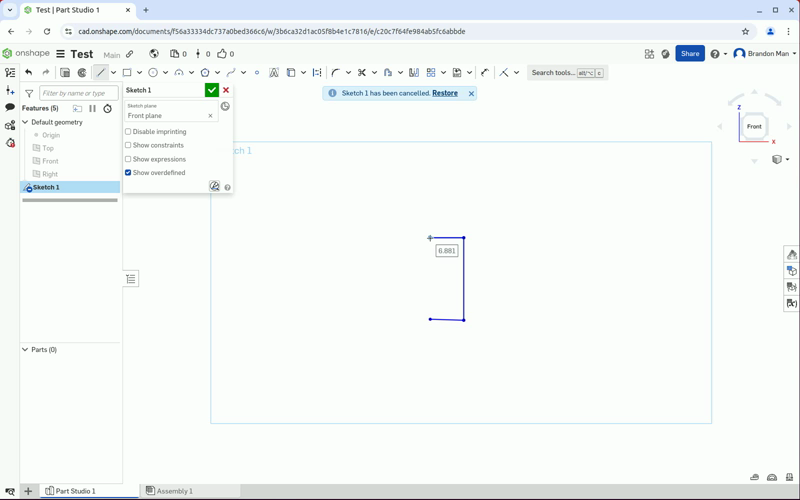
mouse_move(430, 319)
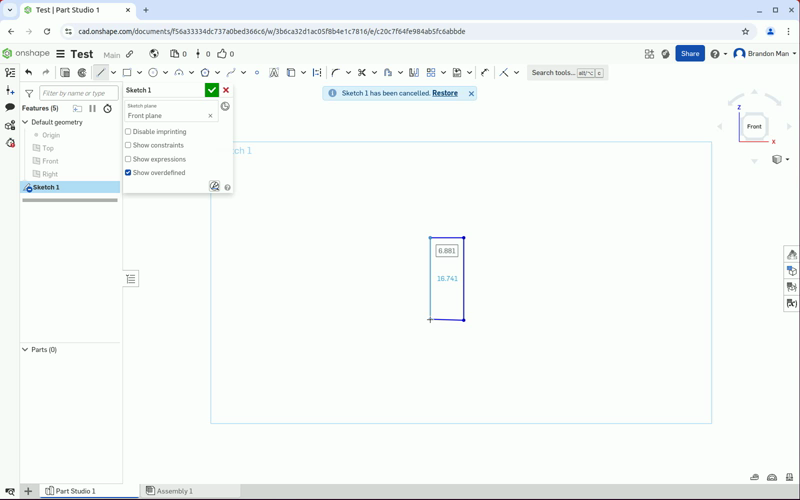
key_up(shift)
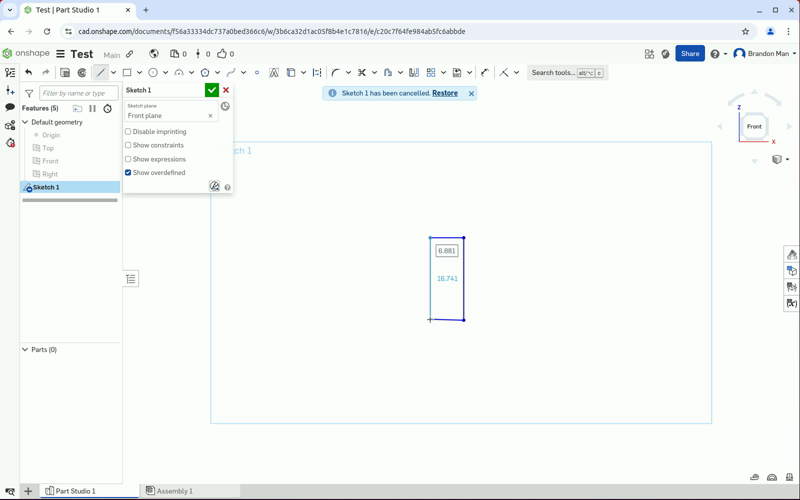
click(430, 319)
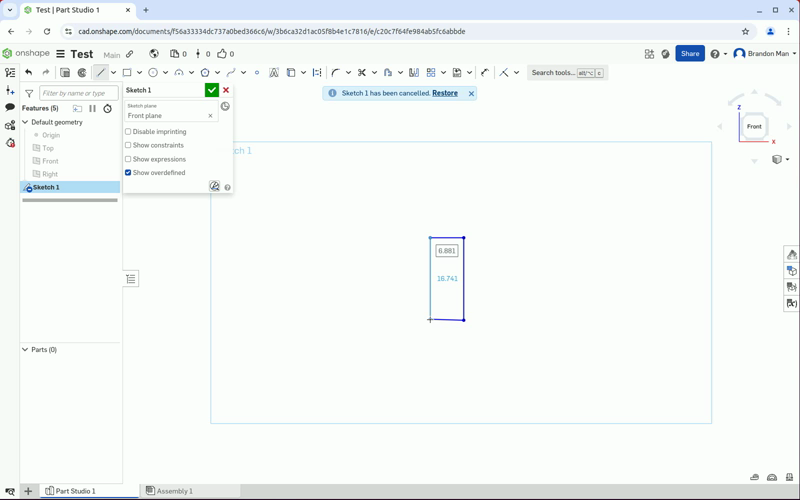
key(esc)
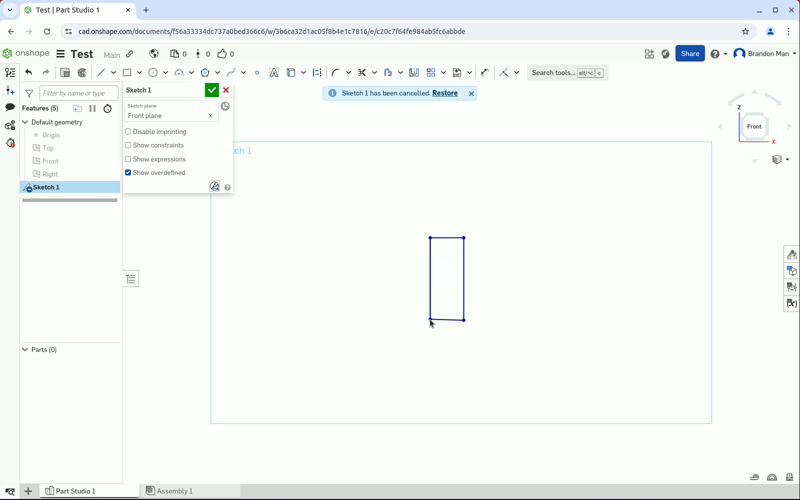
mouse_move(434, 309)
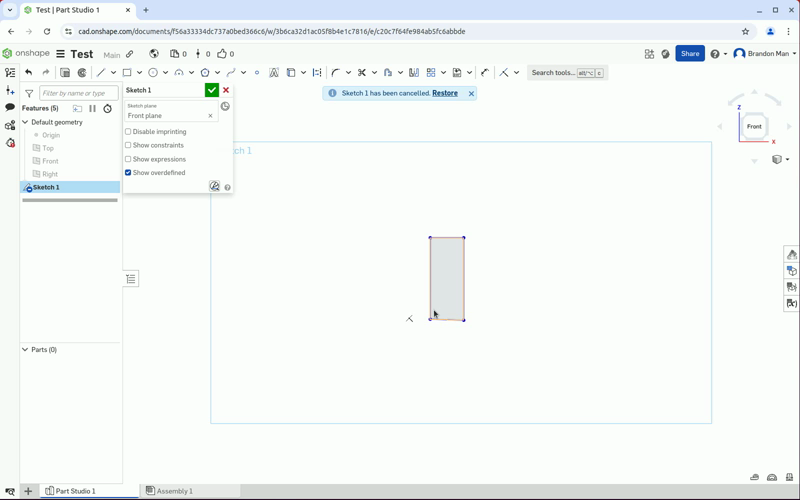
click(434, 309)
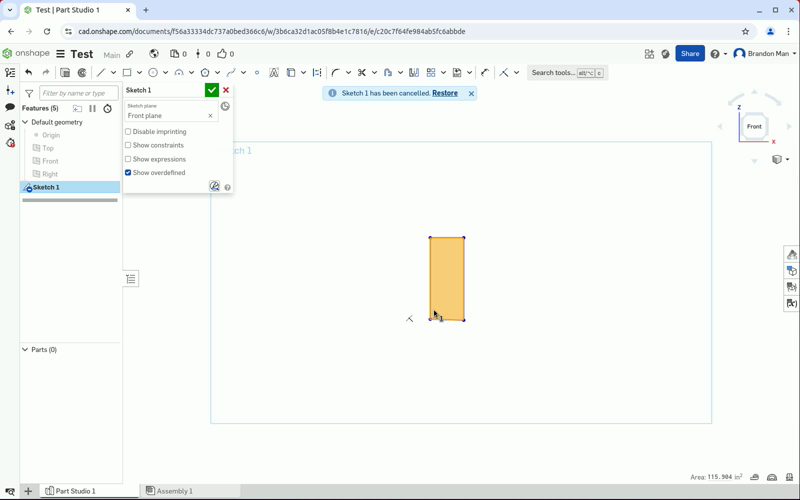
mouse_move(73, 352)
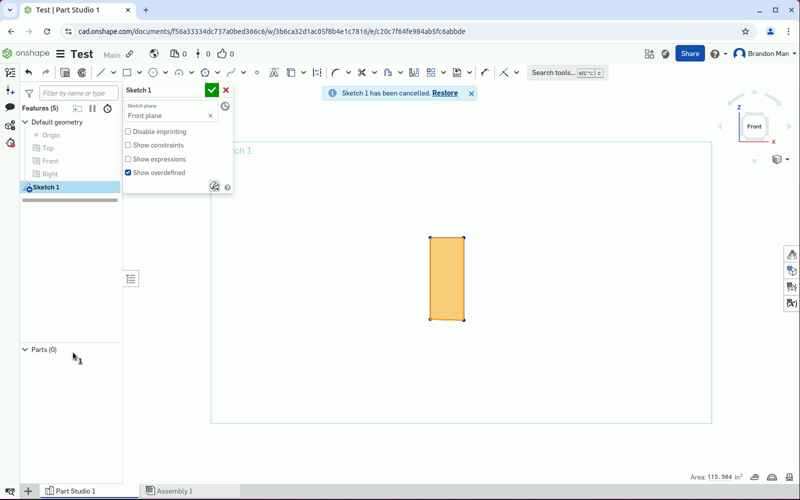
key(shift+y)
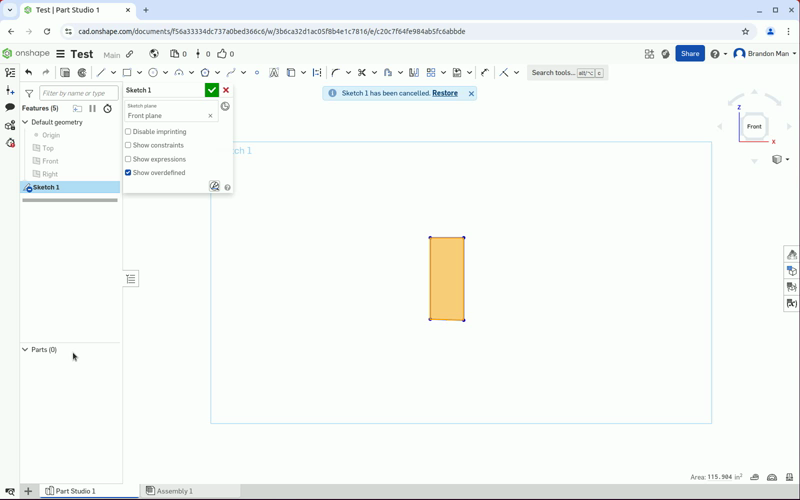
key(shift+e)
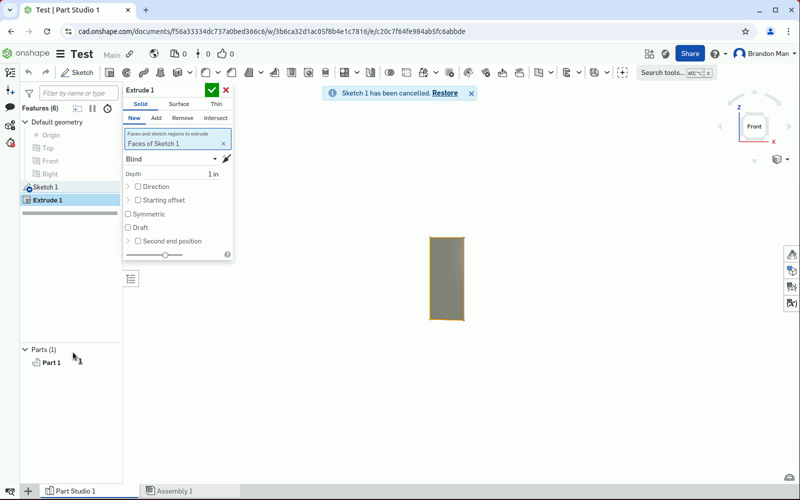
mouse_move(143, 106)
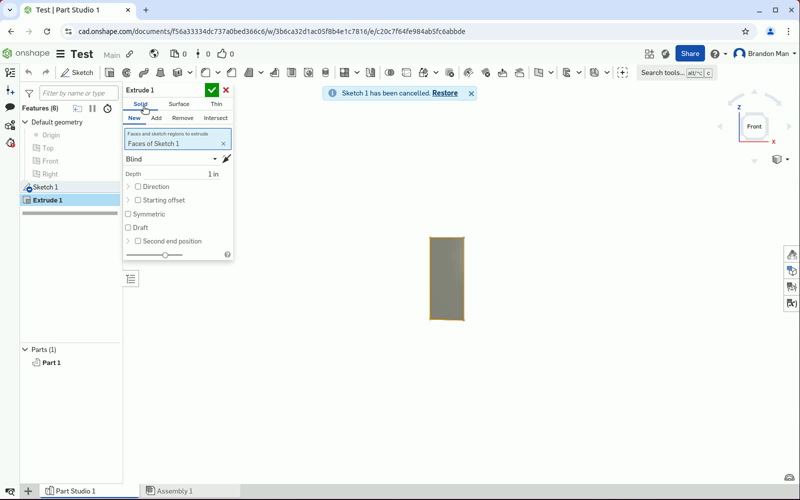
click(143, 106)
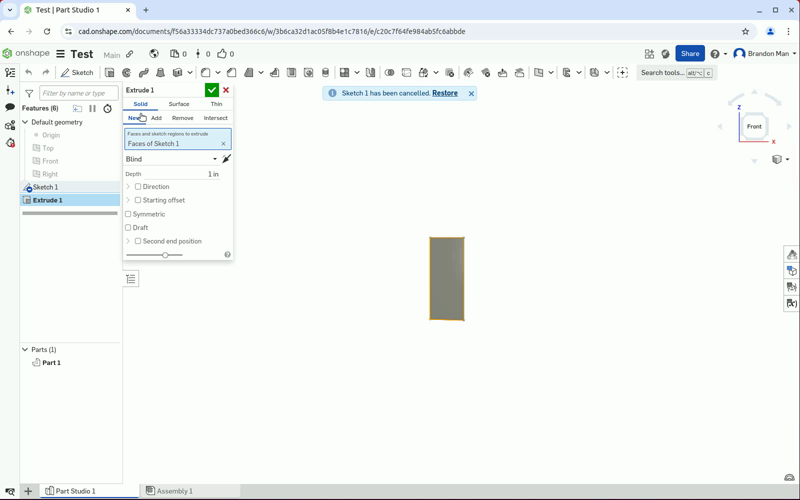
mouse_move(137, 120)
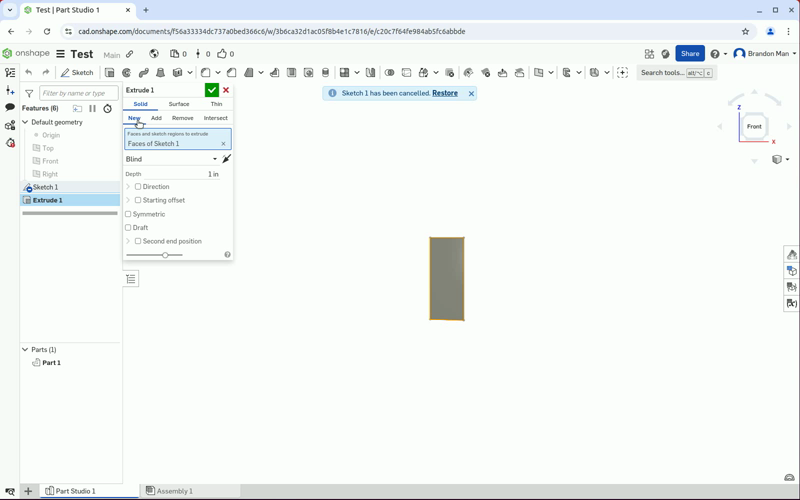
click(137, 120)
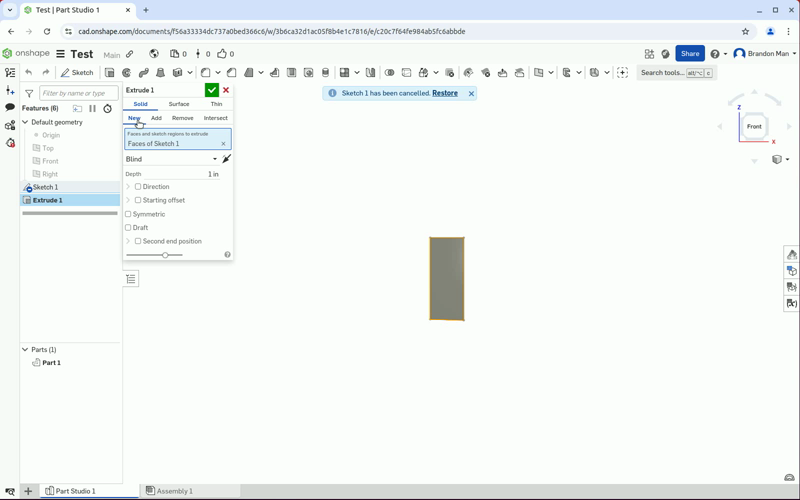
key(tab, 4)
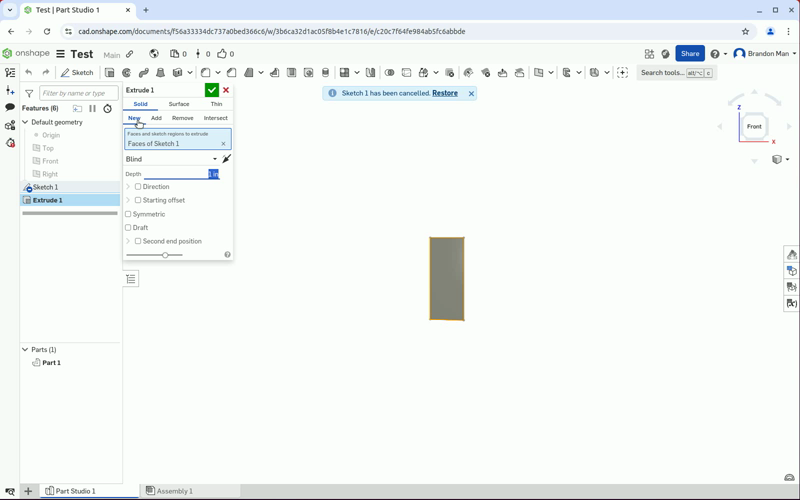
text(5.055)
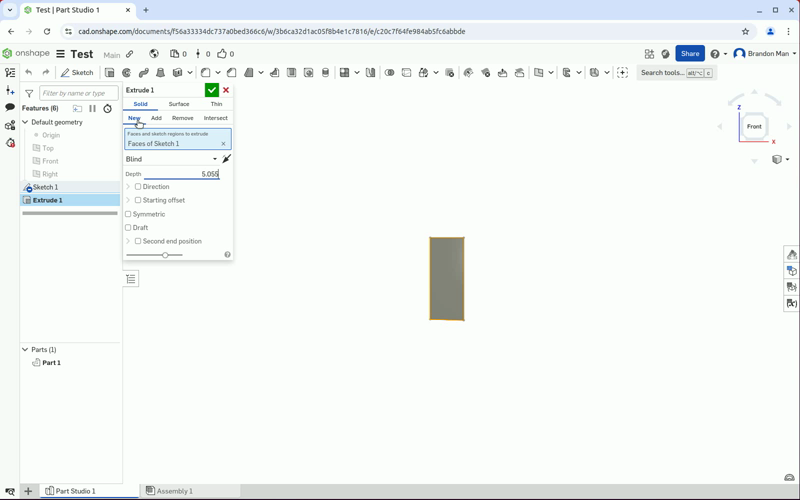
key(enter)
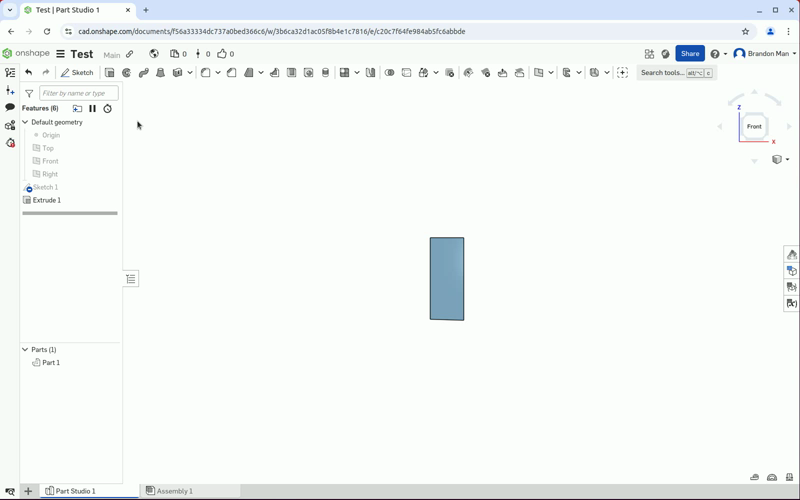
key(shift+h)
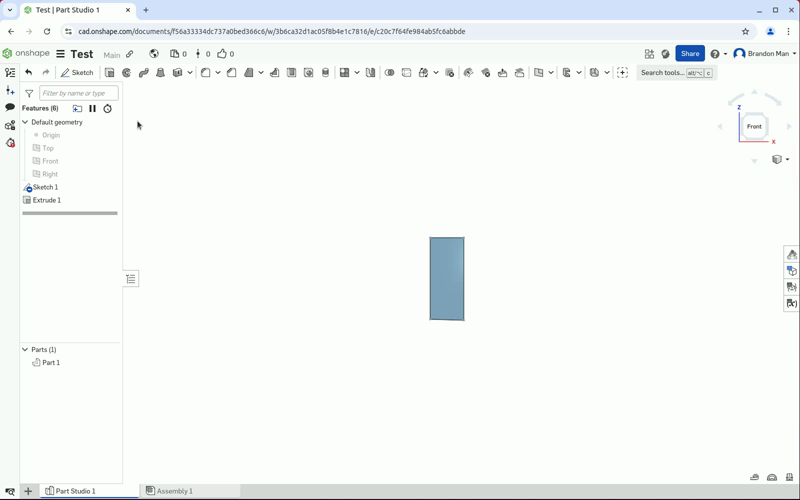
key(shift+h)
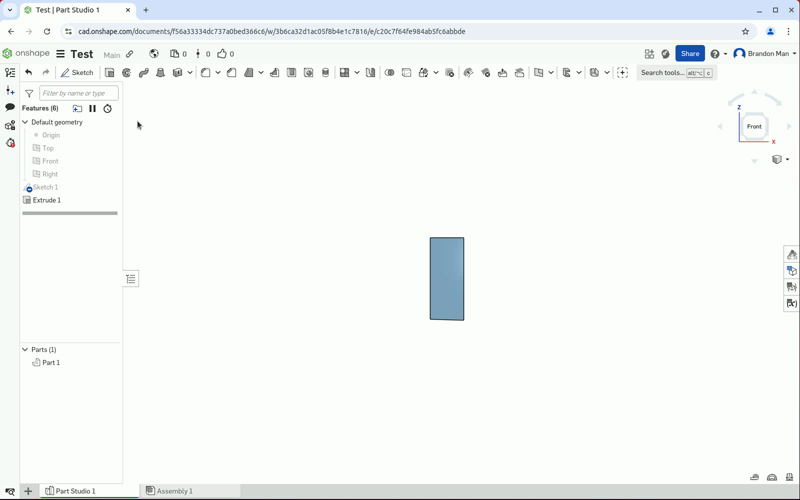
mouse_move(73, 189)
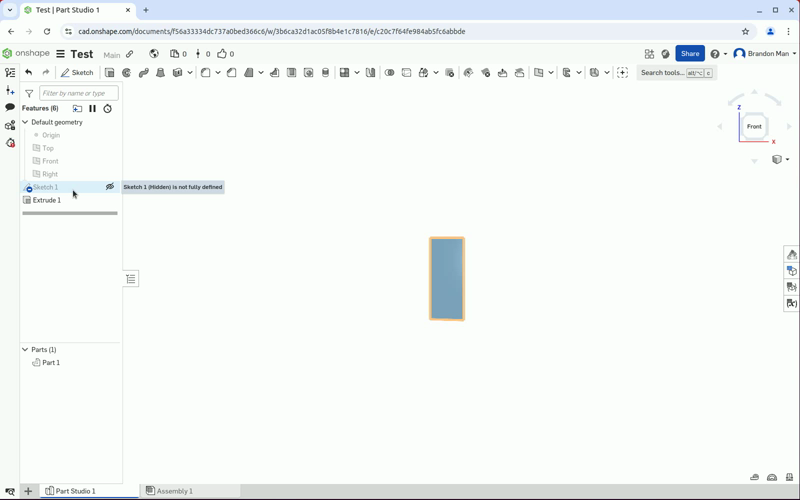
click(73, 189)
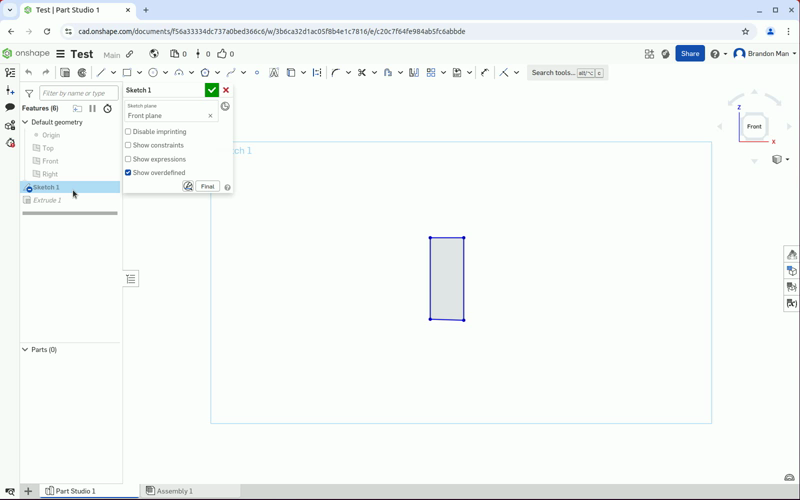
mouse_move(229, 92)
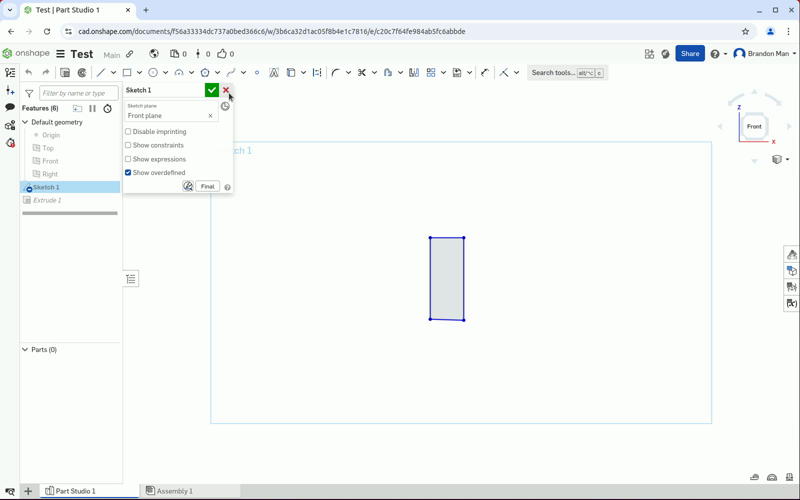
click(229, 92)
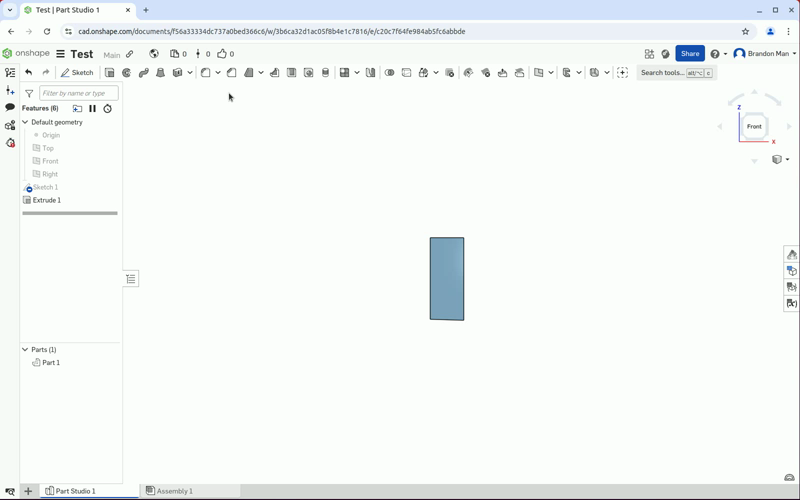
mouse_move(541, 75)
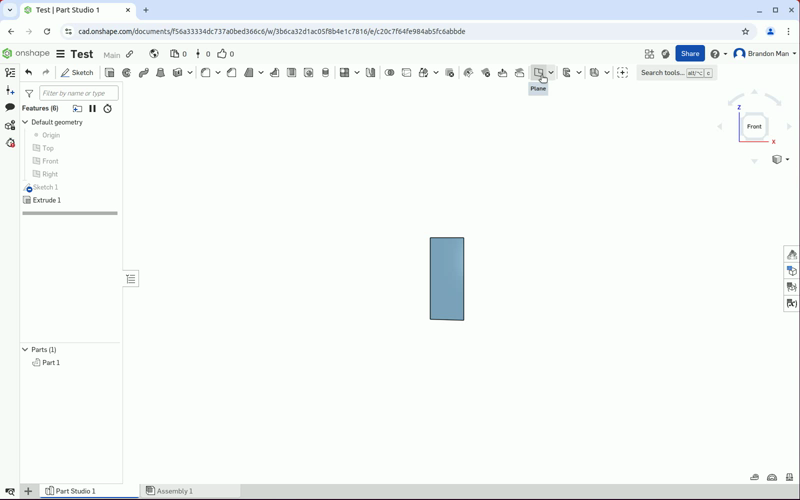
click(541, 75)
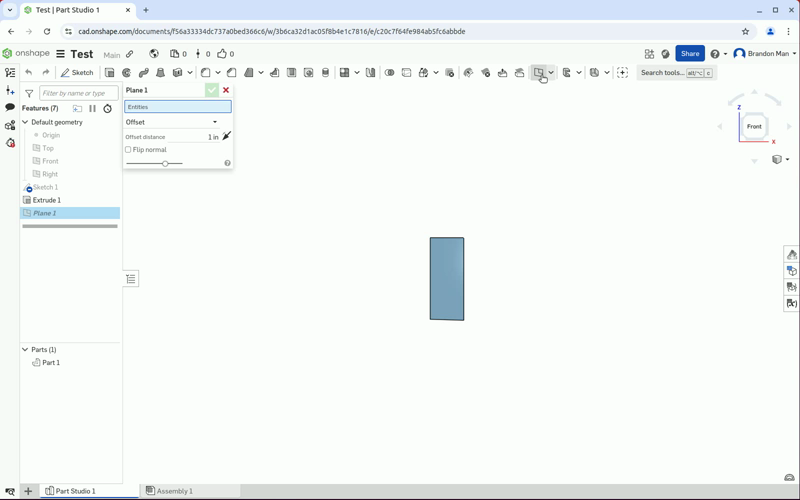
mouse_move(73, 163)
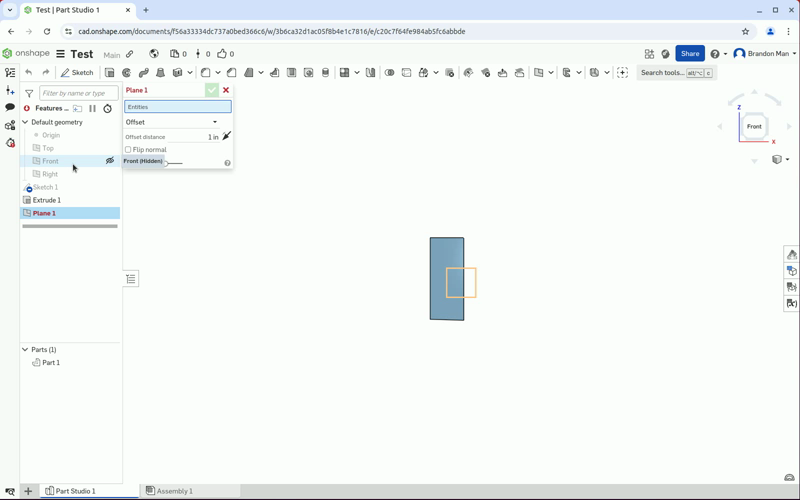
click(73, 163)
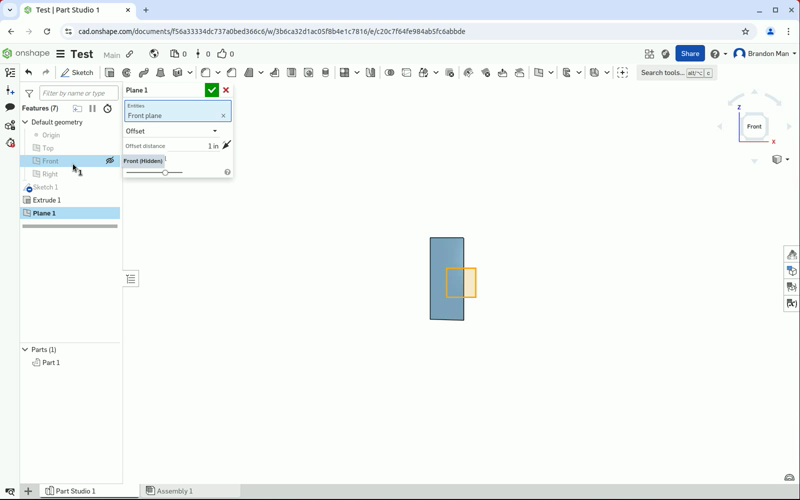
key(tab, 2)
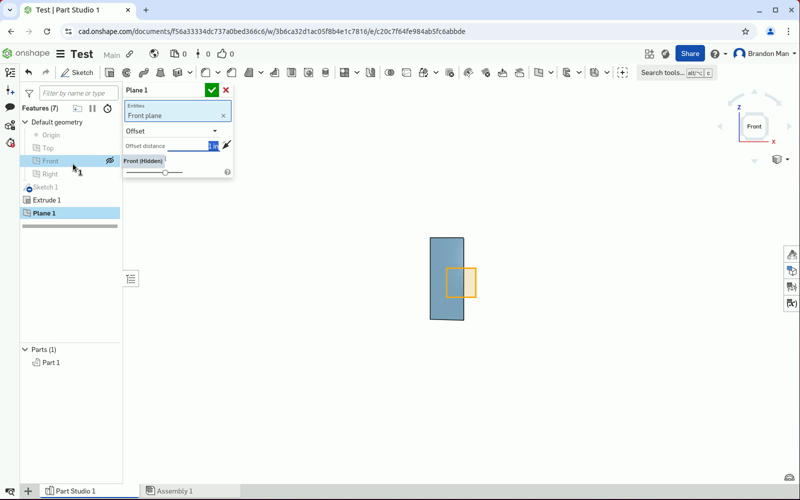
text(5.053)
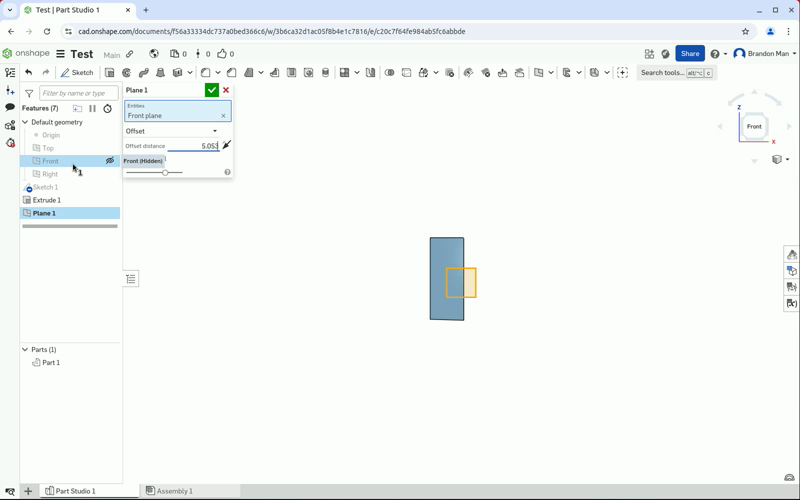
key(enter, 2)
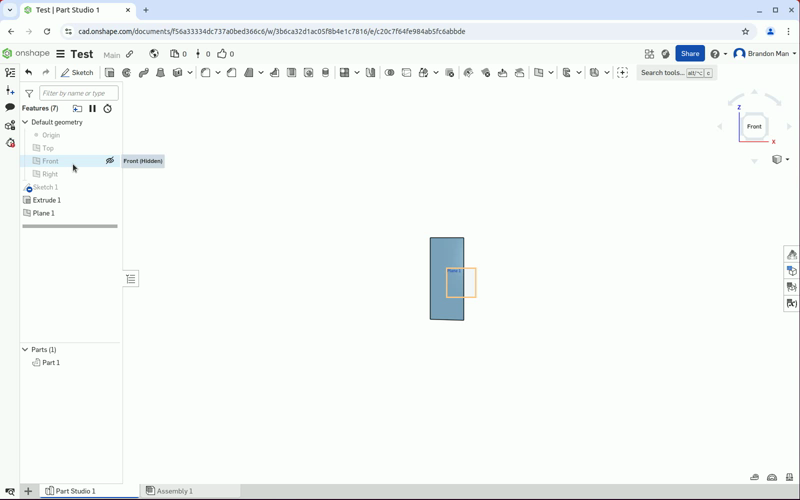
key(shift+s)
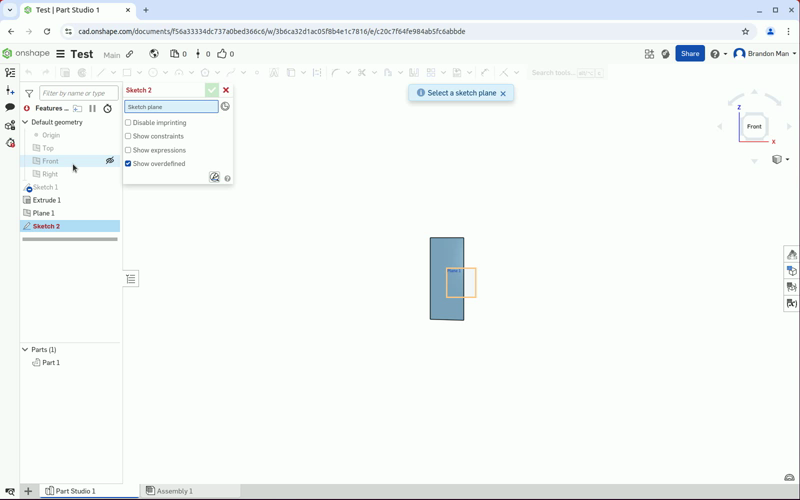
mouse_move(73, 215)
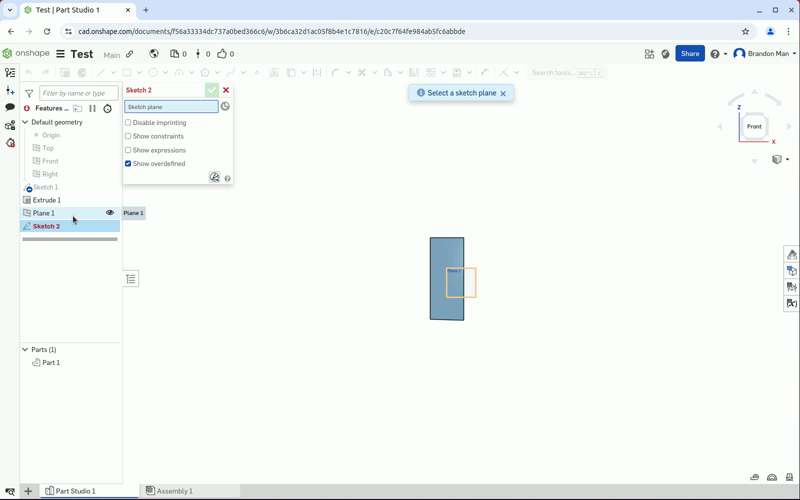
click(73, 215)
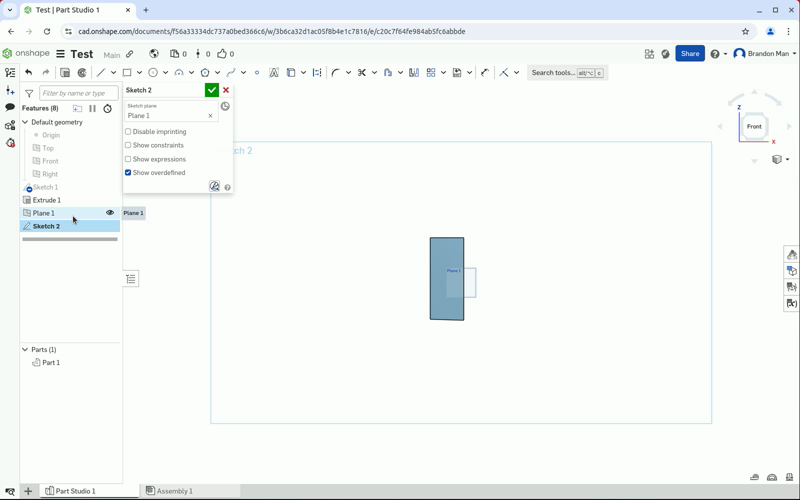
mouse_move(73, 352)
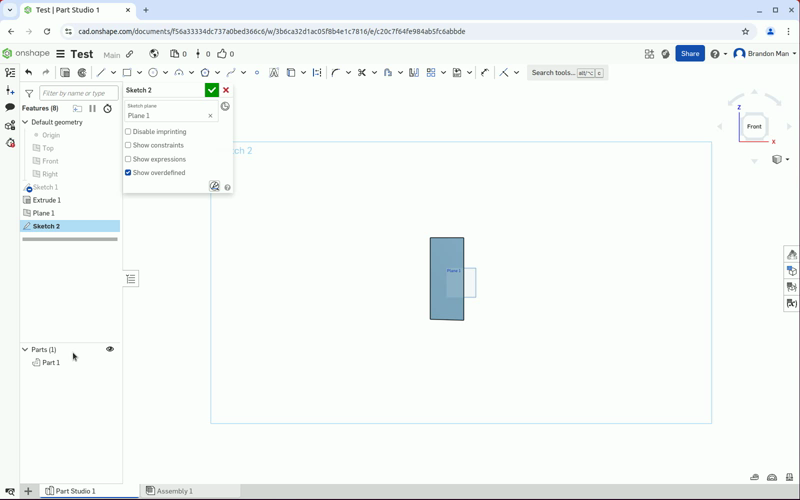
key(y)
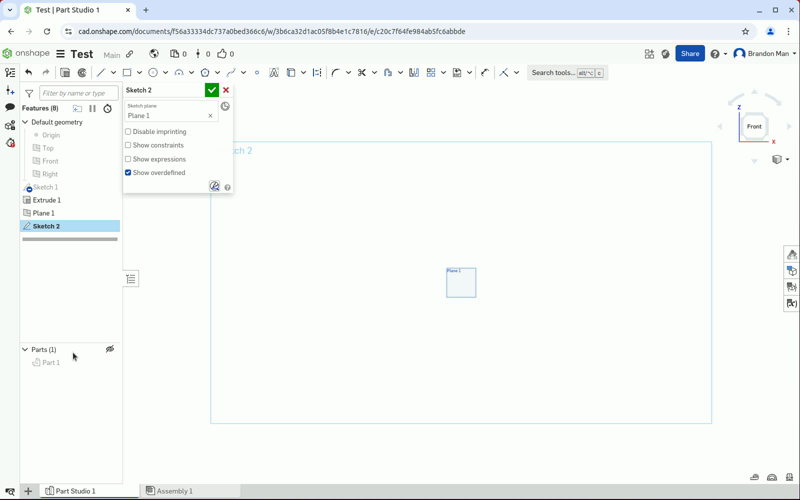
key(l)
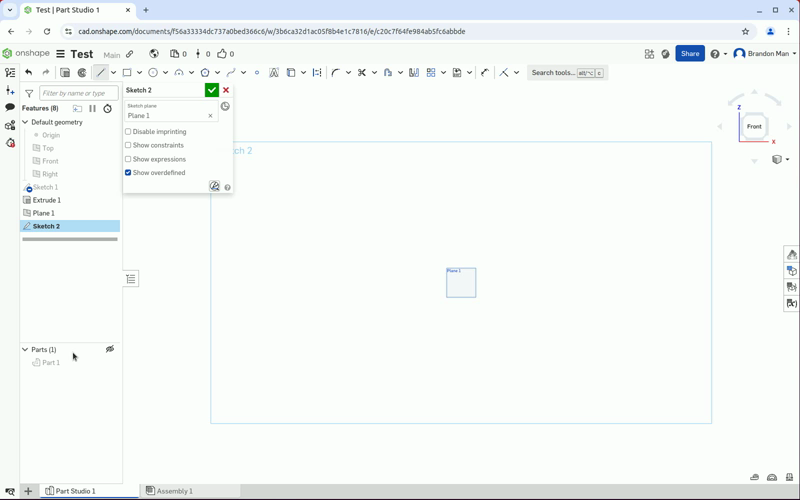
key_down(shift)
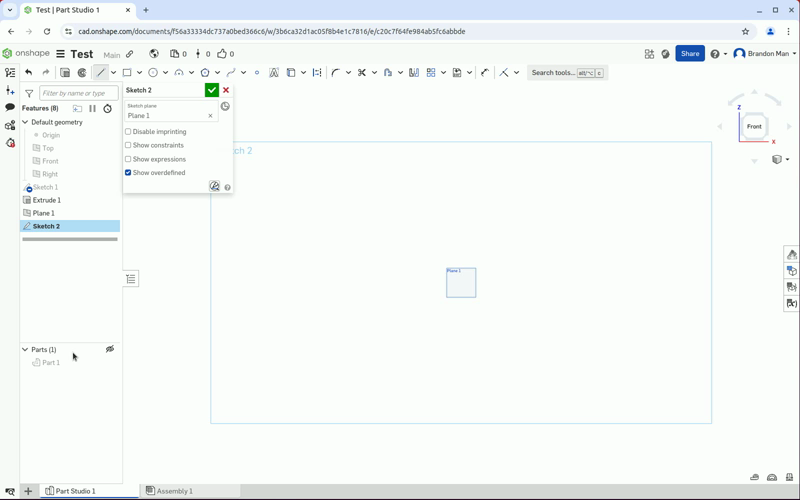
mouse_move(463, 320)
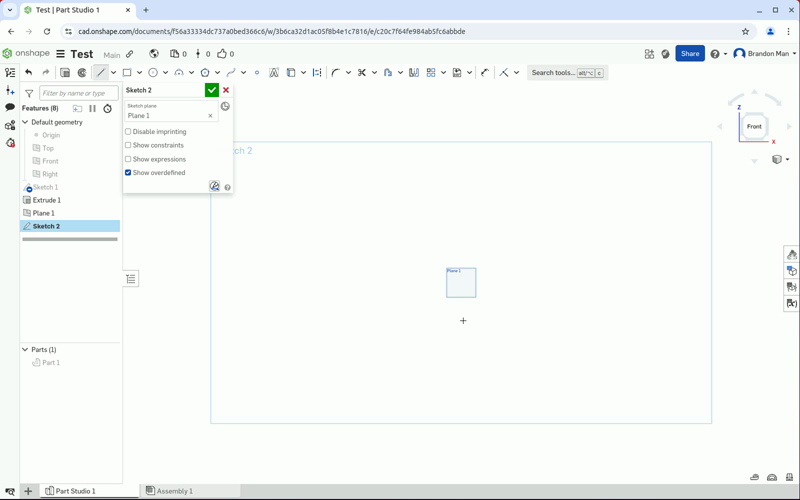
click(463, 320)
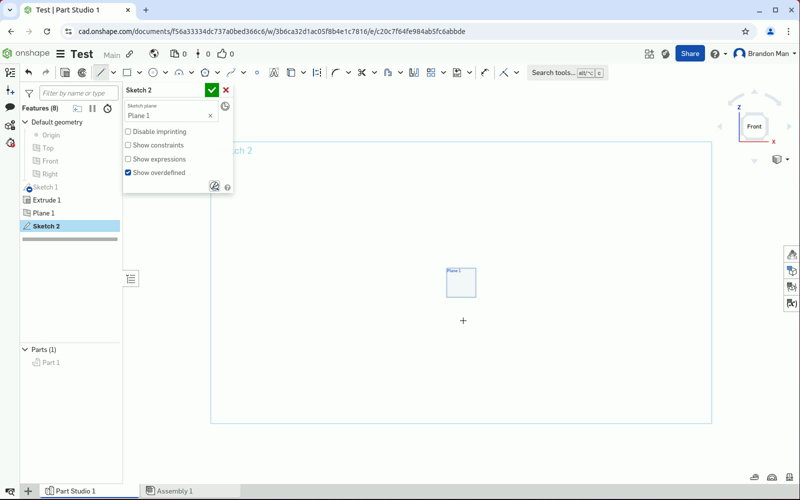
key_up(shift)
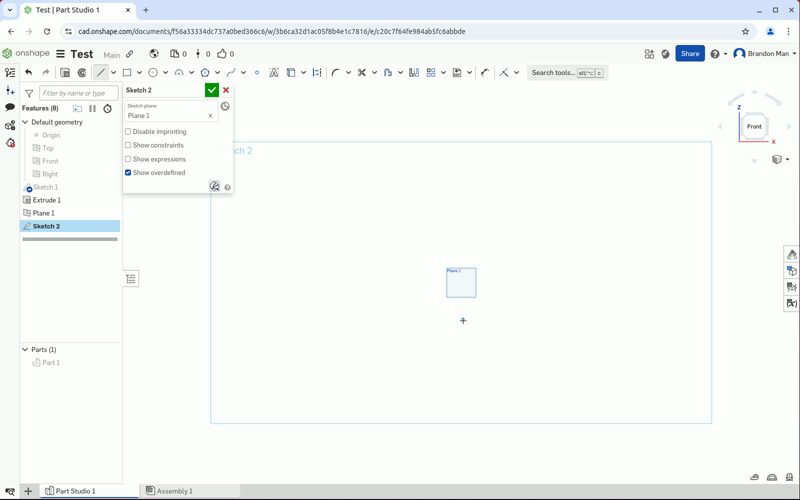
key_down(shift)
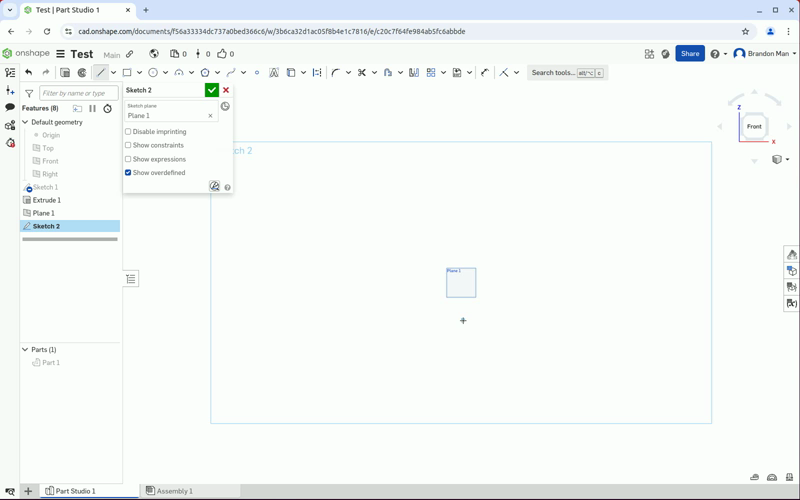
mouse_move(493, 320)
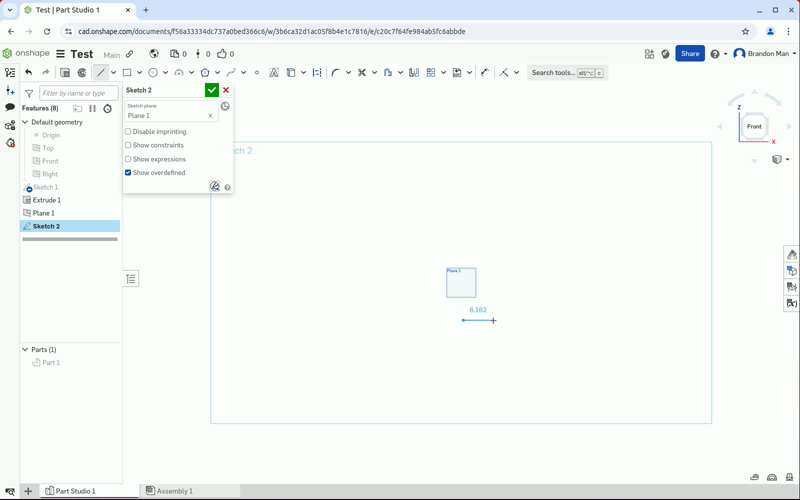
mouse_move(504, 320)
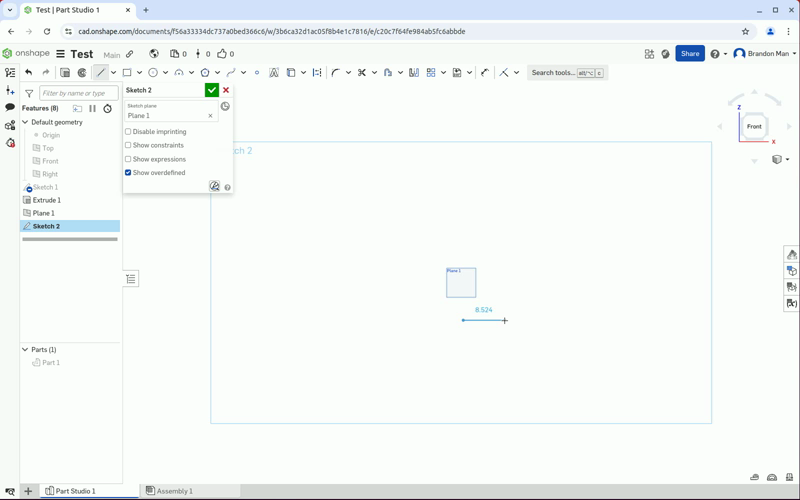
click(504, 320)
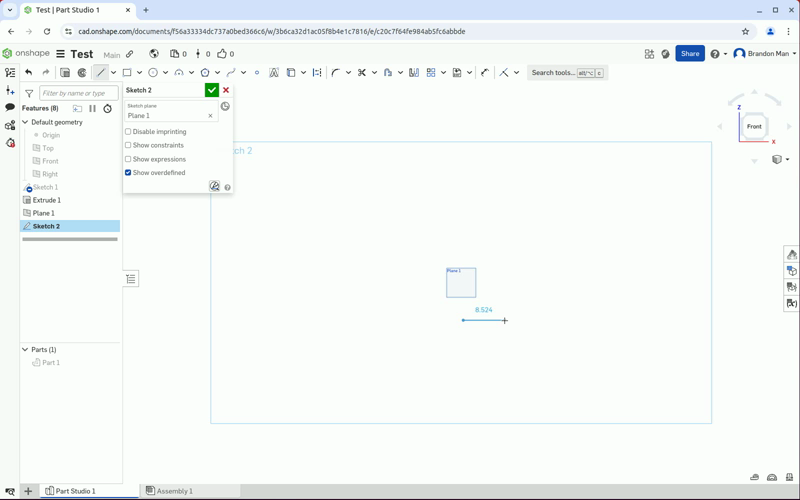
key_up(shift)
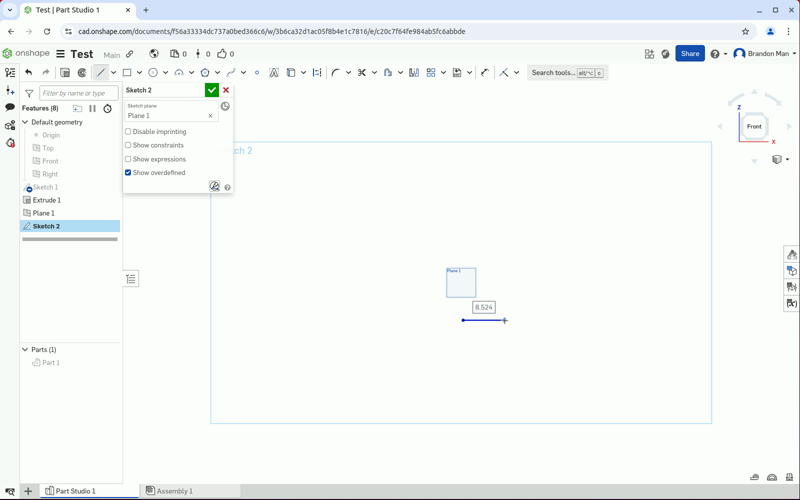
key_down(shift)
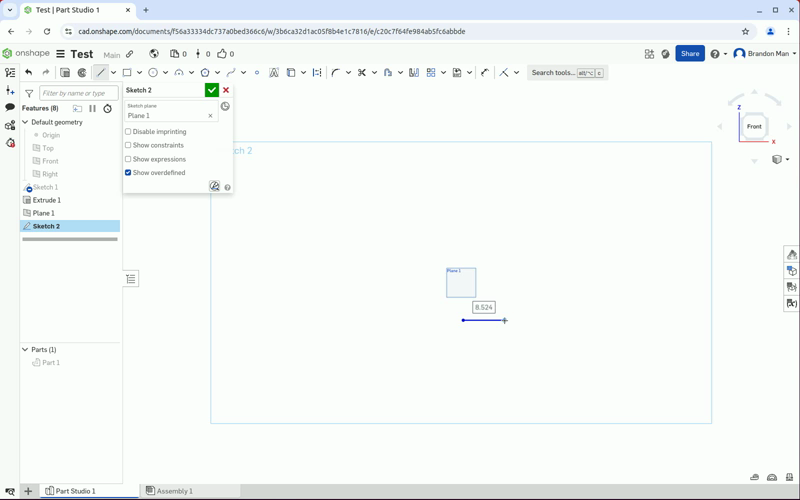
mouse_move(534, 320)
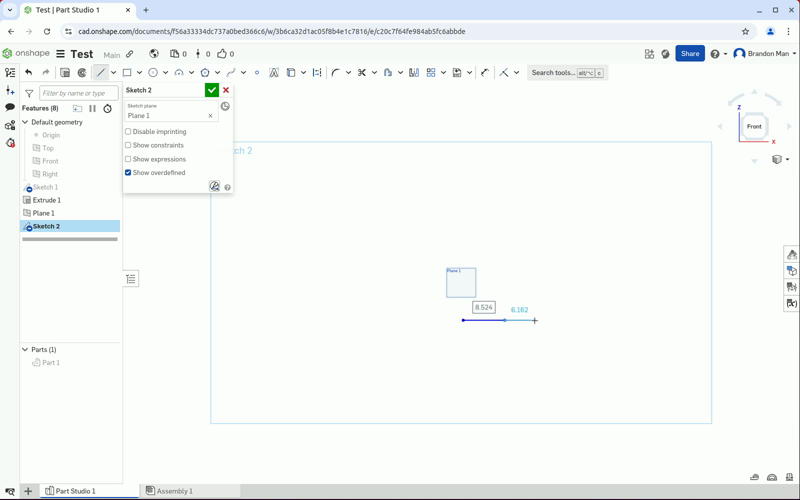
mouse_move(504, 281)
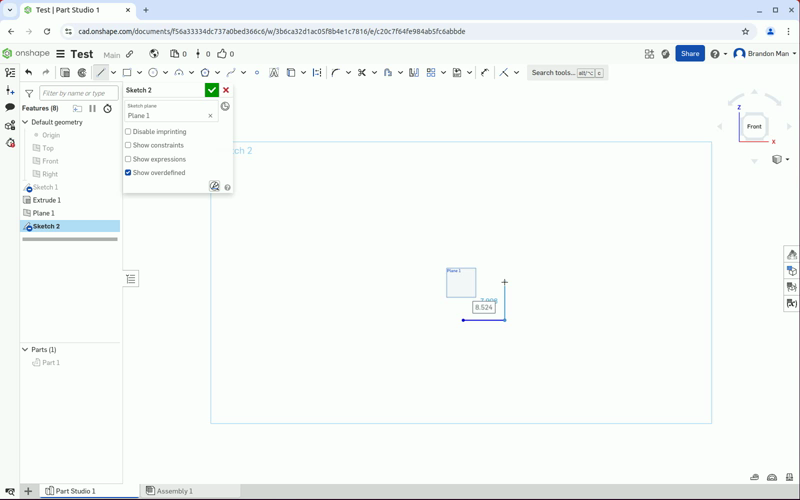
click(504, 281)
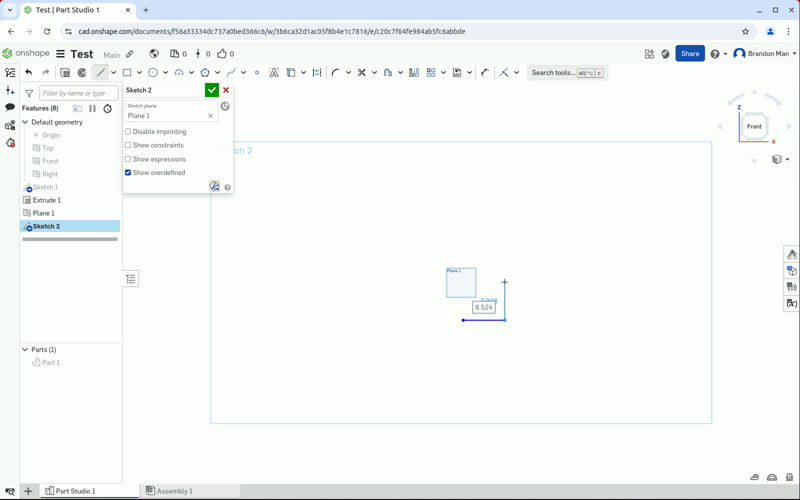
key_up(shift)
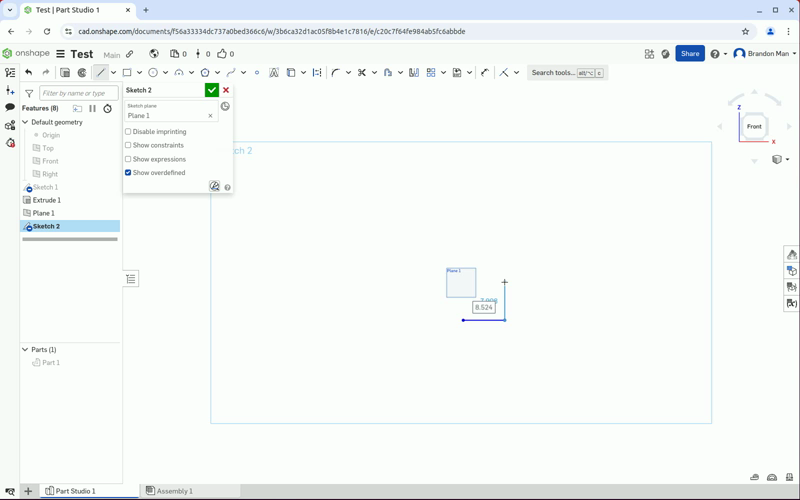
key_down(shift)
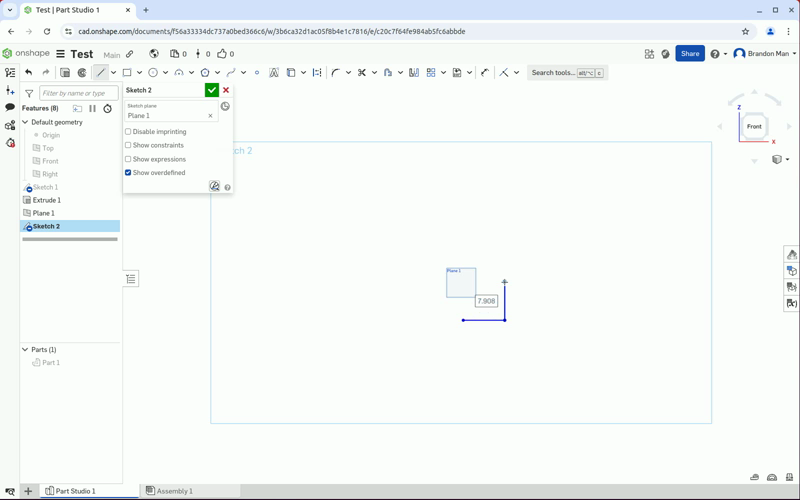
mouse_move(534, 281)
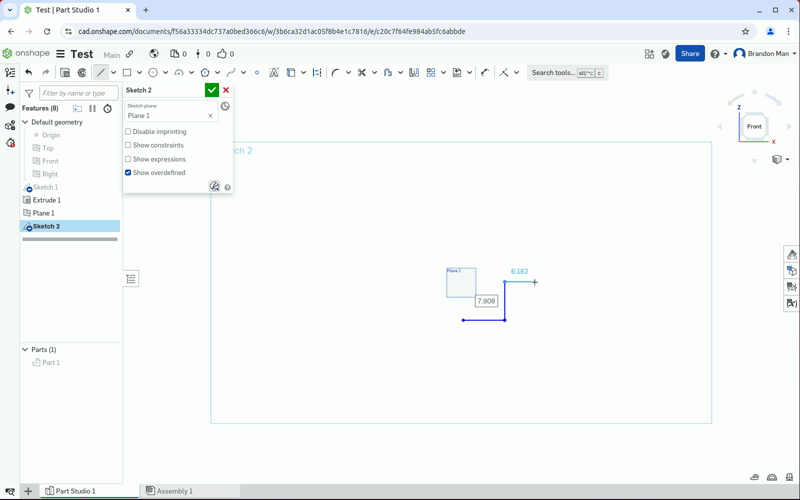
mouse_move(463, 281)
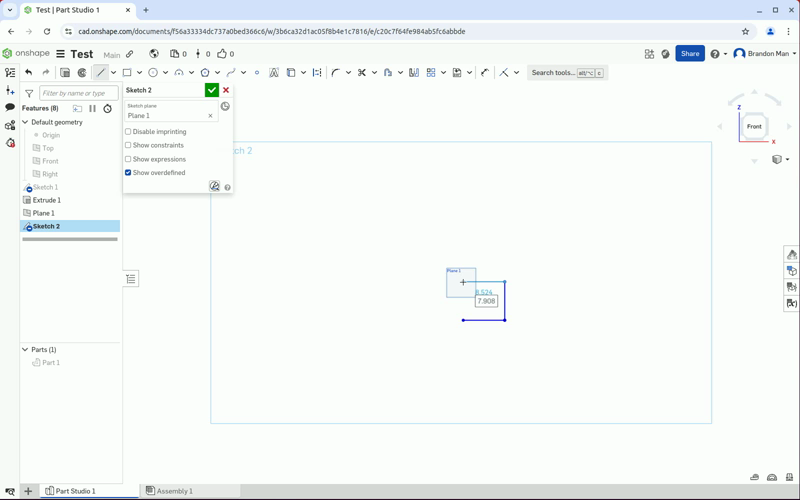
click(463, 281)
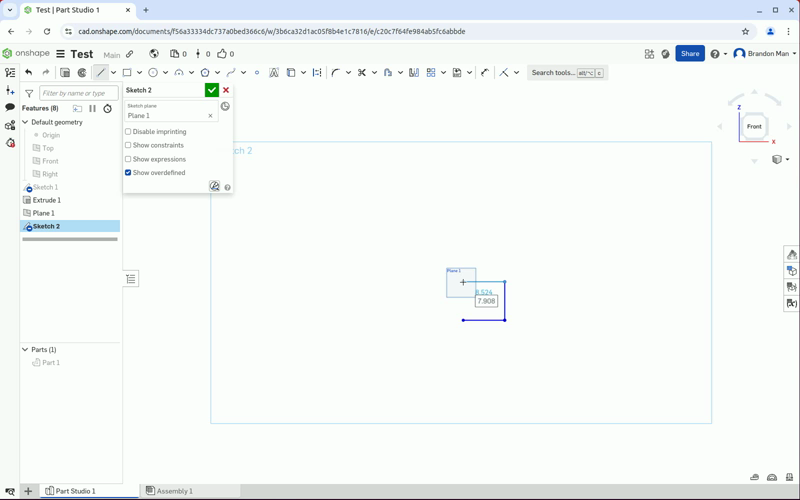
key_up(shift)
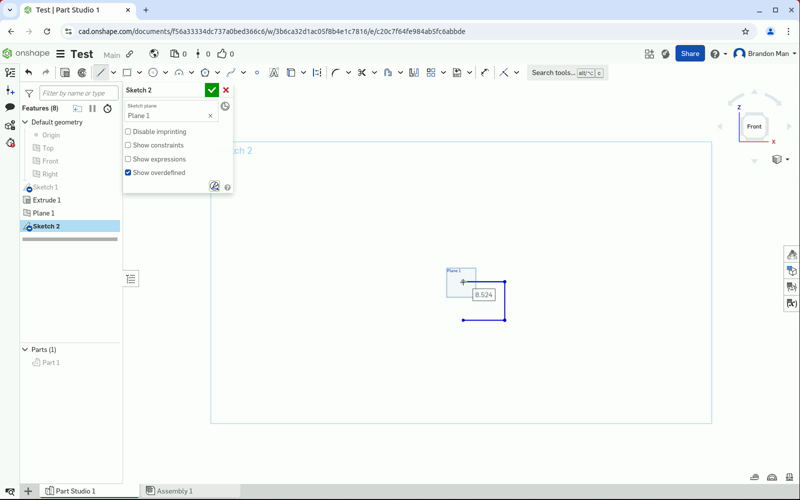
mouse_move(493, 281)
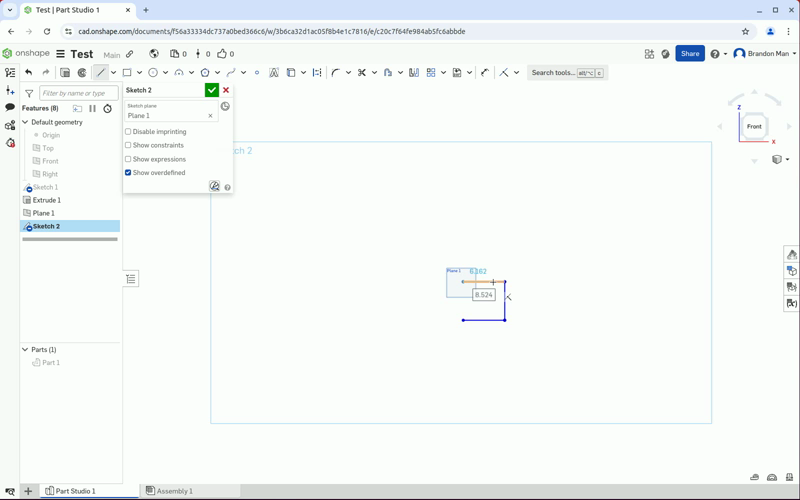
key_down(shift)
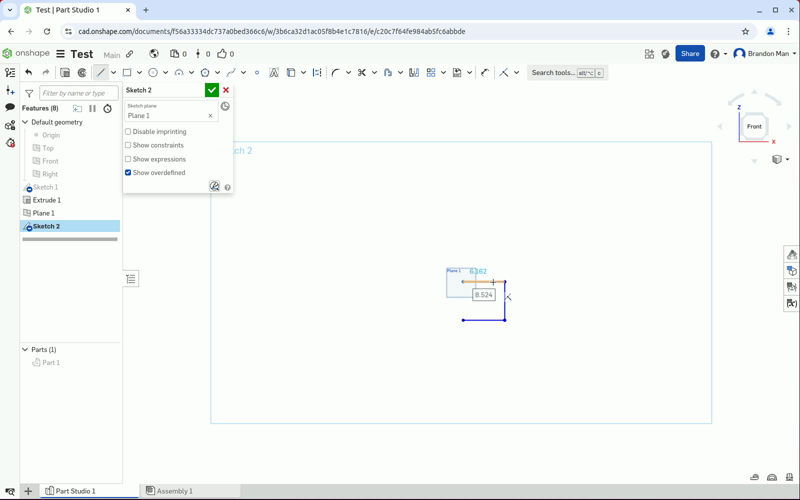
mouse_move(463, 320)
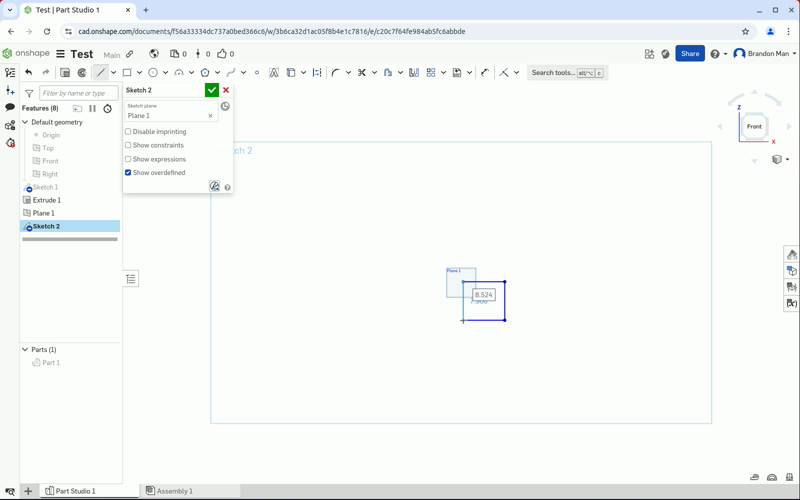
key_up(shift)
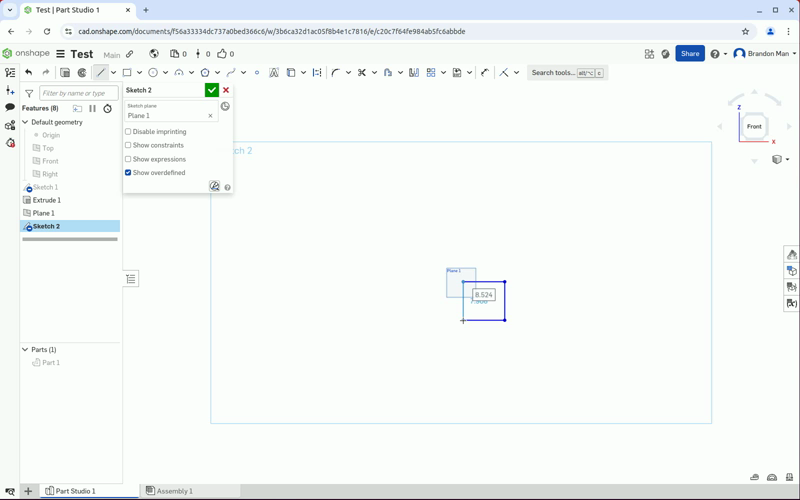
click(463, 320)
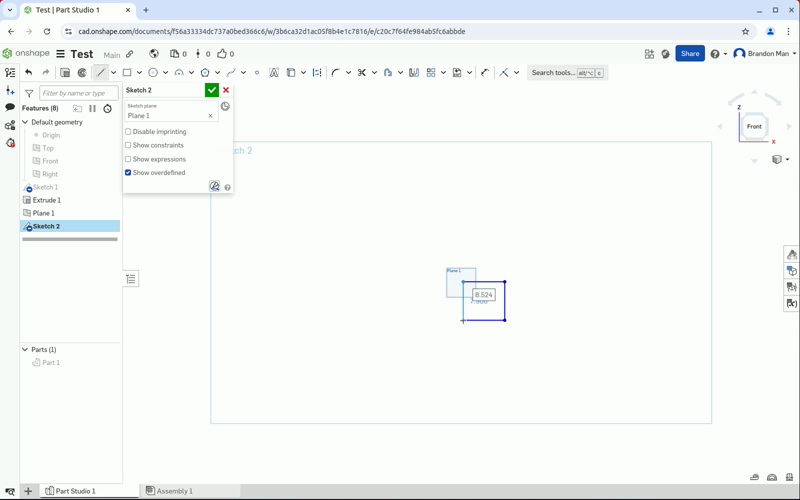
key(esc)
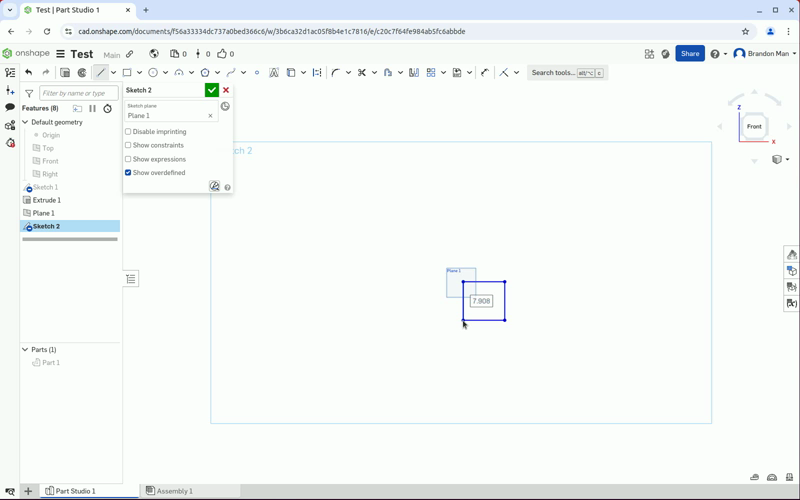
mouse_move(466, 311)
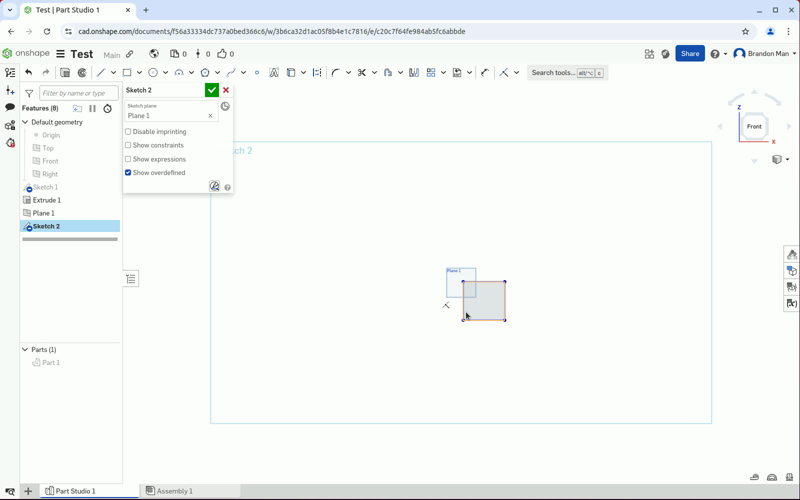
scroll(6)
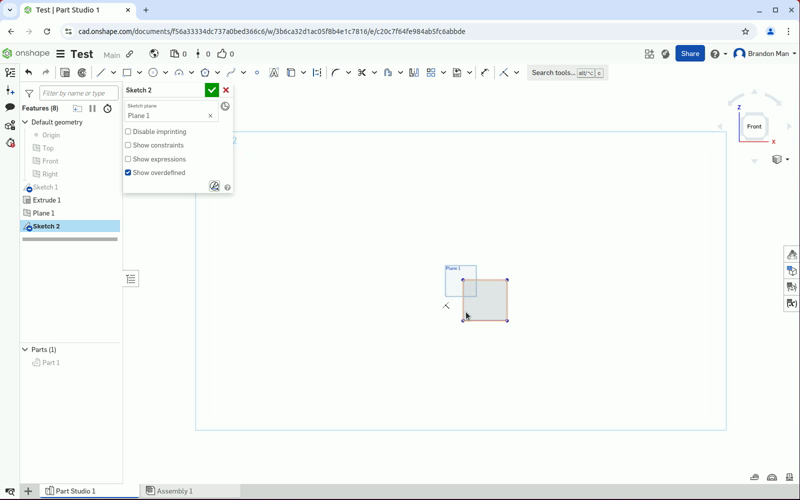
scroll(6)
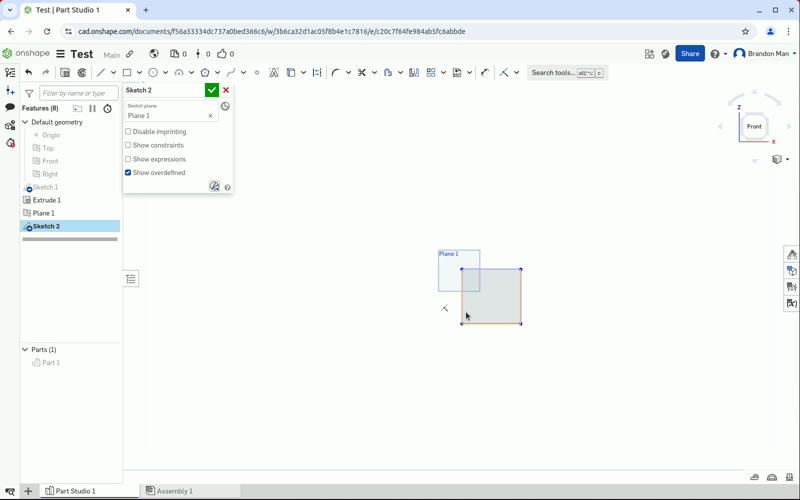
scroll(6)
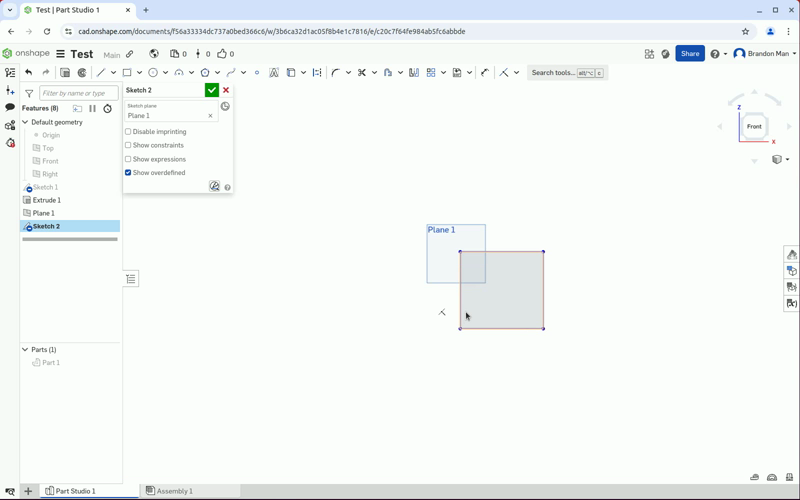
scroll(6)
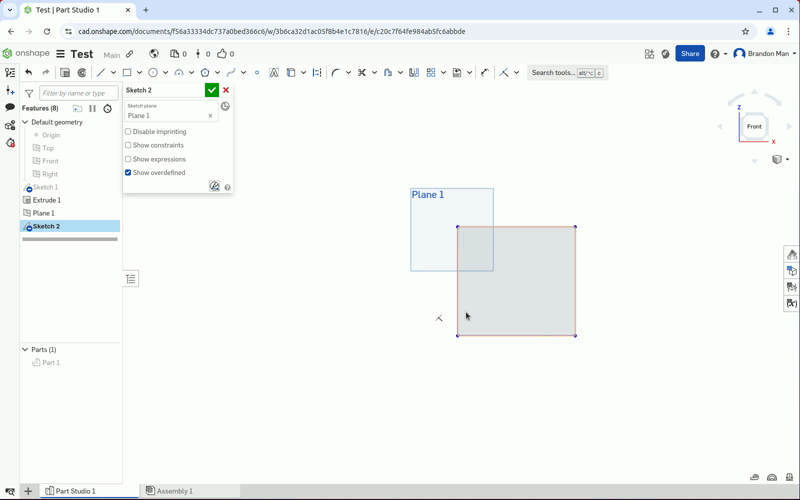
scroll(6)
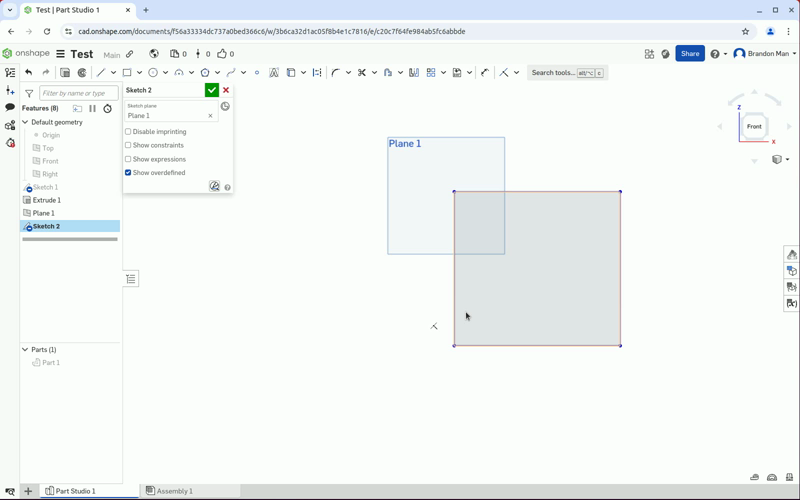
scroll(6)
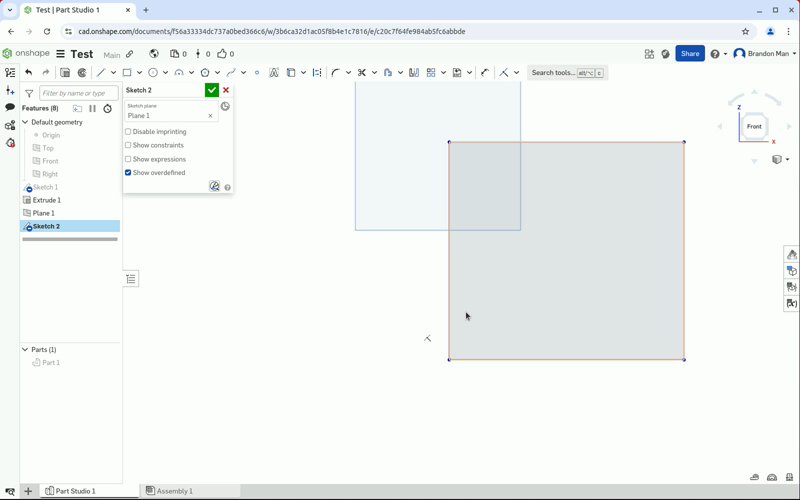
scroll(6)
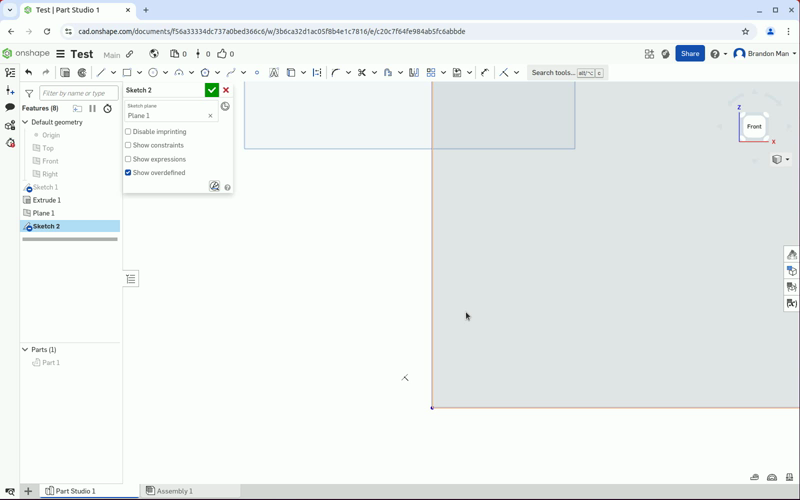
click(466, 311)
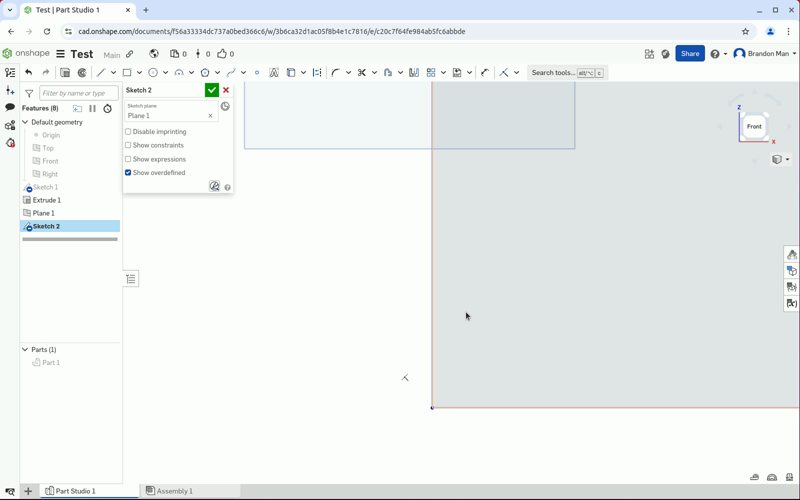
scroll(-6)
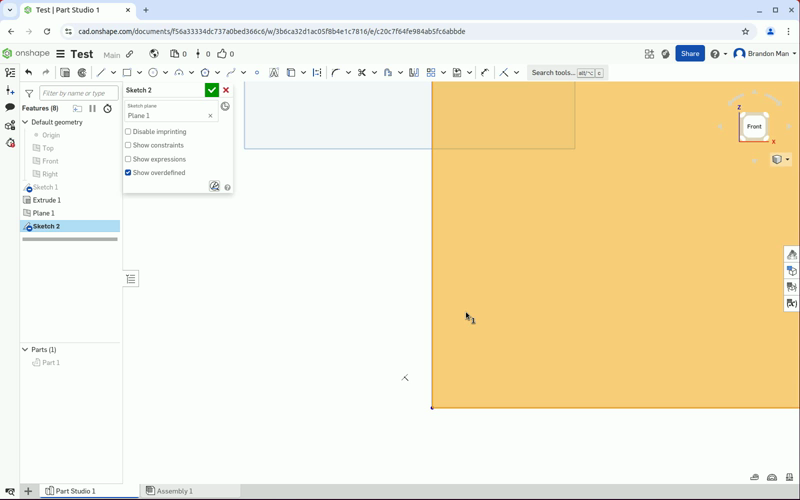
scroll(-6)
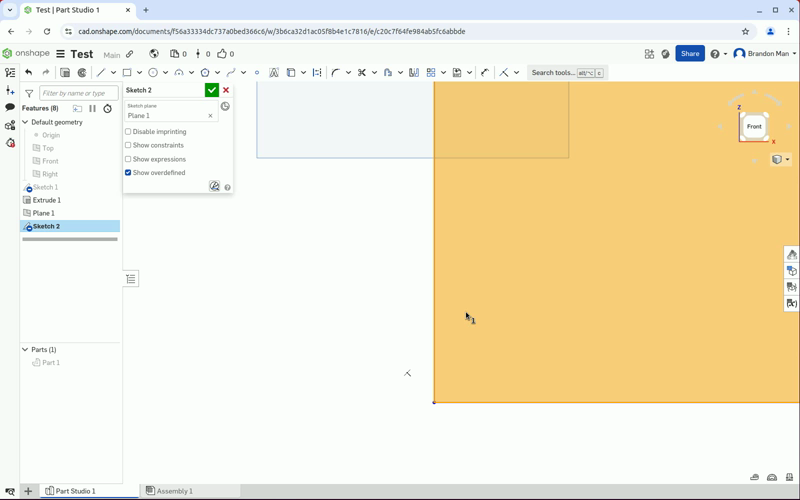
scroll(-6)
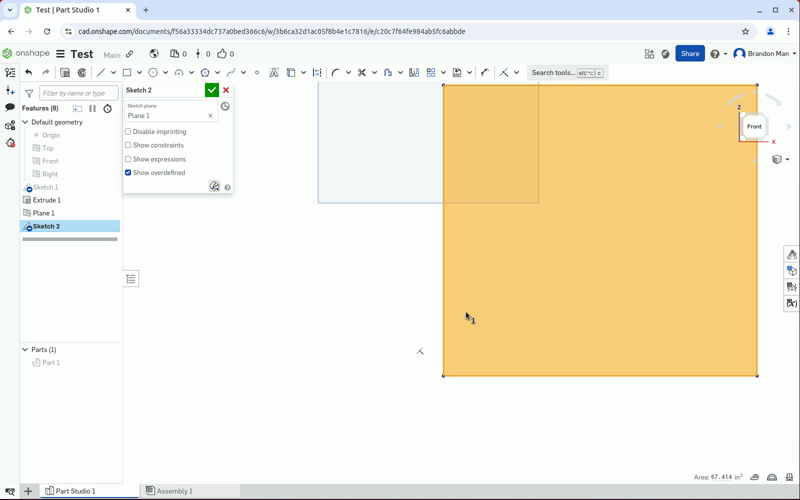
scroll(-6)
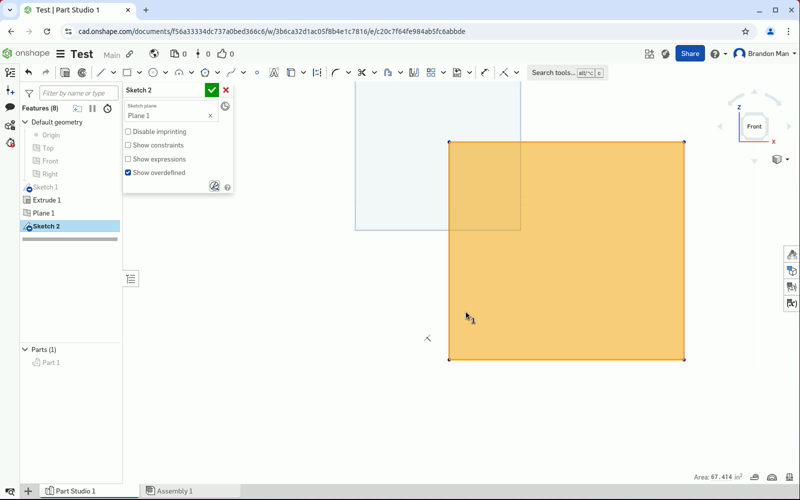
scroll(-6)
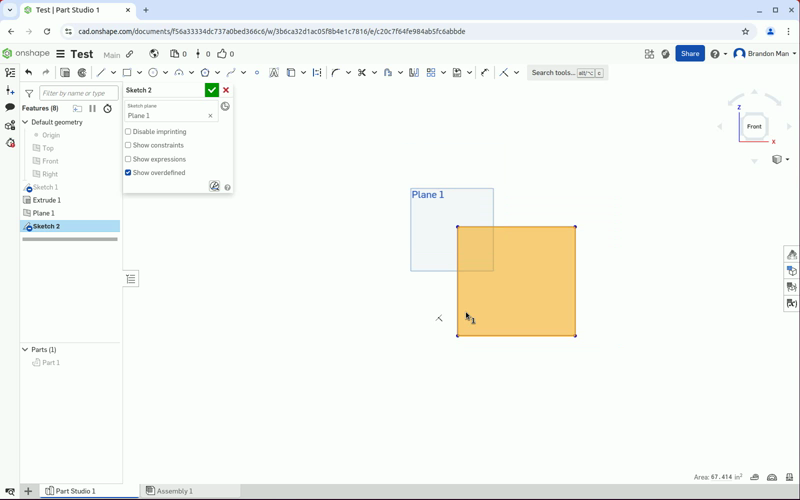
scroll(-6)
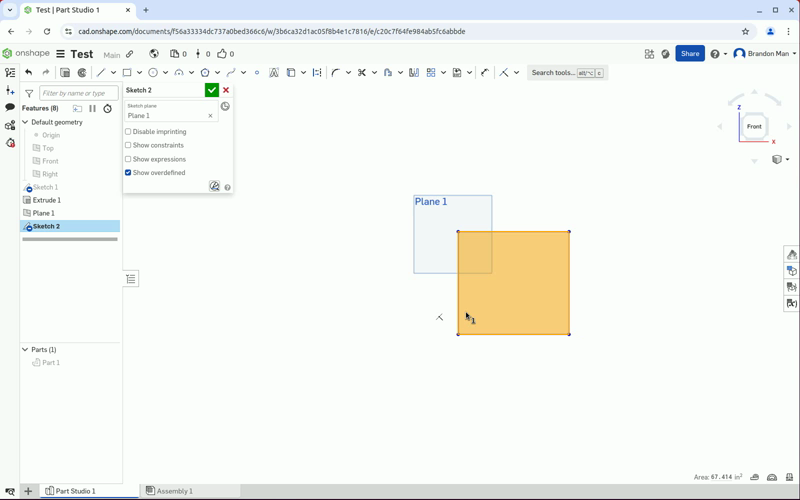
scroll(-6)
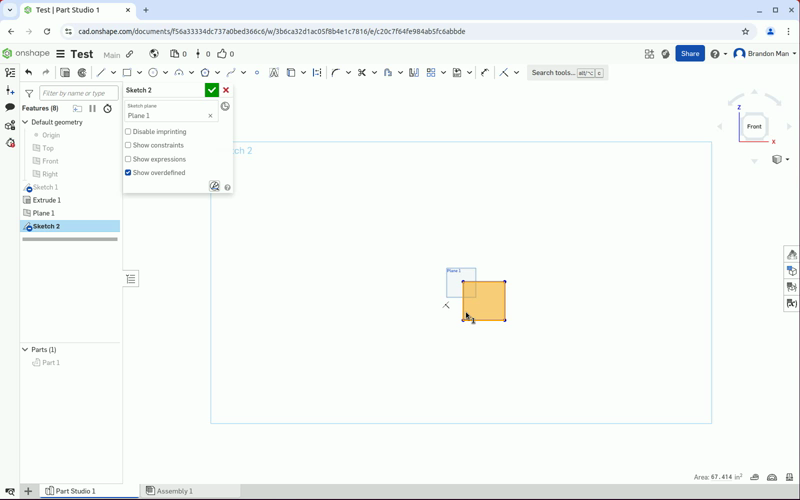
mouse_move(73, 352)
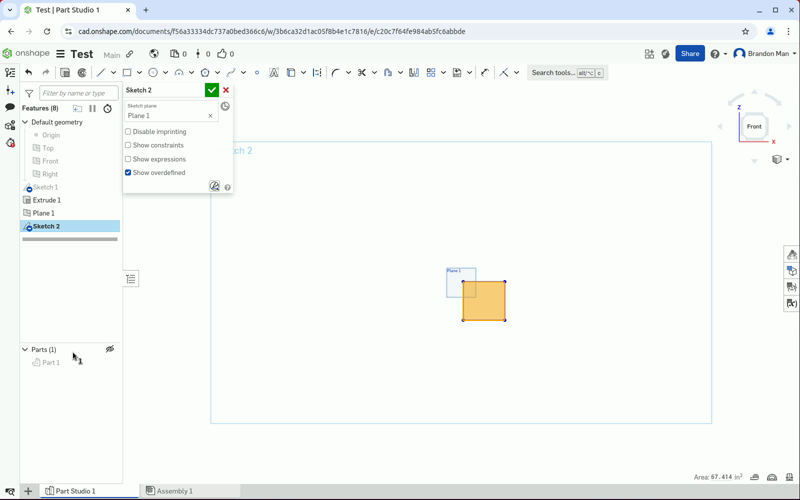
key(shift+y)
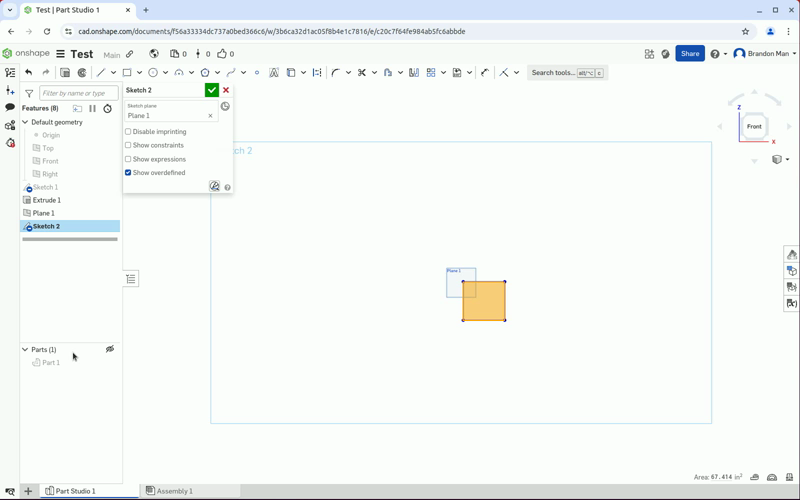
key(shift+e)
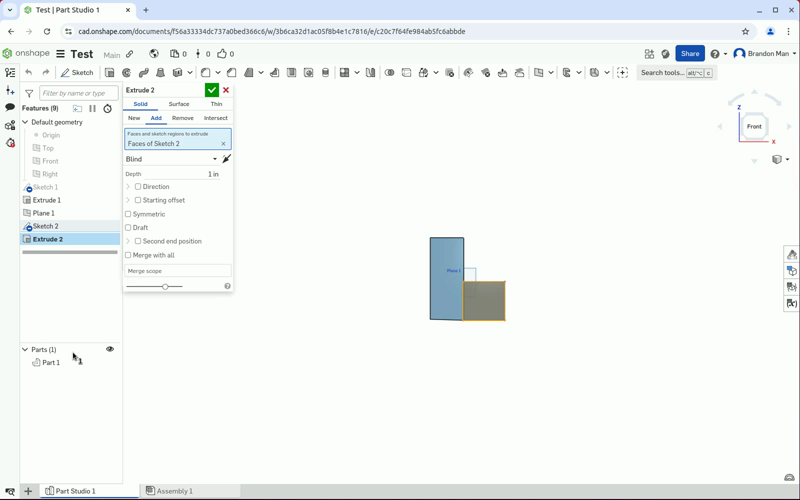
mouse_move(143, 106)
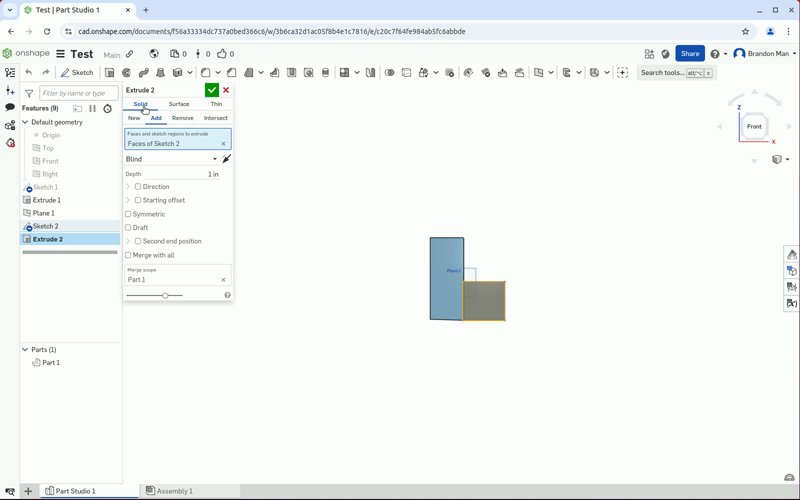
click(143, 106)
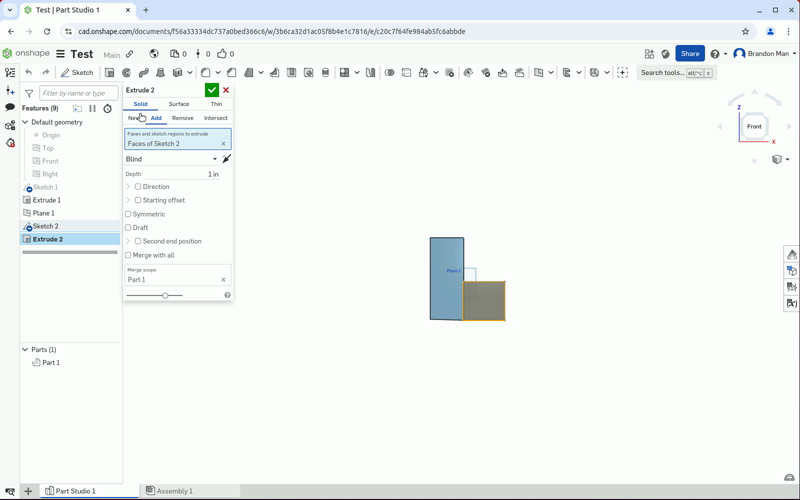
mouse_move(137, 120)
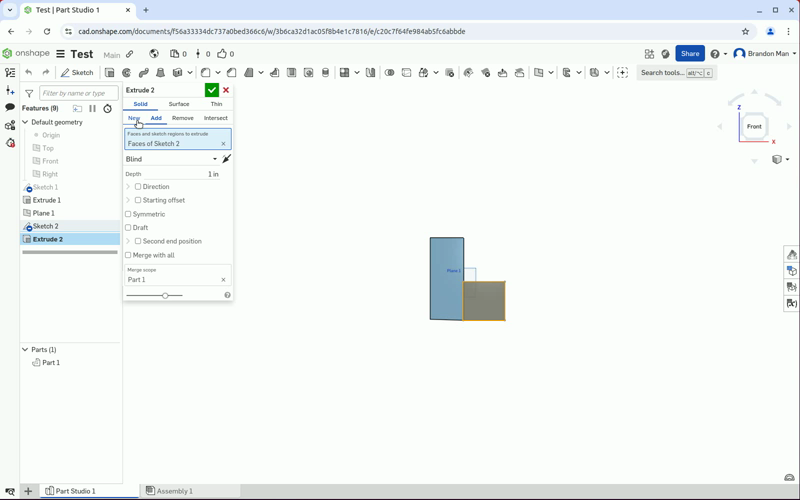
click(137, 120)
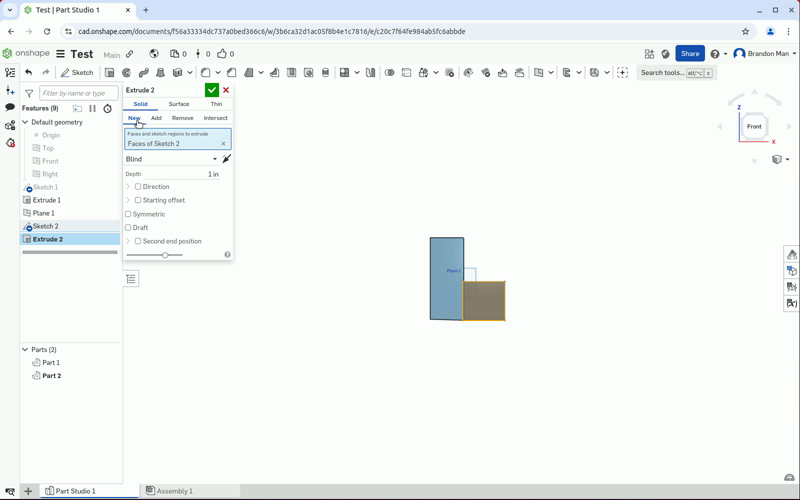
key(tab, 4)
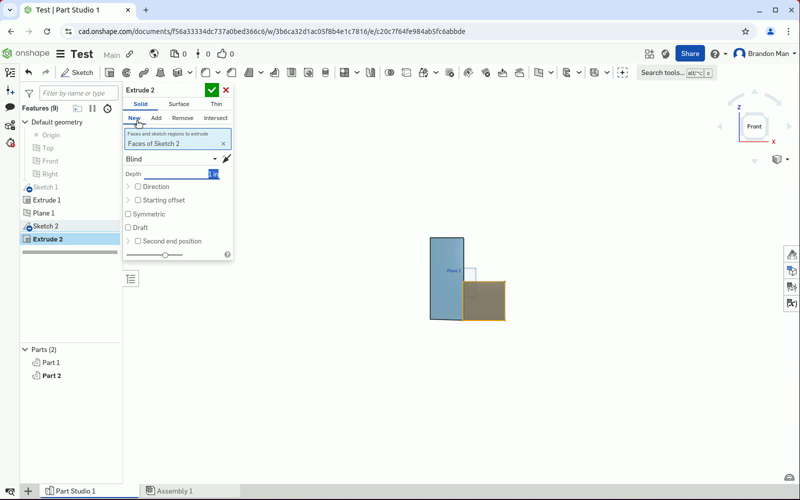
text(0.241)
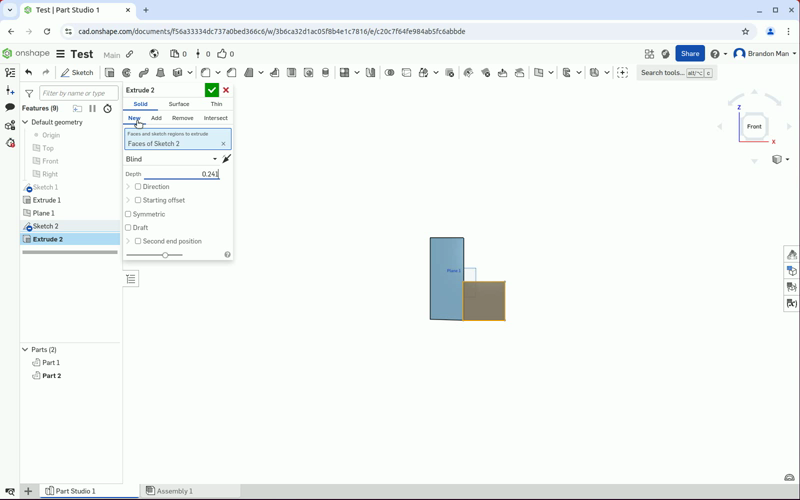
key(tab, 3)
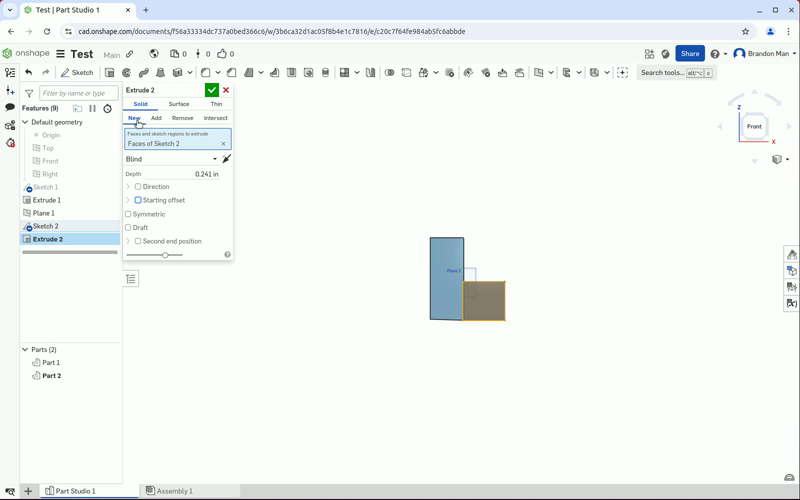
key(tab, 2)
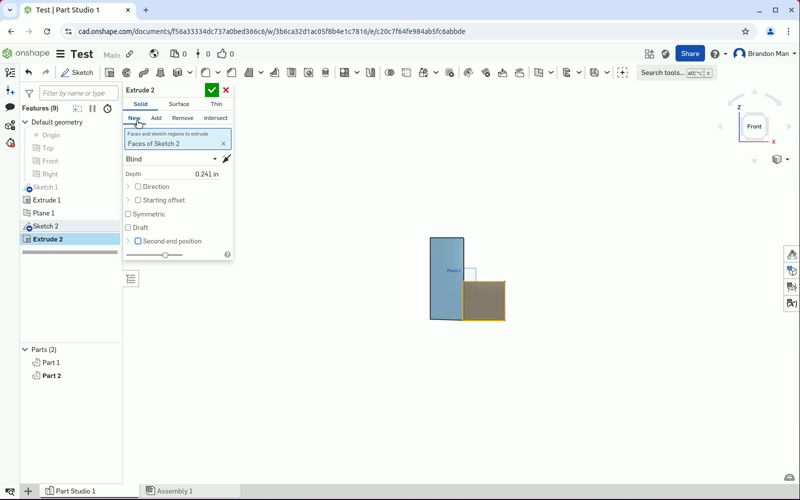
key(space)
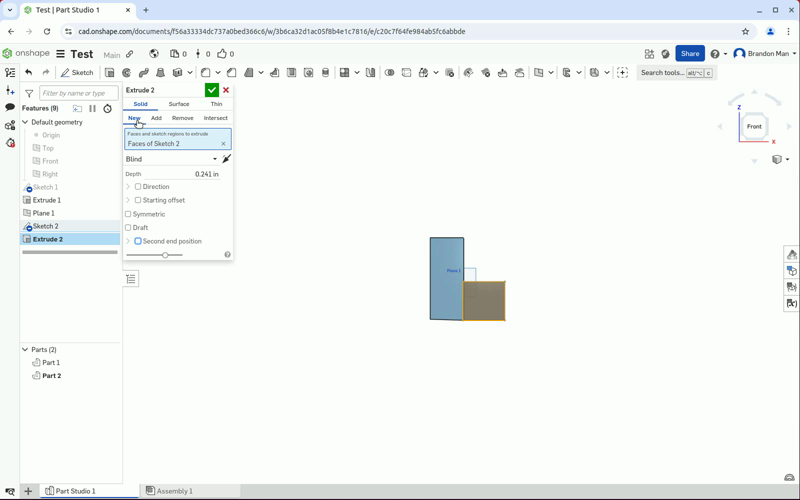
key(tab, 3)
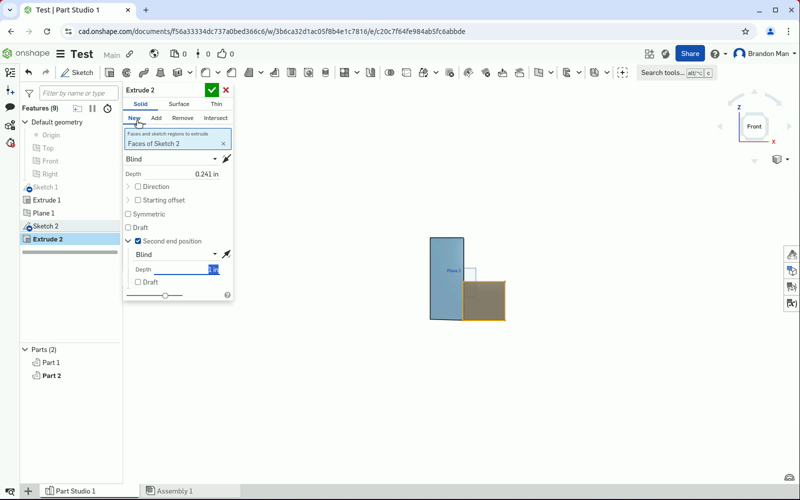
text(5.055)
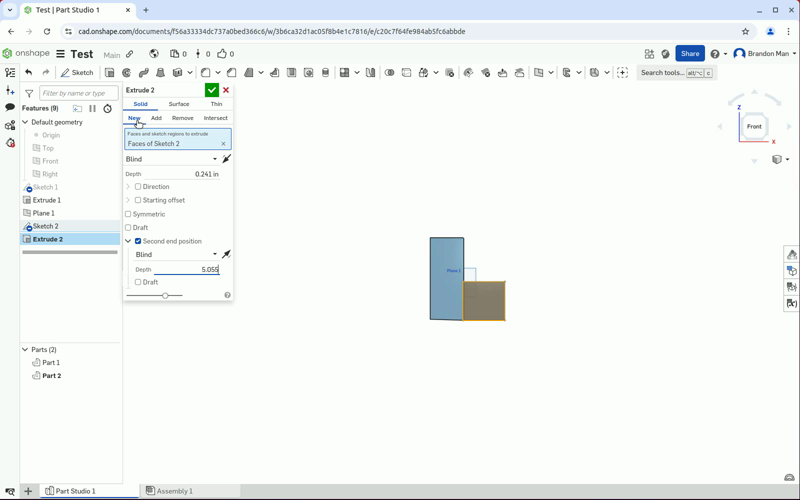
key(enter)
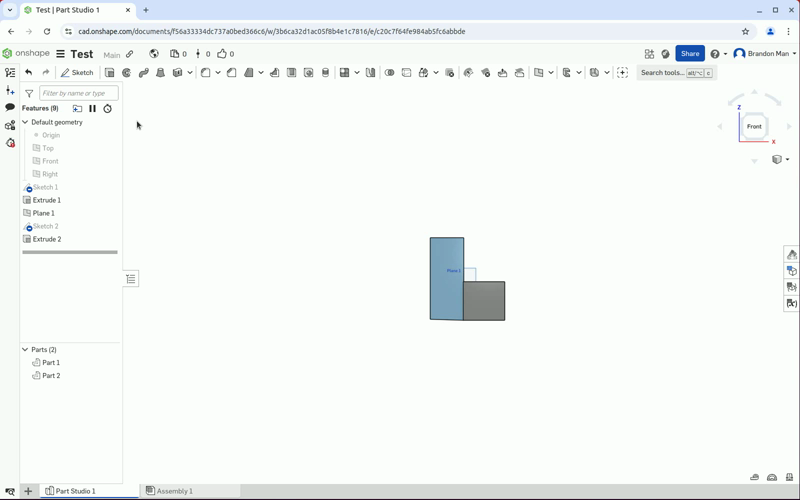
key(shift+h)
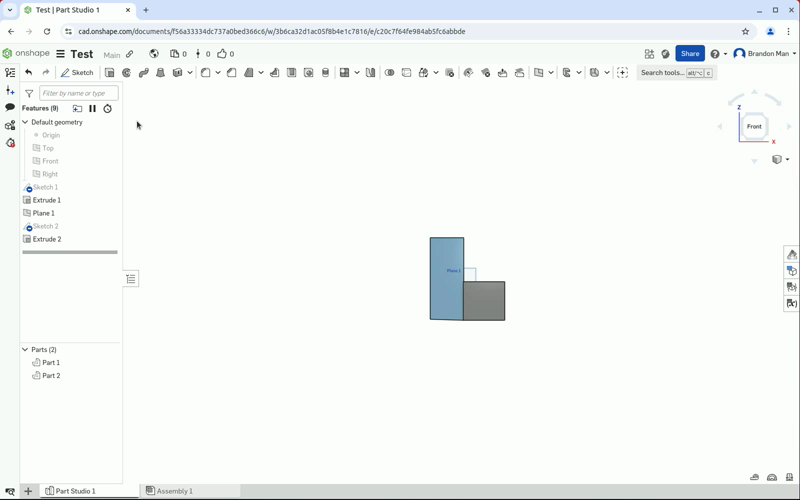
key(shift+h)
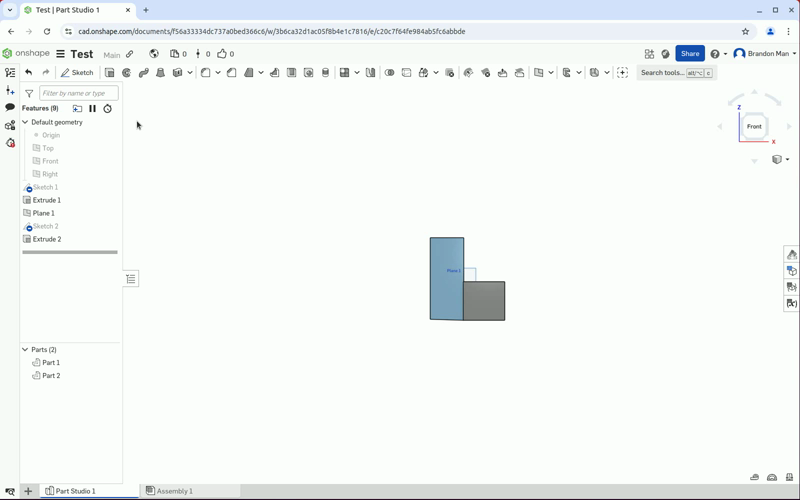
mouse_move(73, 189)
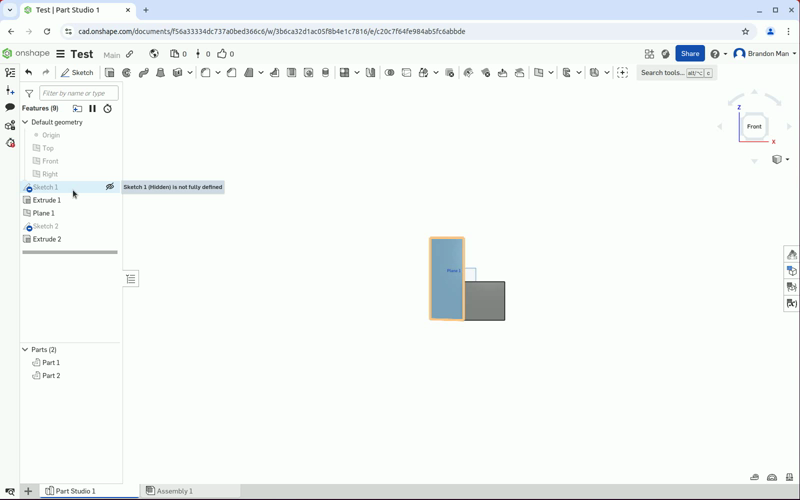
click(73, 189)
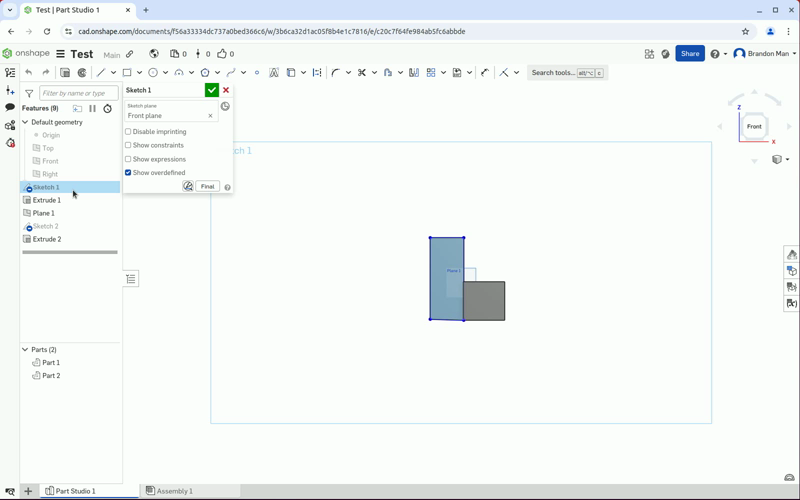
mouse_move(229, 92)
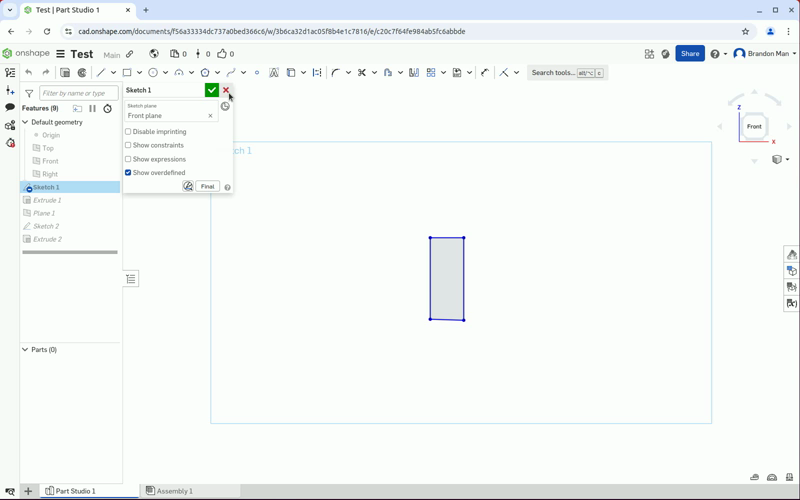
click(229, 92)
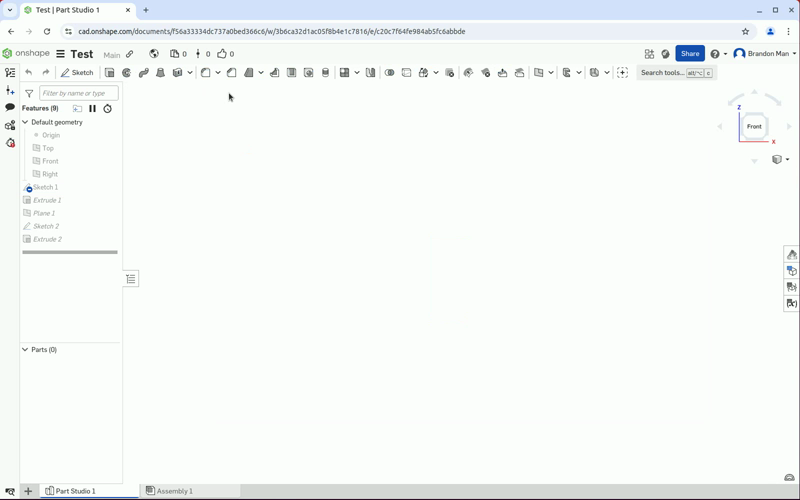
key(shift+s)
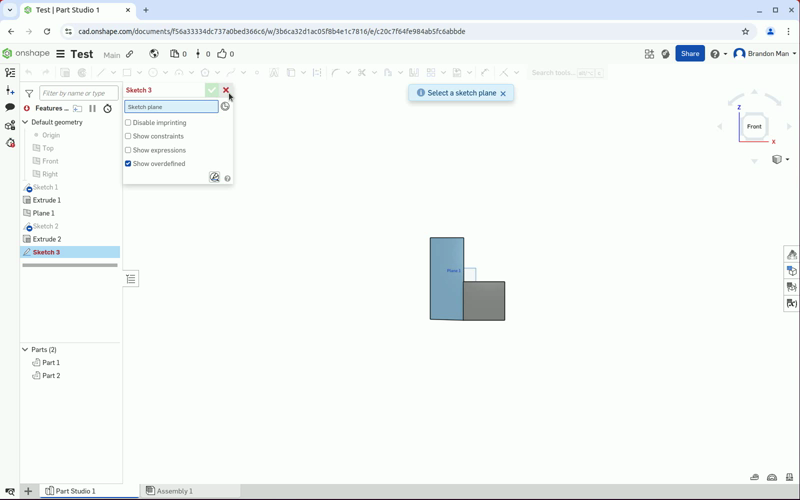
mouse_move(73, 215)
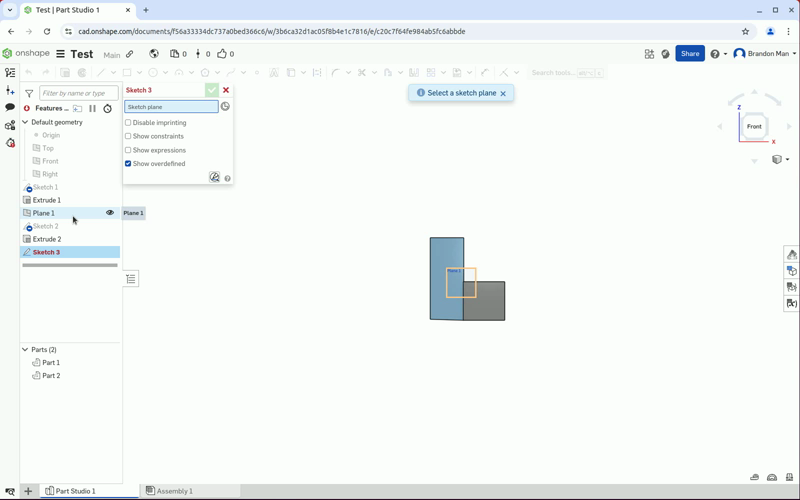
click(73, 215)
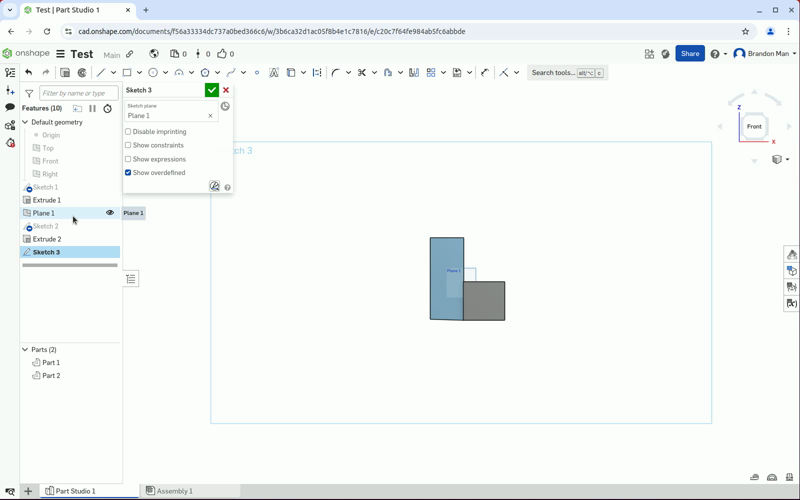
mouse_move(73, 352)
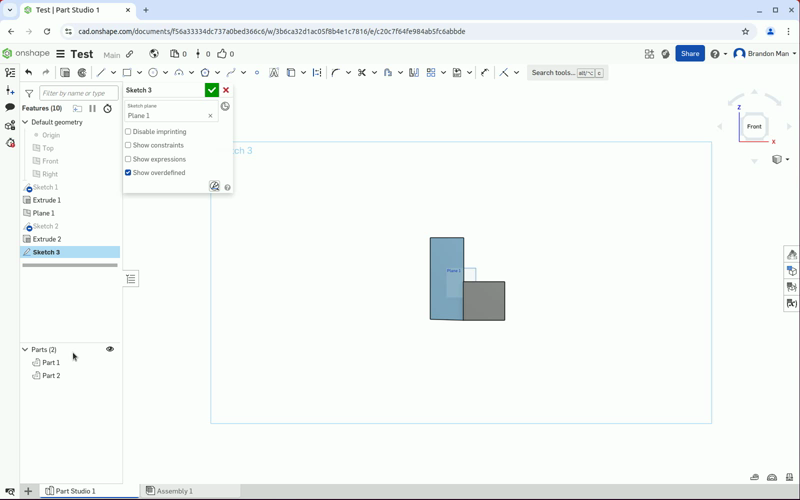
key(y)
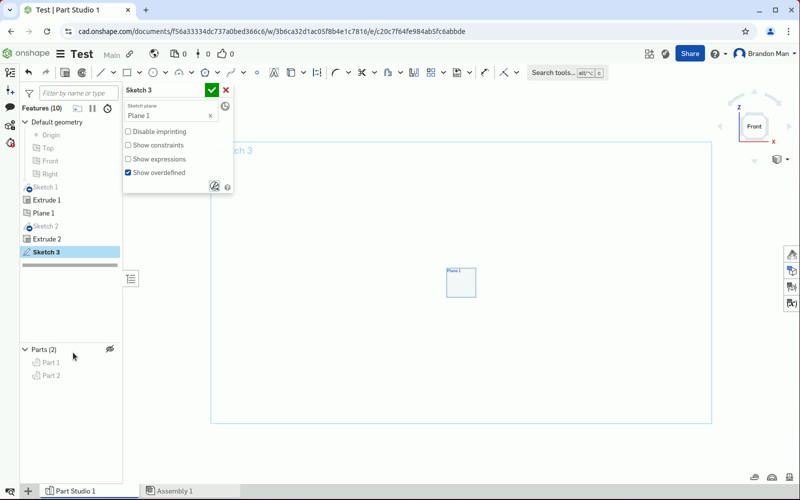
key(l)
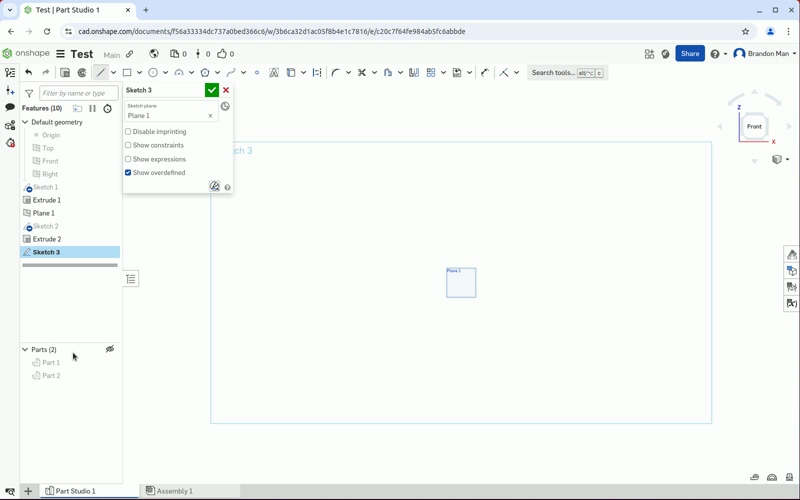
key_down(shift)
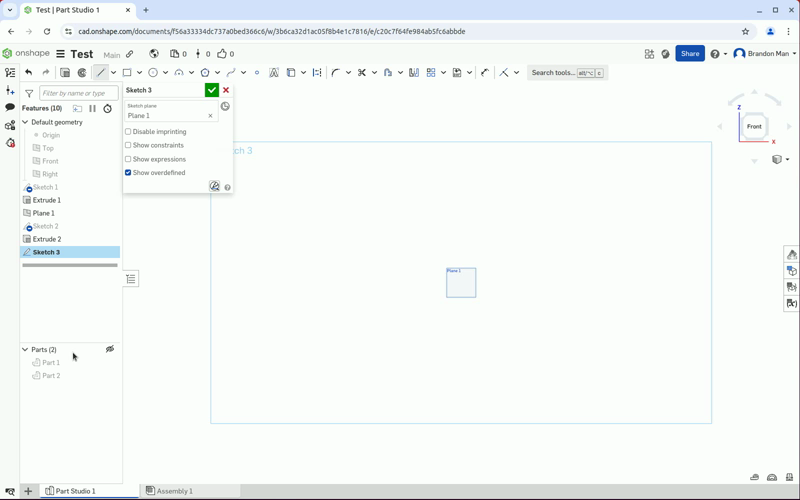
mouse_move(430, 239)
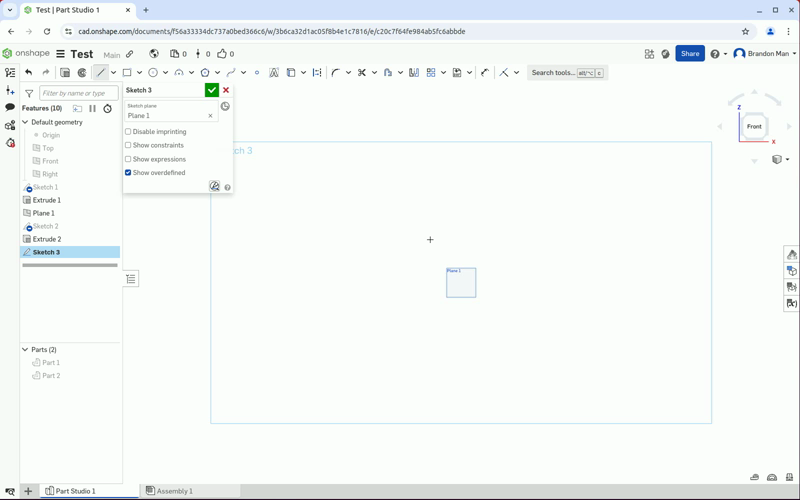
click(430, 239)
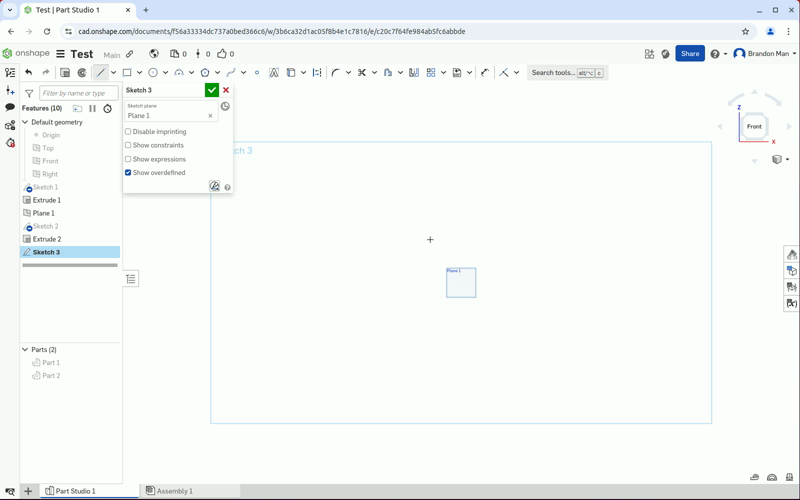
key_up(shift)
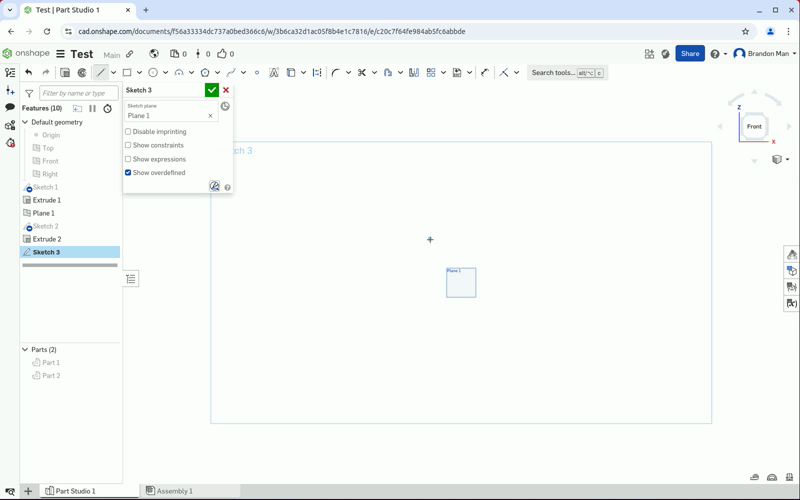
key_down(shift)
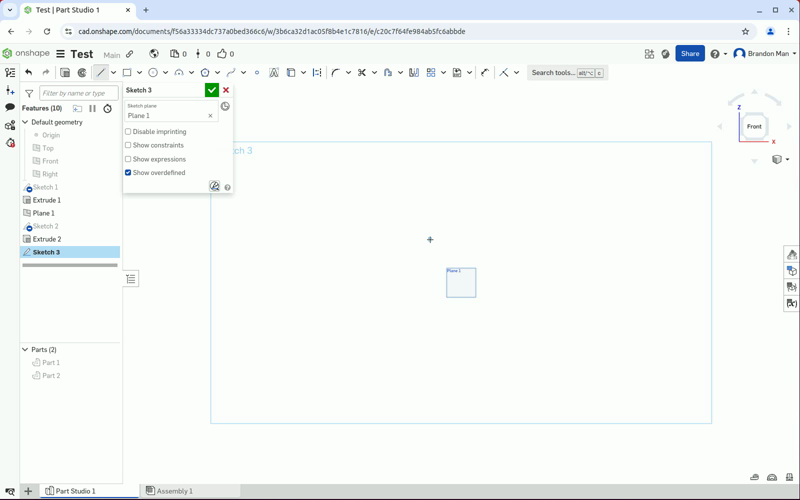
mouse_move(460, 239)
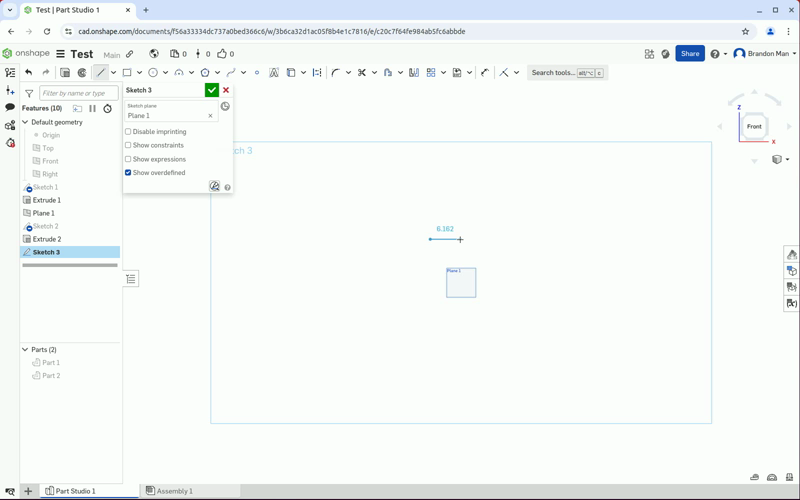
mouse_move(463, 239)
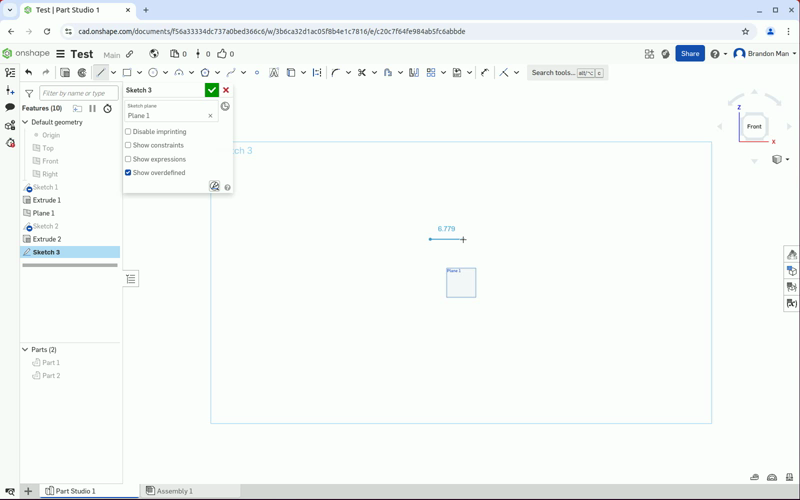
click(463, 239)
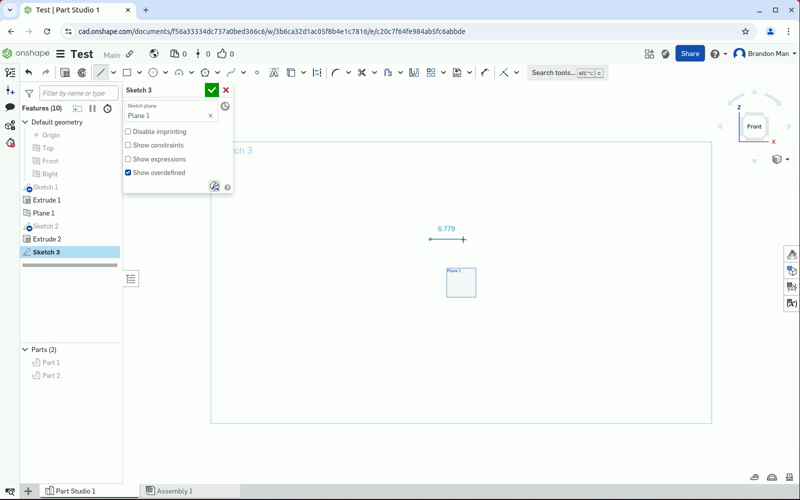
key_up(shift)
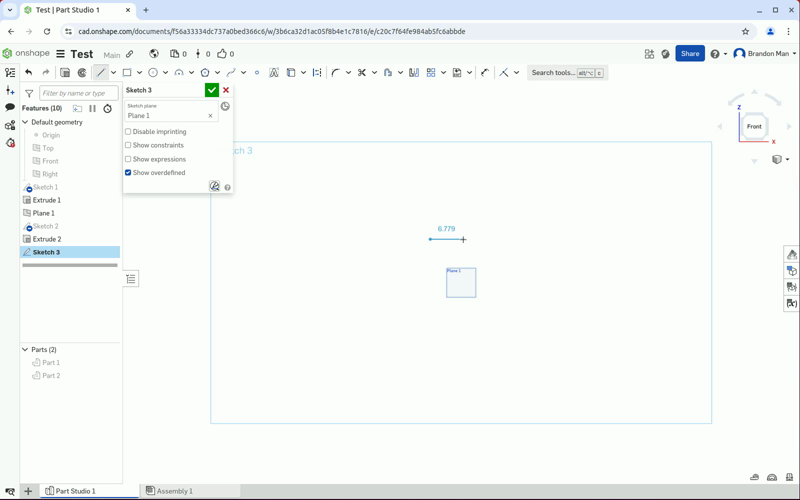
key_down(shift)
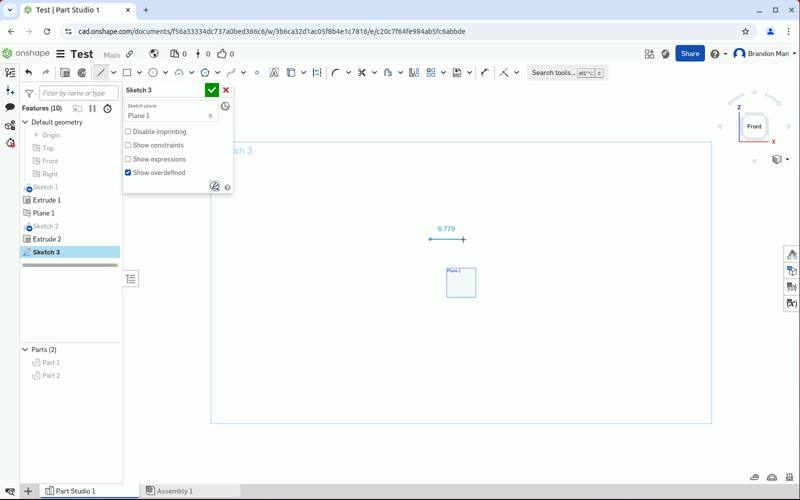
mouse_move(573, 239)
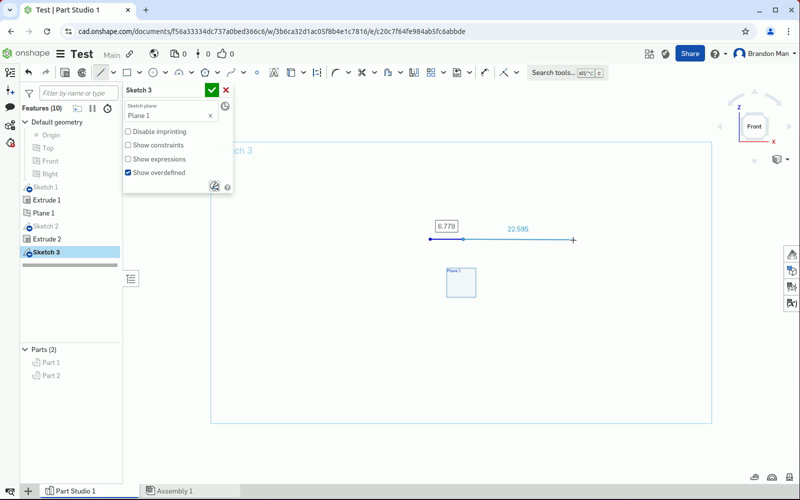
click(573, 239)
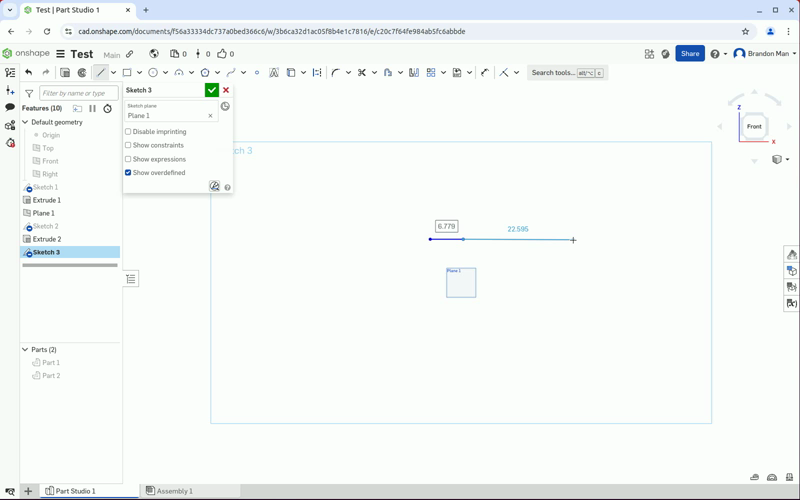
key_up(shift)
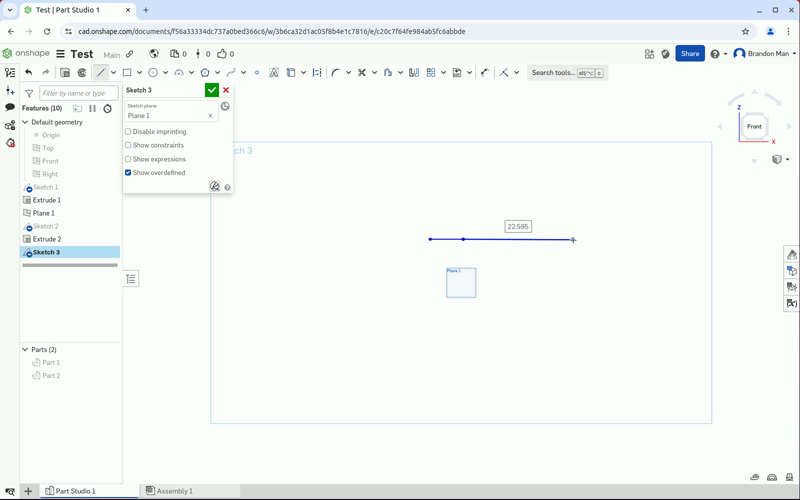
key_down(shift)
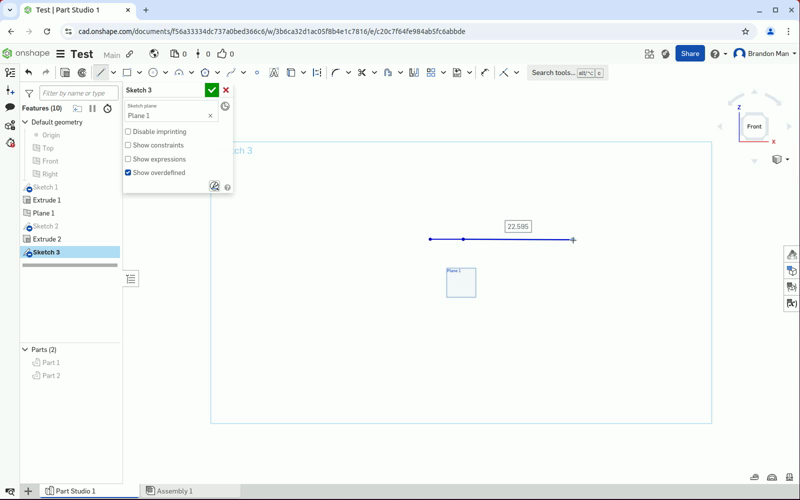
mouse_move(589, 239)
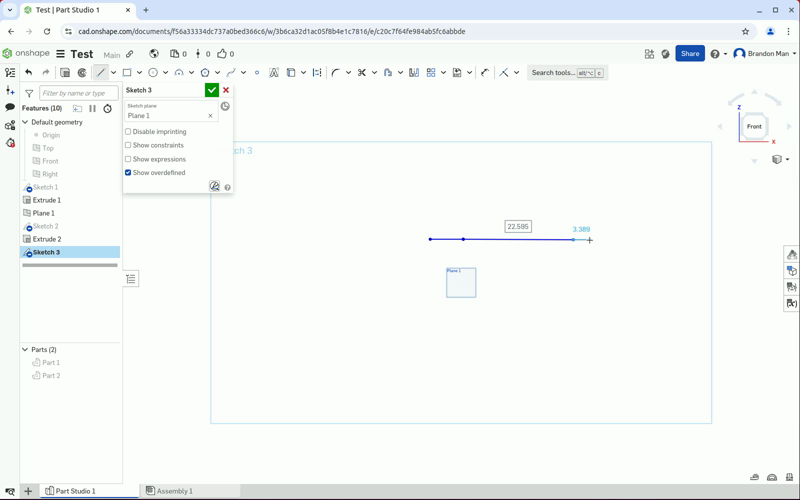
mouse_move(573, 227)
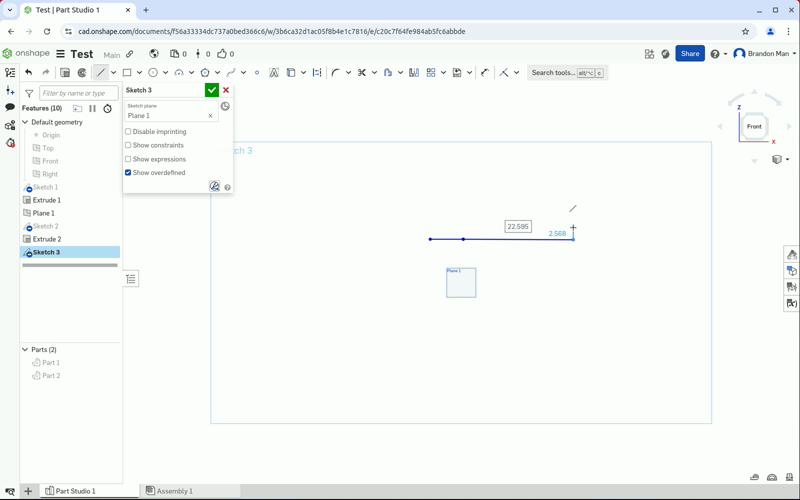
click(573, 227)
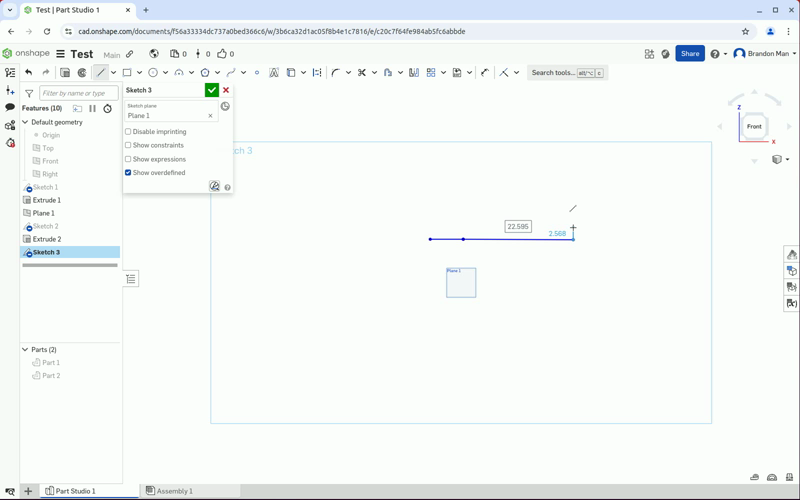
key_up(shift)
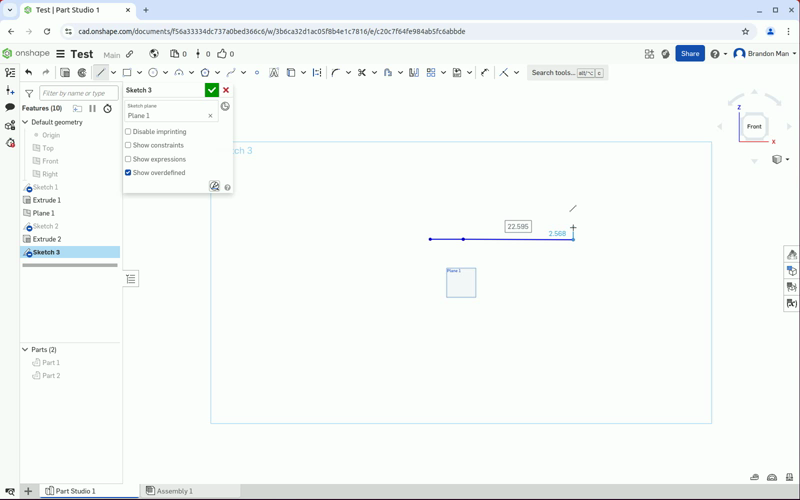
key_down(shift)
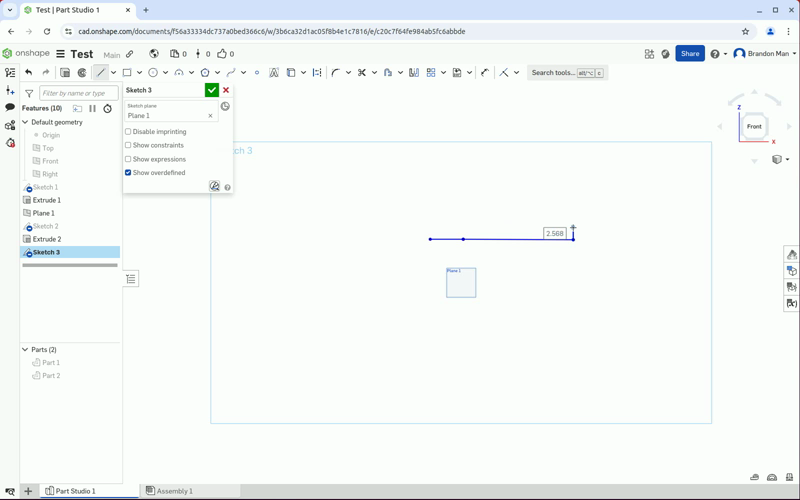
mouse_move(430, 227)
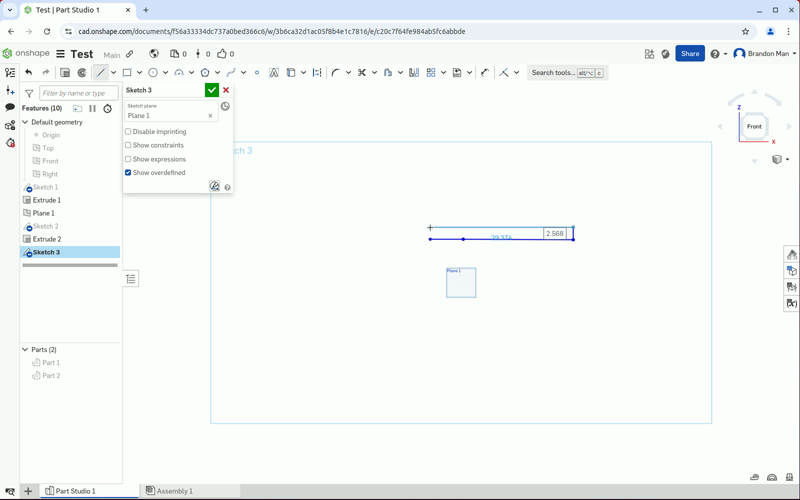
click(430, 227)
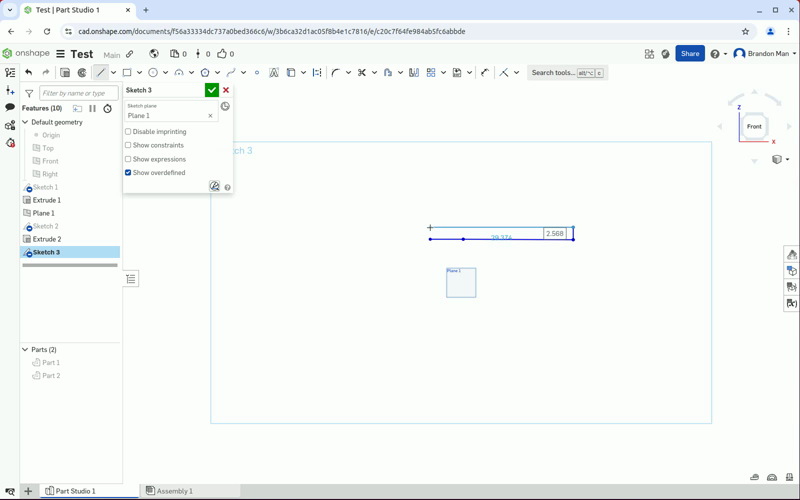
key_up(shift)
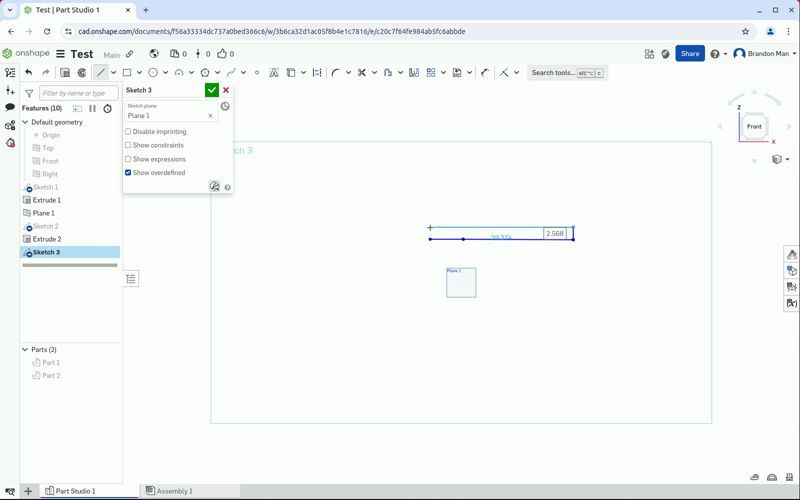
mouse_move(460, 227)
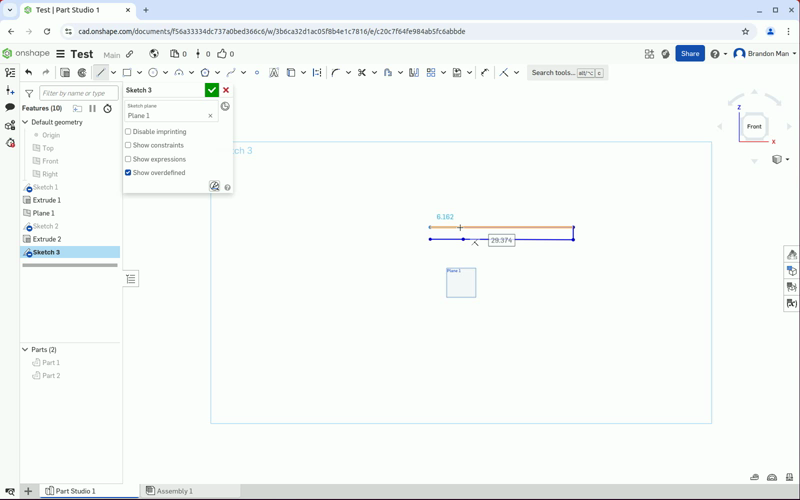
key_down(shift)
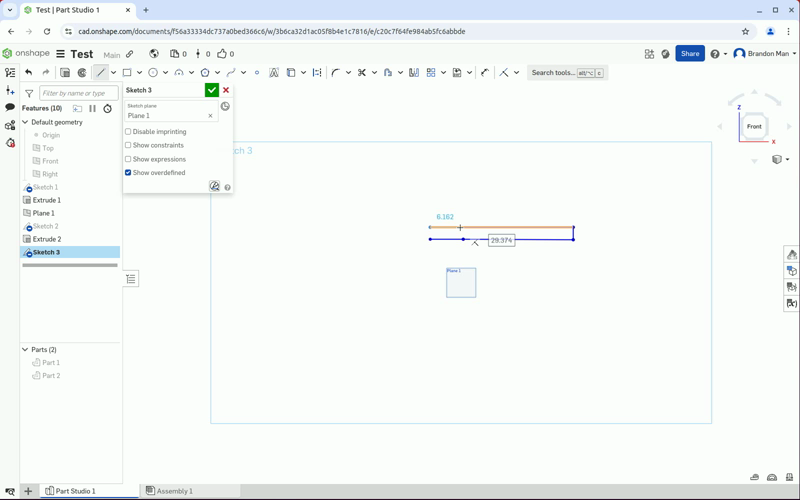
mouse_move(430, 239)
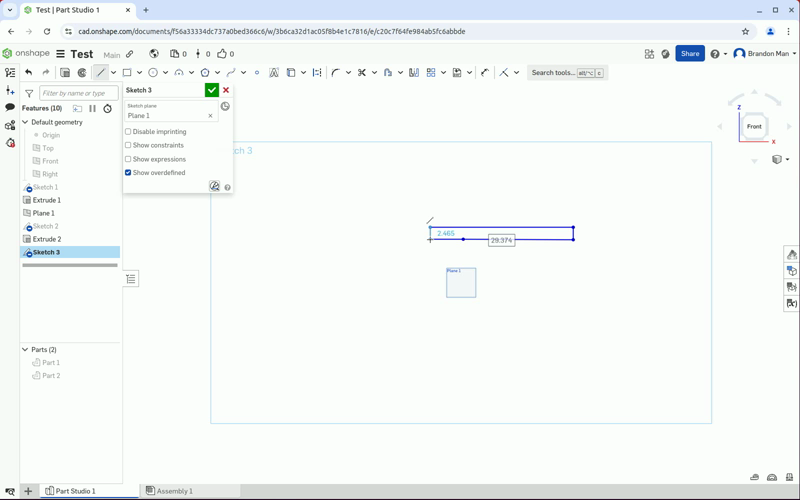
key_up(shift)
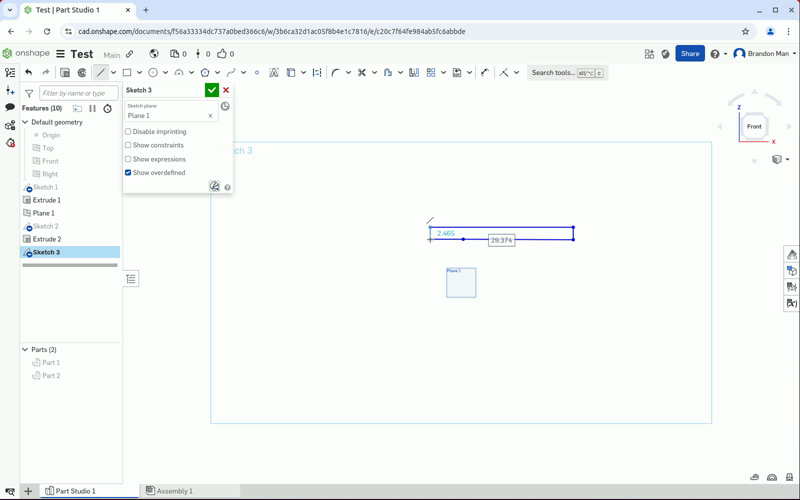
click(430, 239)
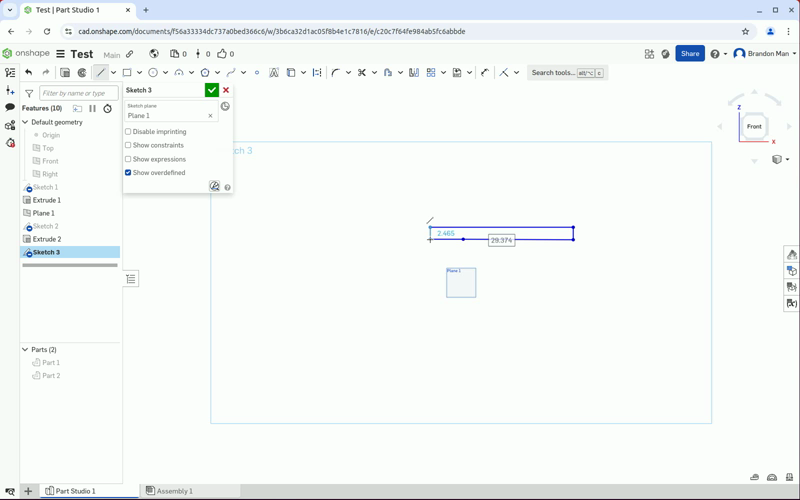
key(esc)
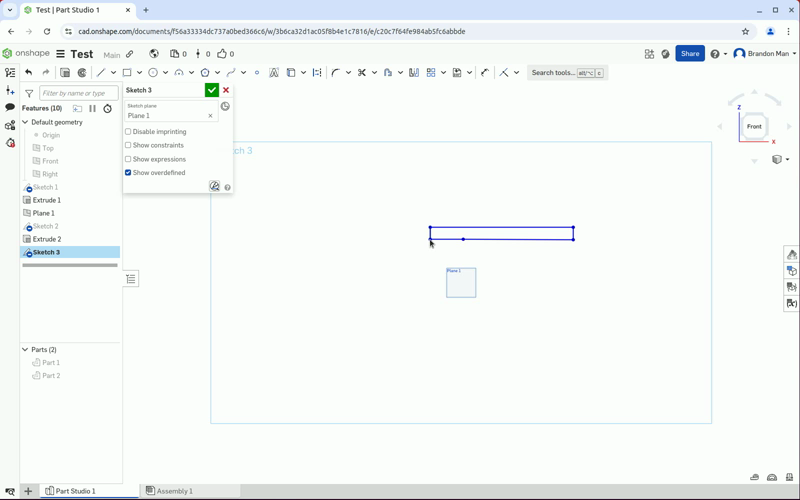
mouse_move(441, 234)
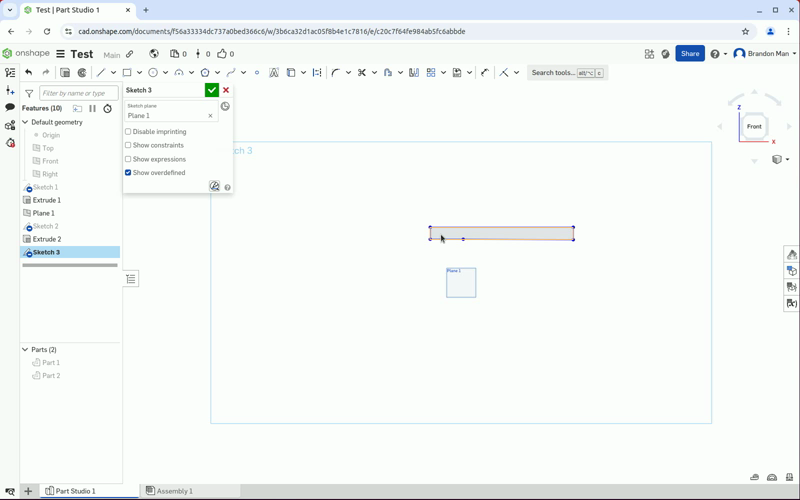
scroll(6)
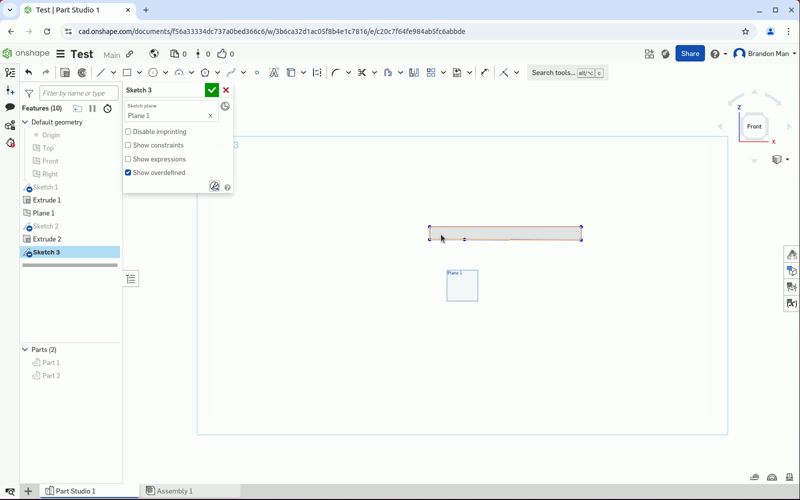
scroll(6)
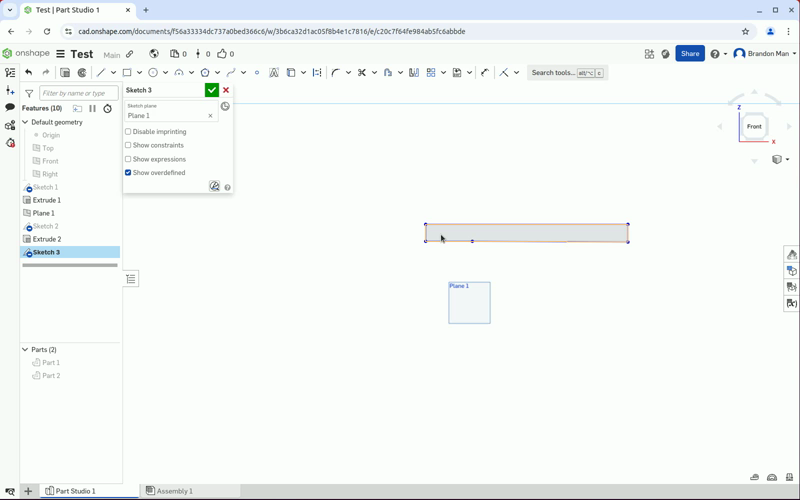
scroll(6)
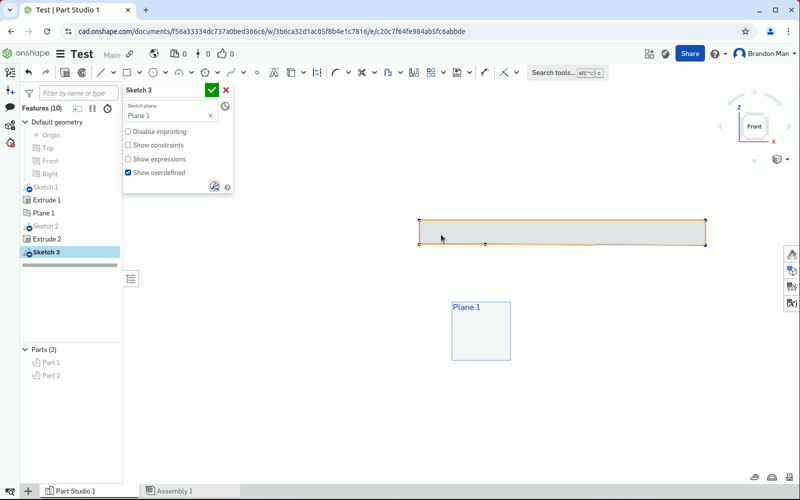
scroll(6)
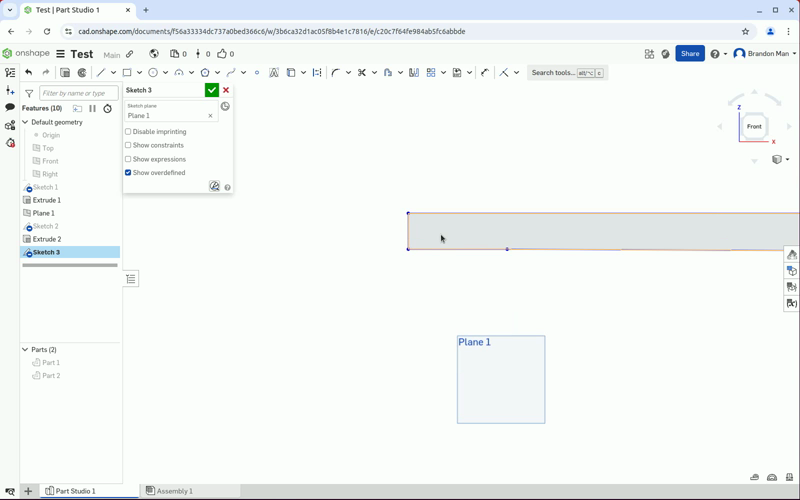
scroll(6)
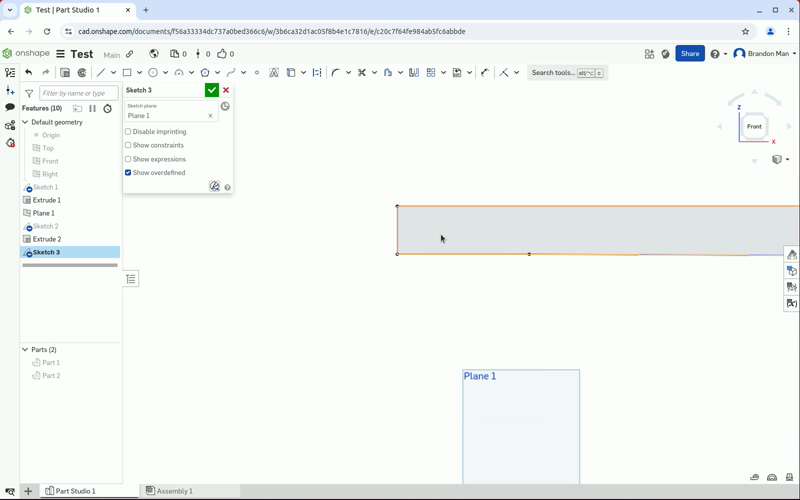
scroll(6)
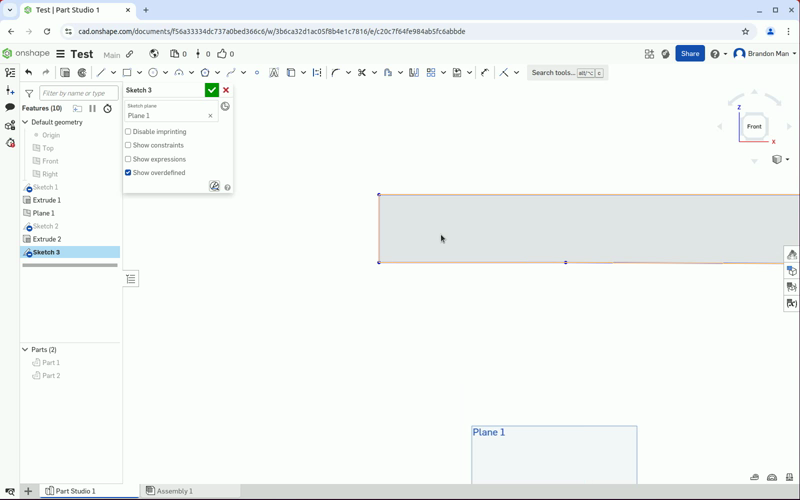
scroll(6)
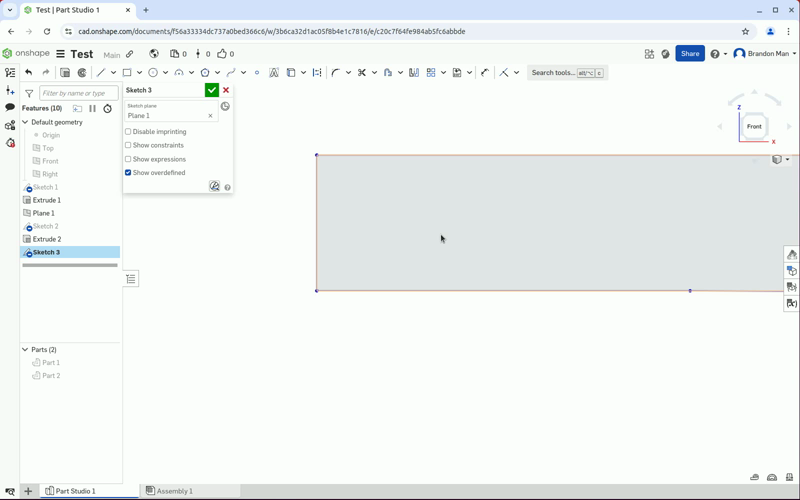
click(441, 234)
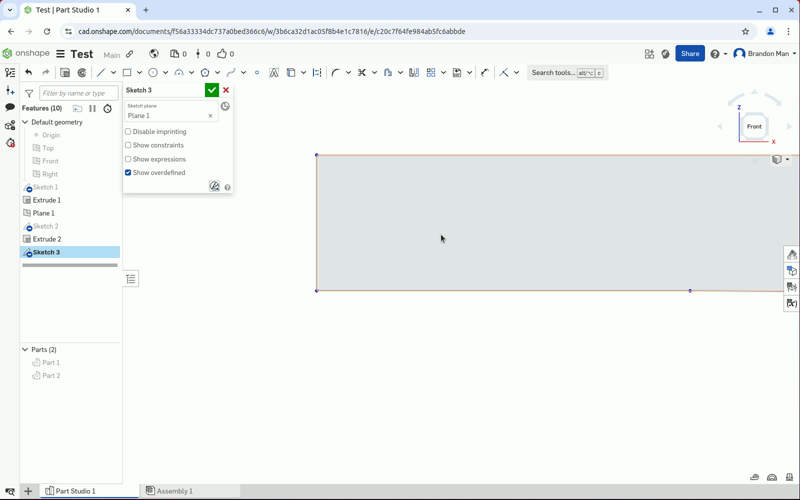
scroll(-6)
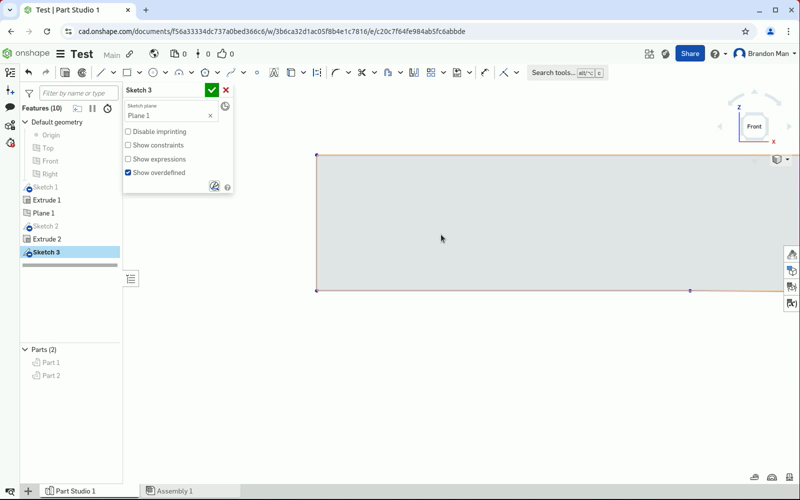
scroll(-6)
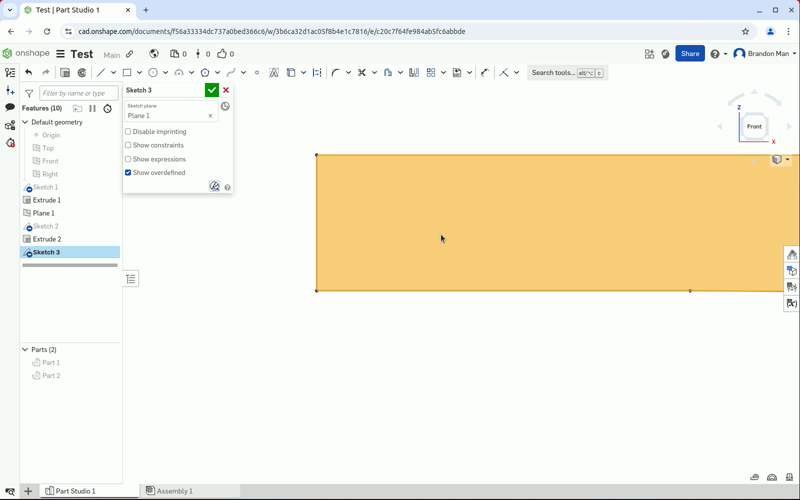
scroll(-6)
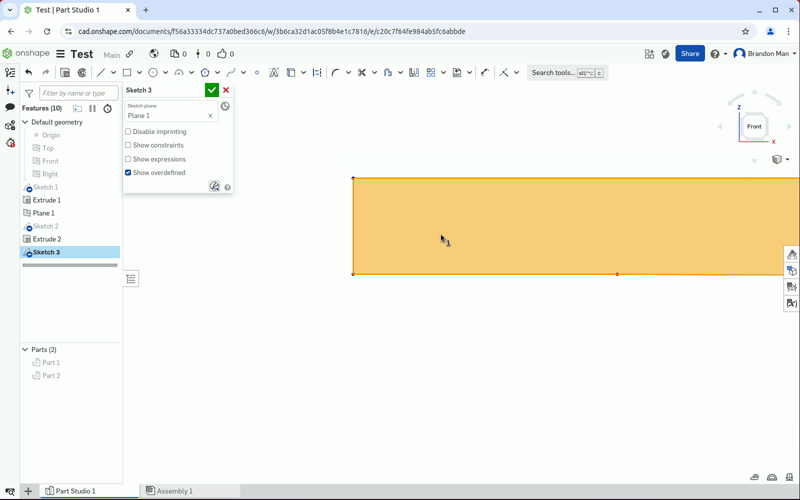
scroll(-6)
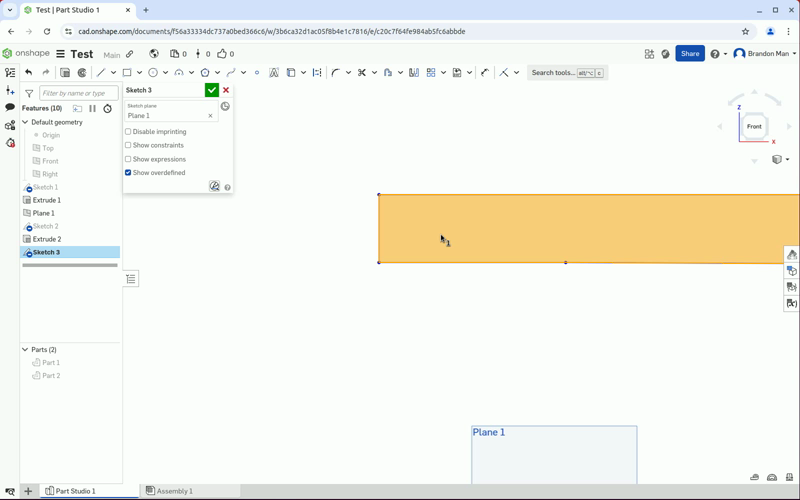
scroll(-6)
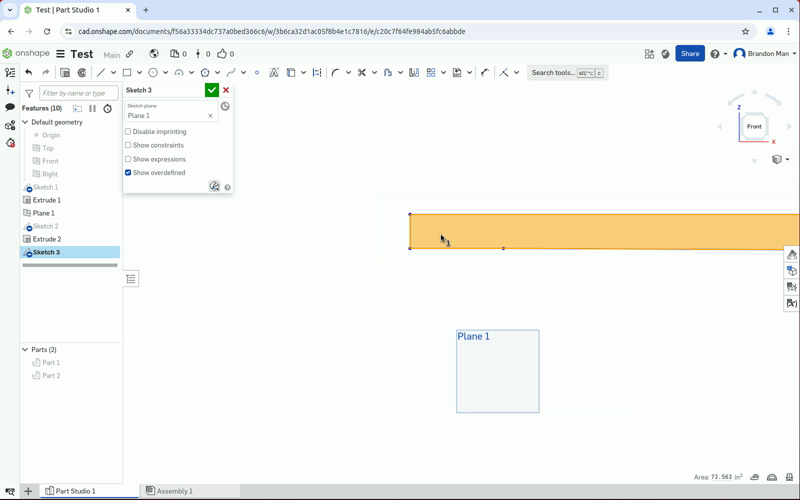
scroll(-6)
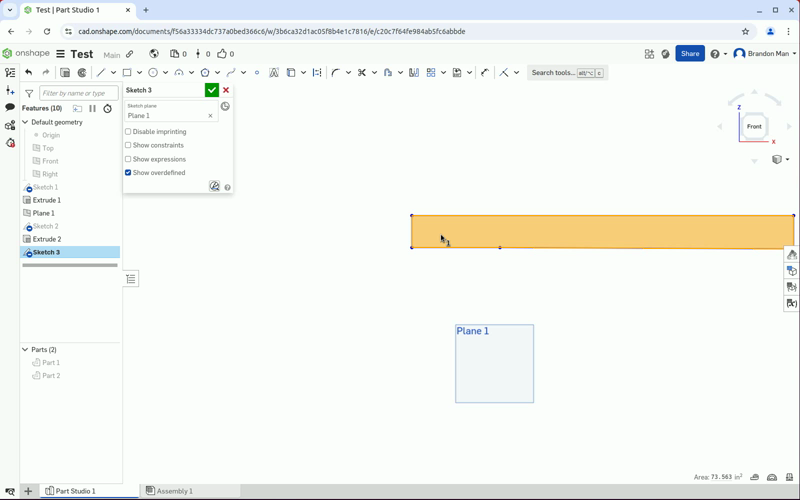
scroll(-6)
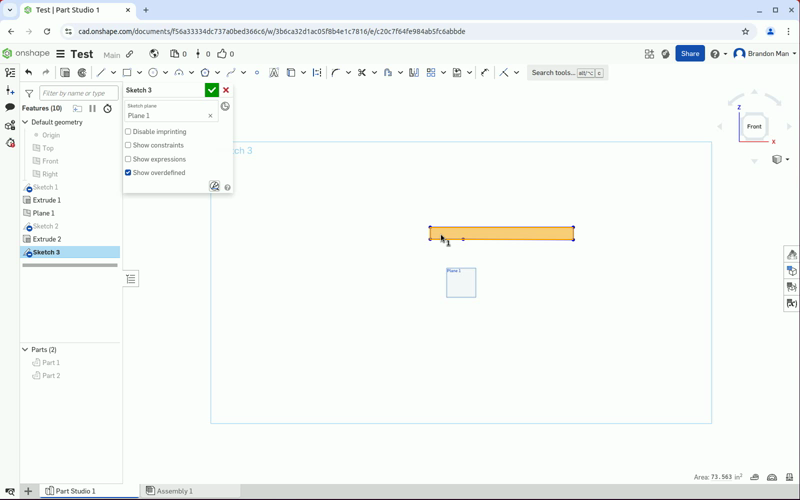
mouse_move(73, 352)
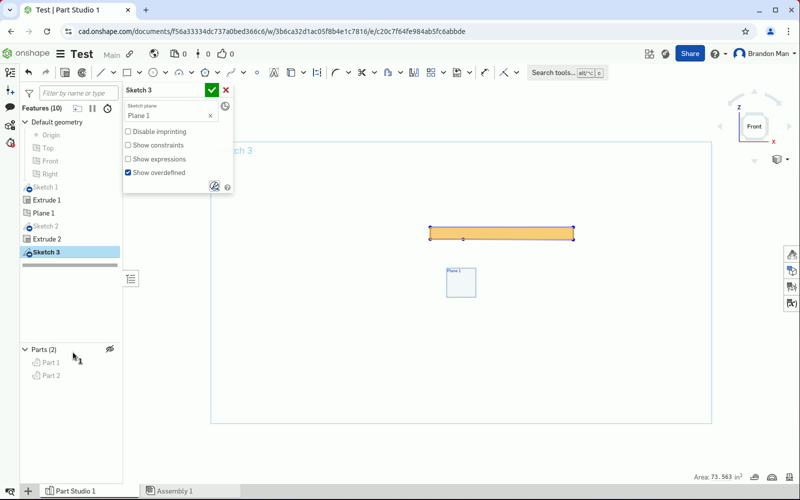
key(shift+y)
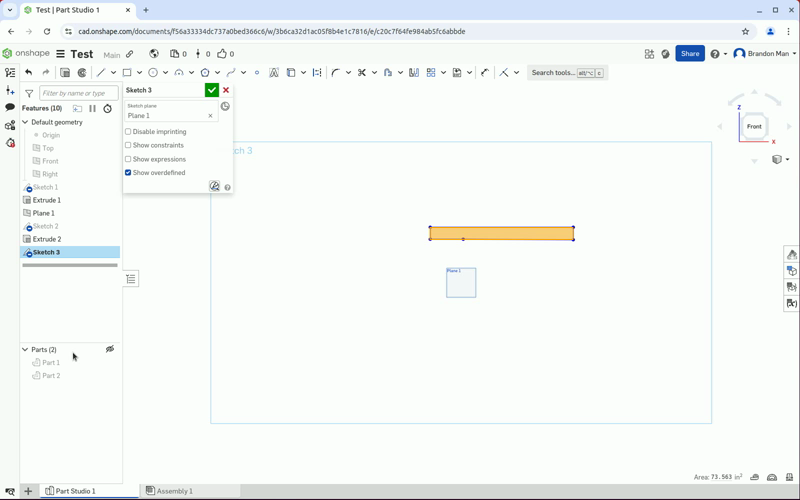
key(shift+e)
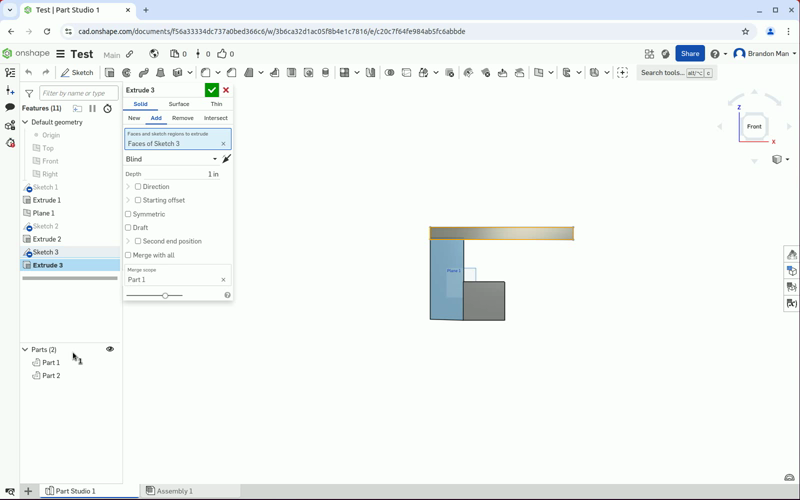
mouse_move(143, 106)
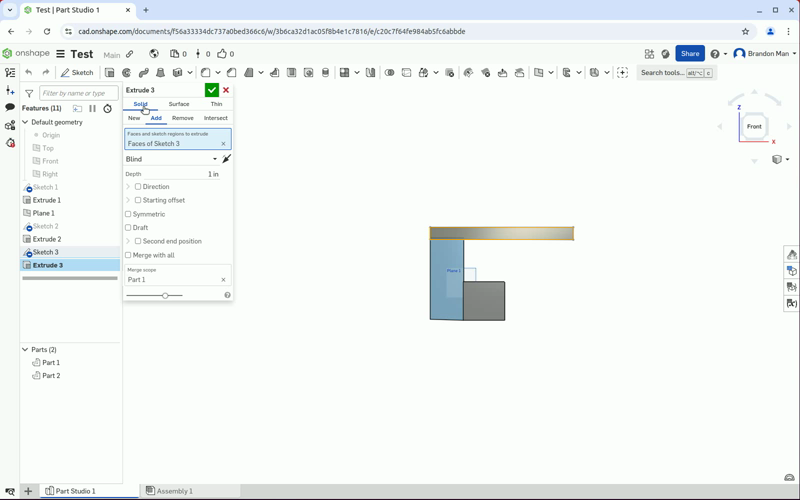
click(143, 106)
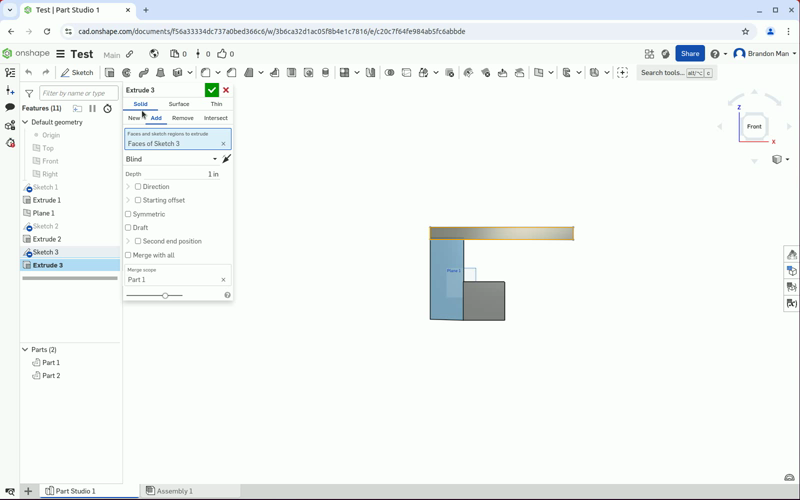
mouse_move(137, 120)
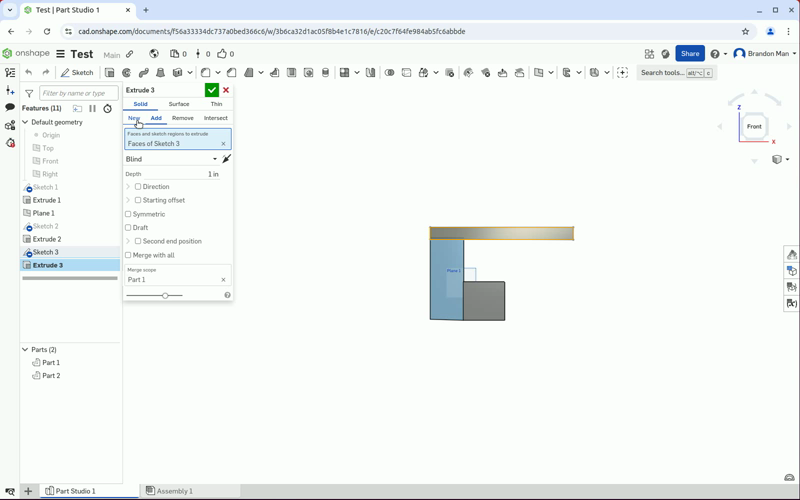
click(137, 120)
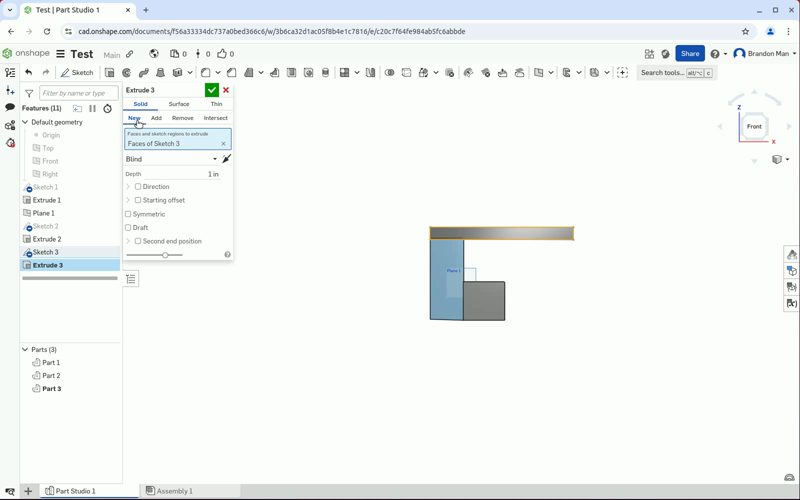
key(tab, 4)
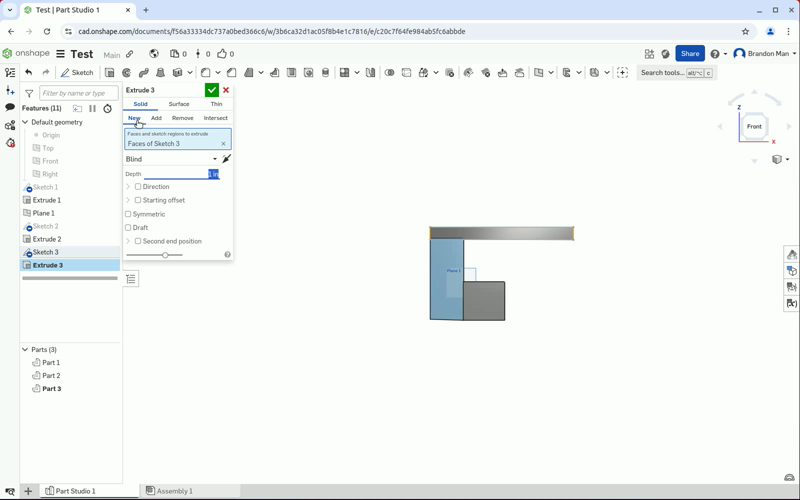
text(-5.055)
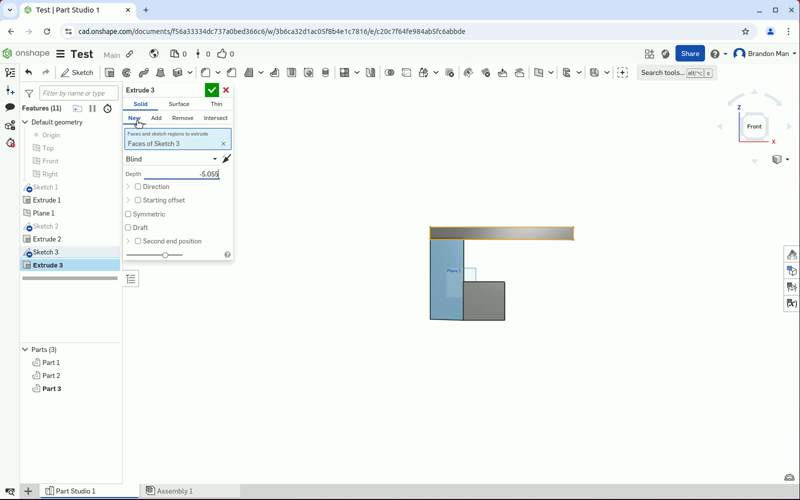
key(tab, 3)
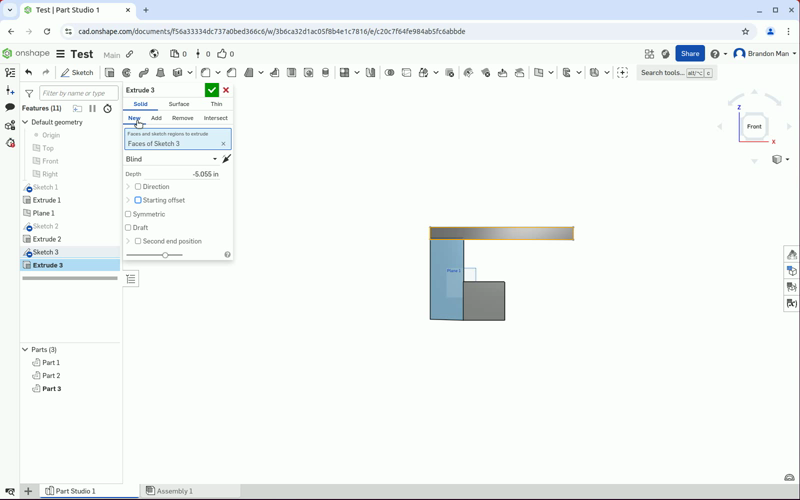
key(tab, 2)
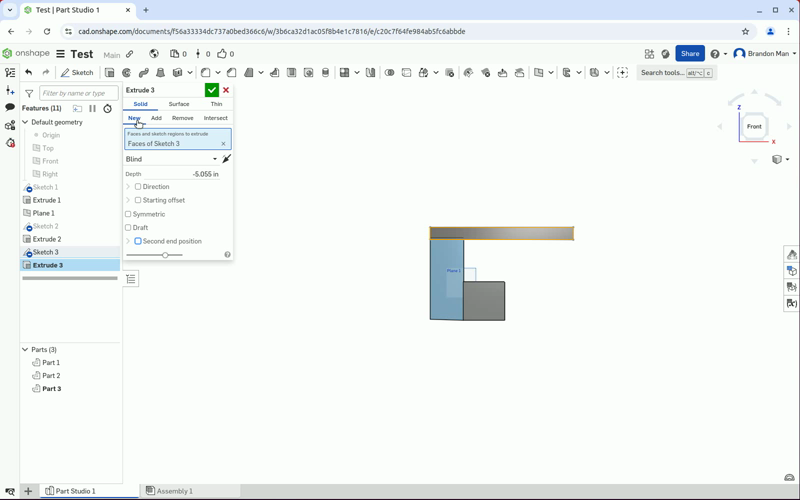
key(space)
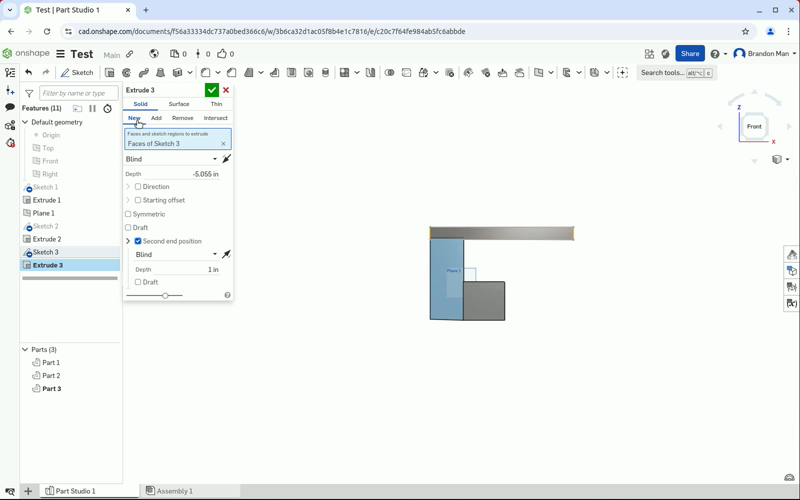
key(tab, 3)
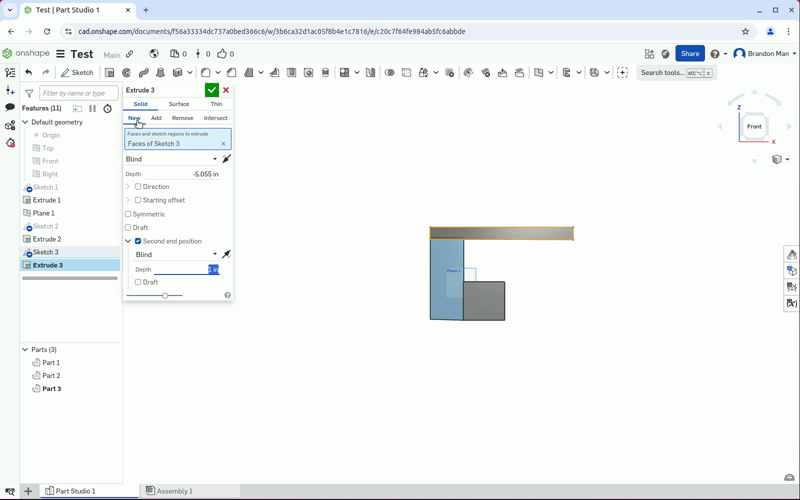
text(0.481)
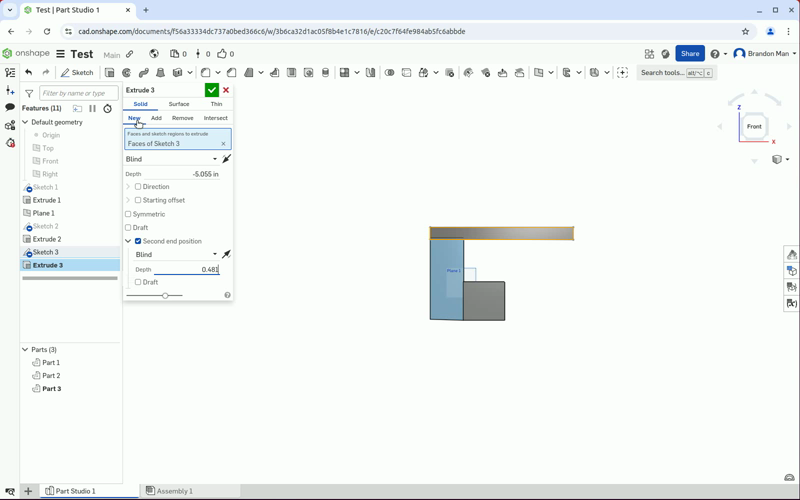
key(enter)
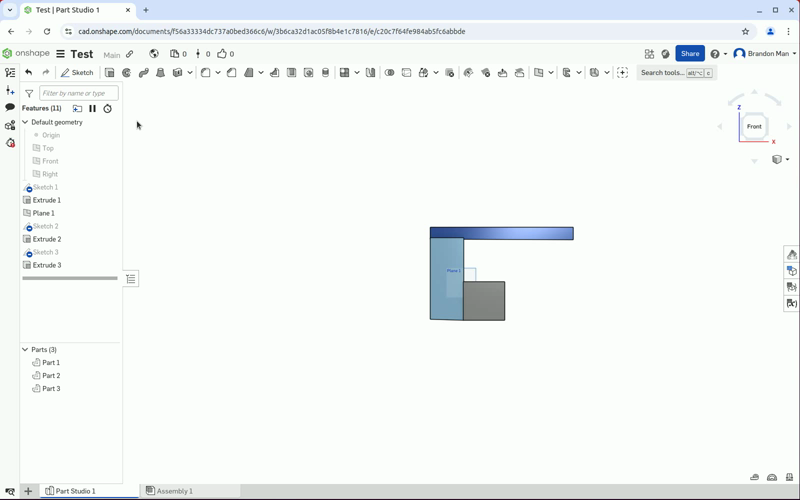
key(shift+h)
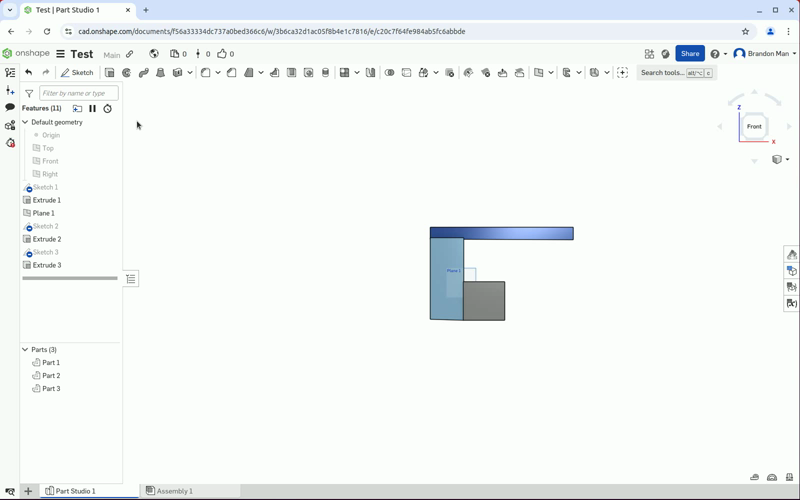
key(shift+h)
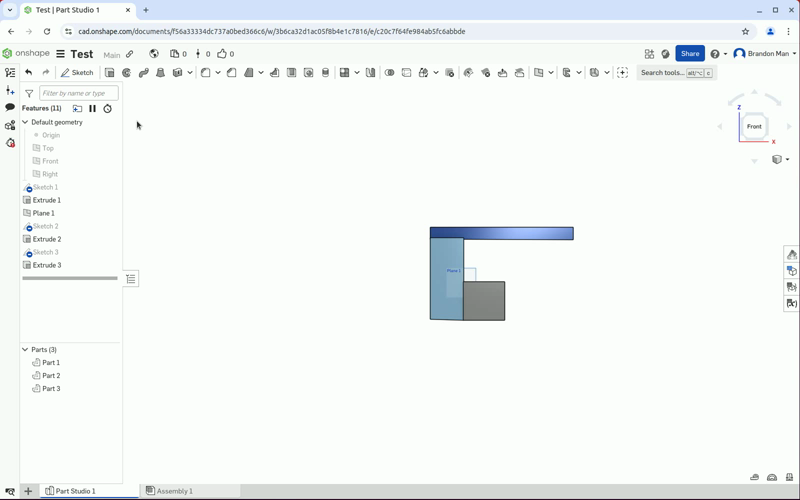
mouse_move(73, 189)
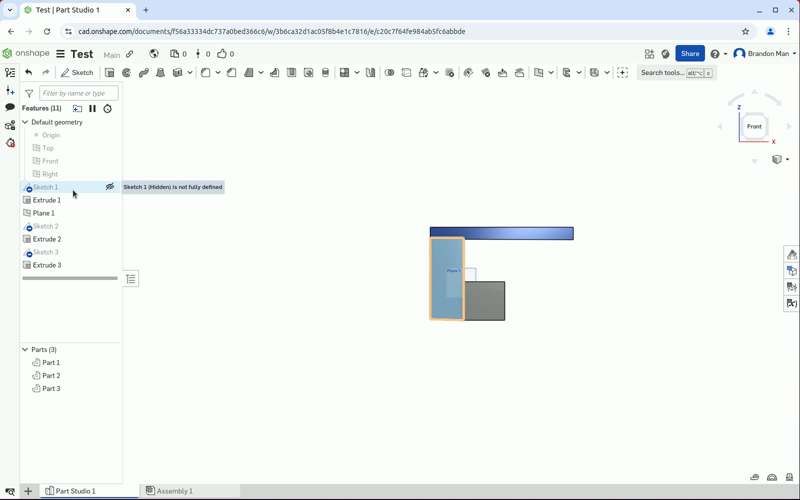
click(73, 189)
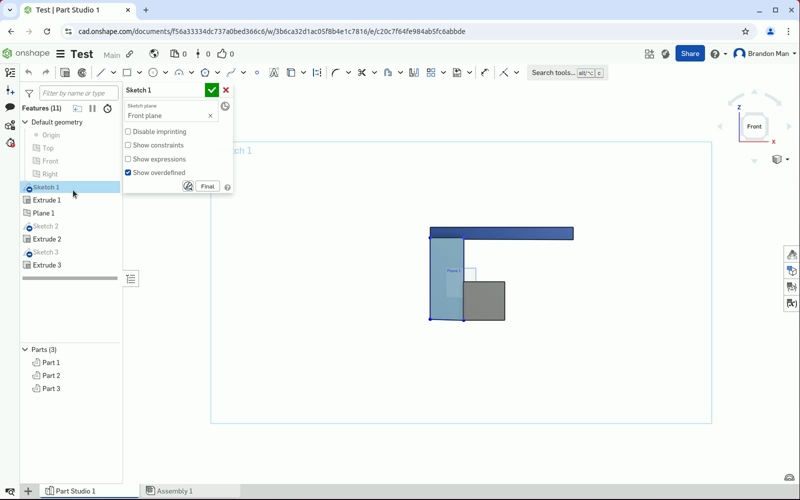
mouse_move(229, 92)
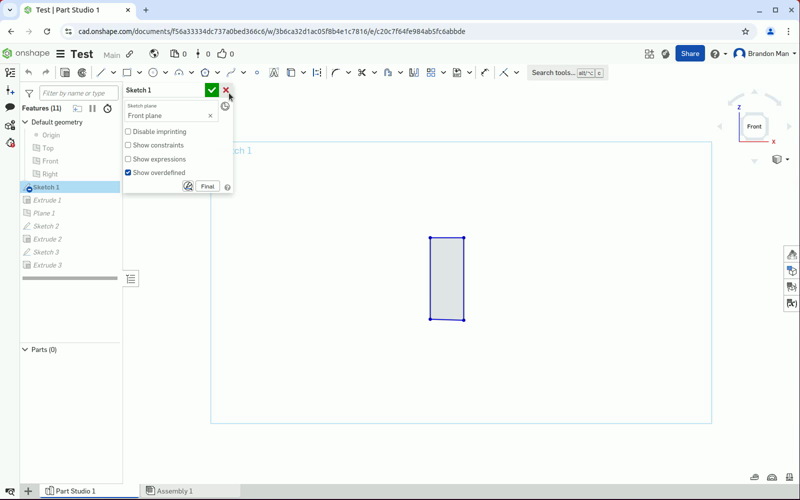
click(229, 92)
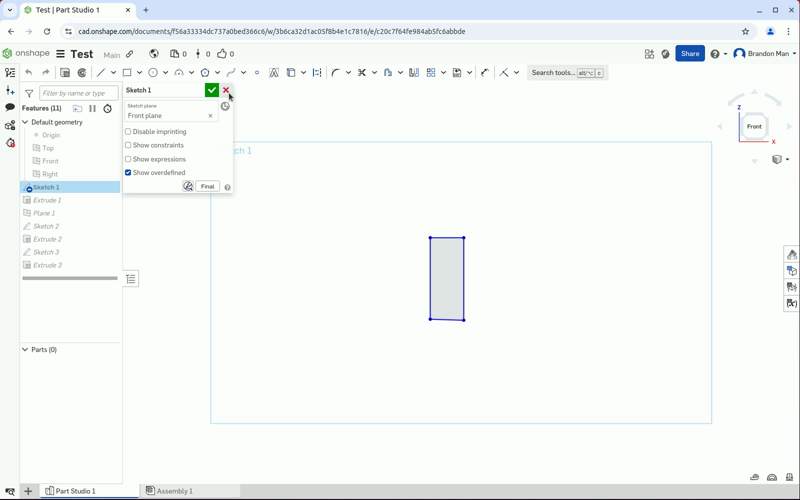
key(shift+s)
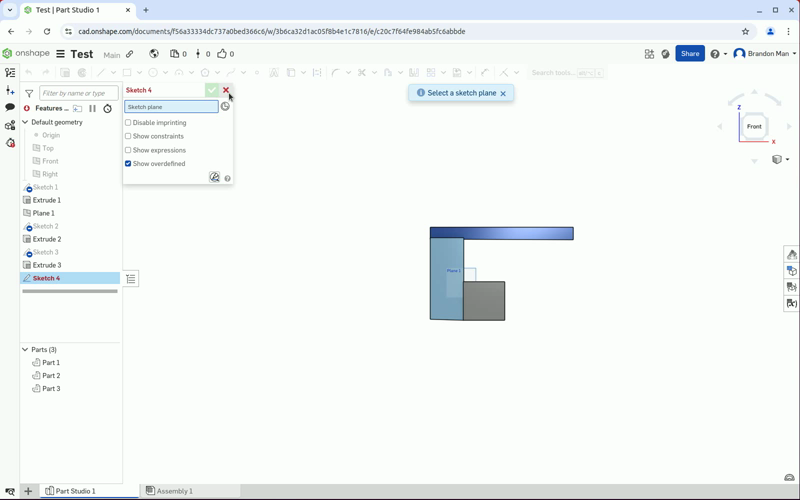
mouse_move(73, 215)
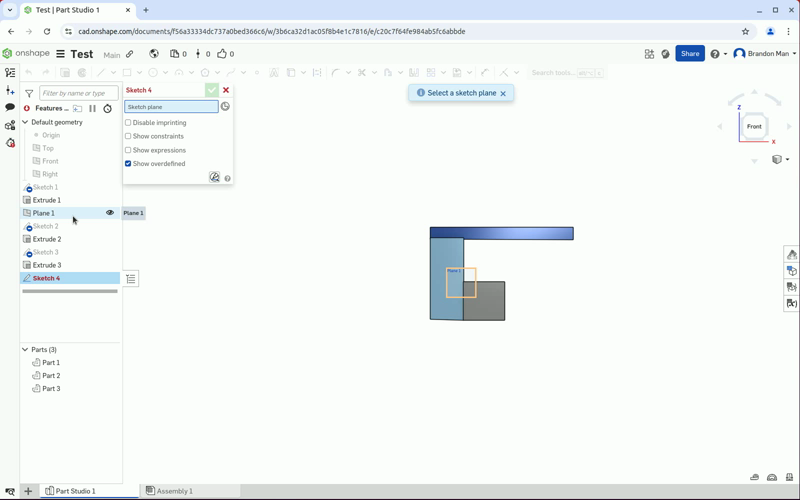
click(73, 215)
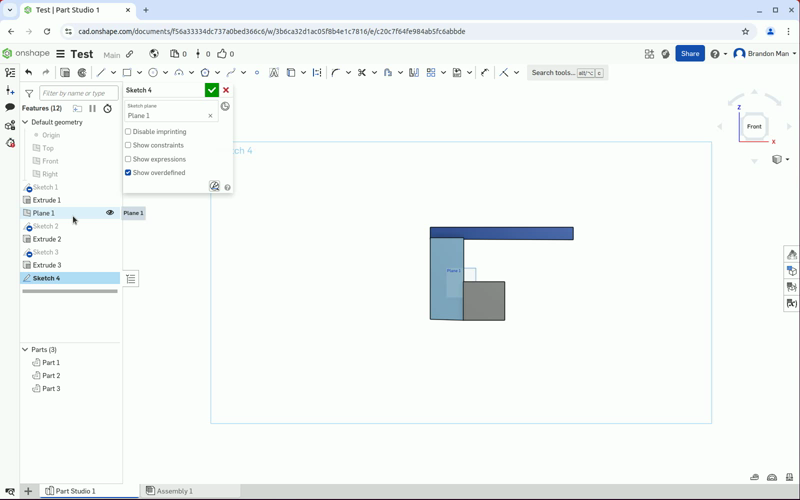
mouse_move(73, 352)
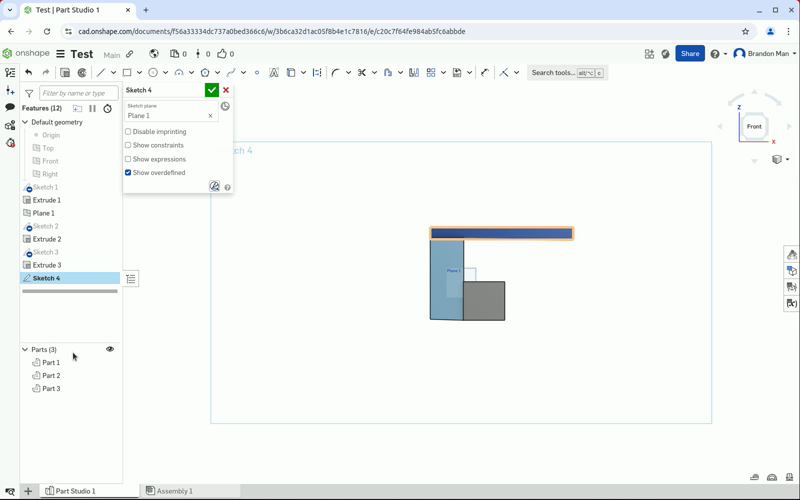
key(y)
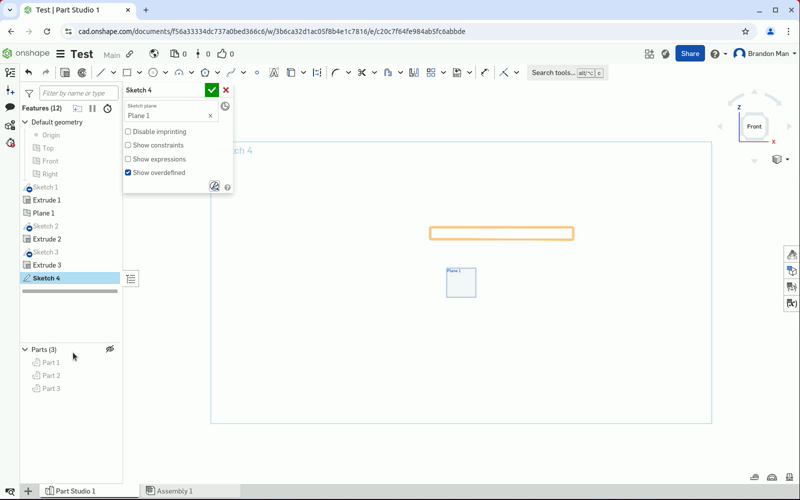
key(l)
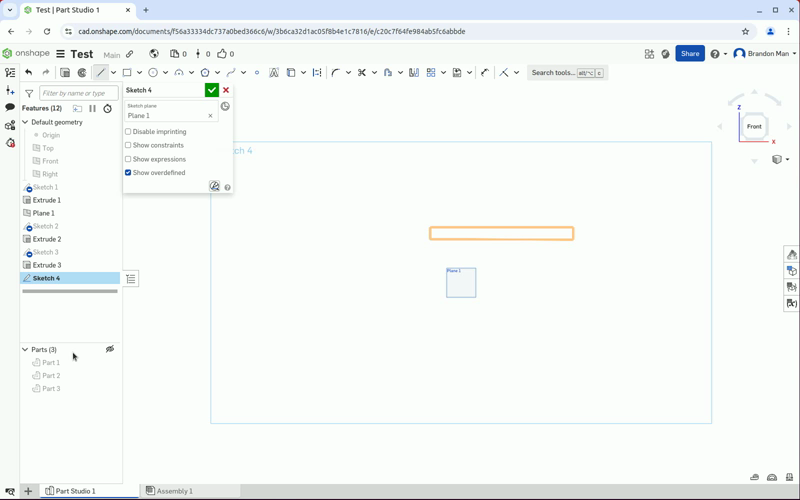
key_down(shift)
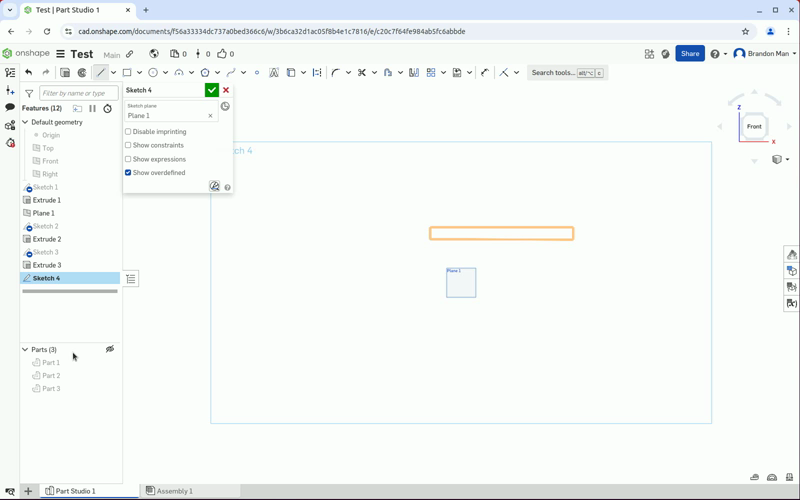
mouse_move(504, 320)
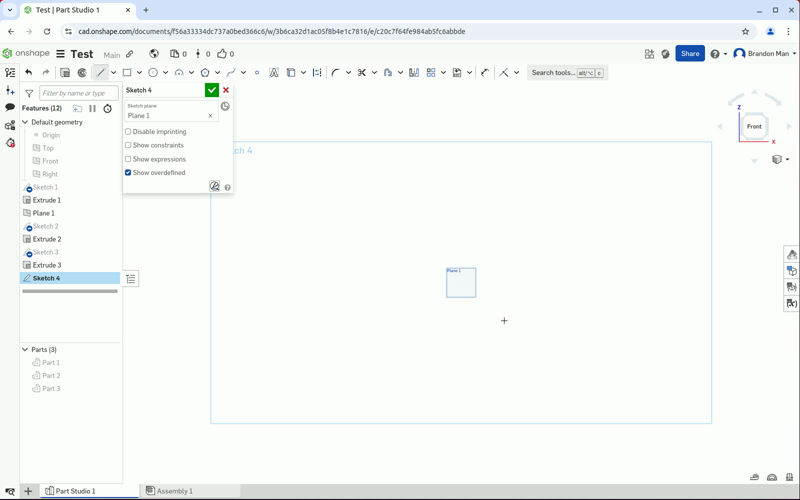
click(504, 320)
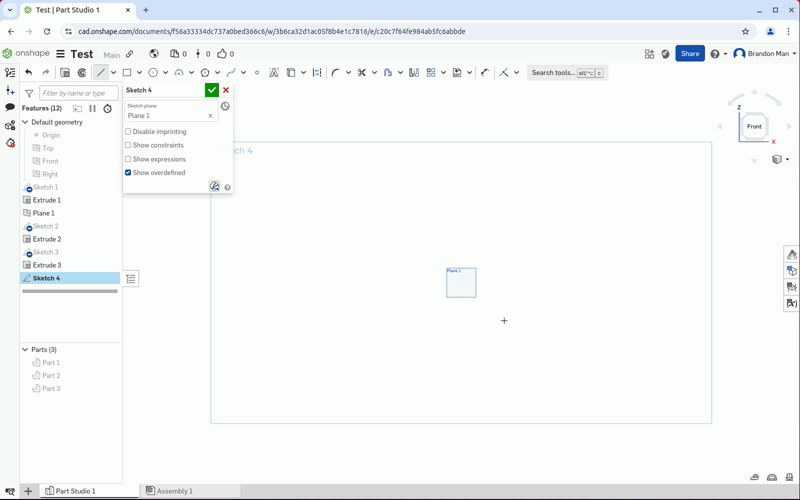
key_up(shift)
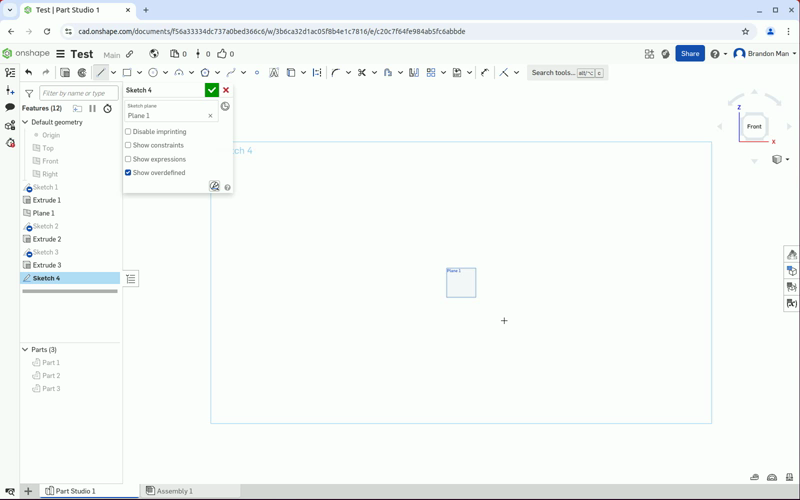
key_down(shift)
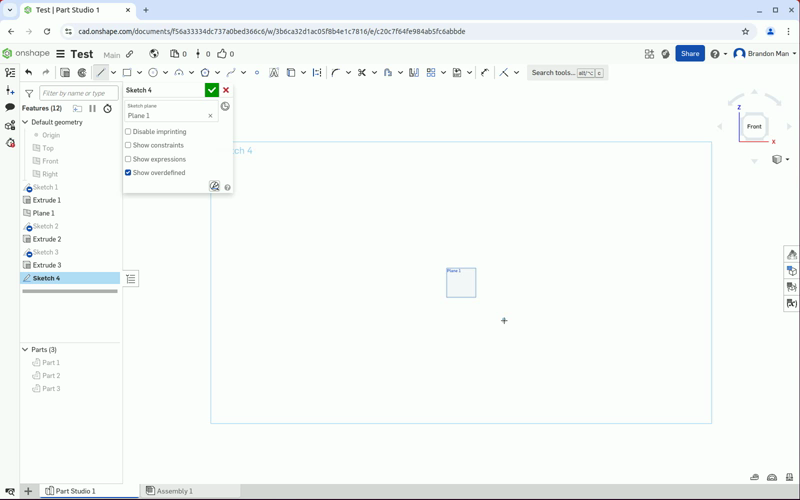
mouse_move(534, 320)
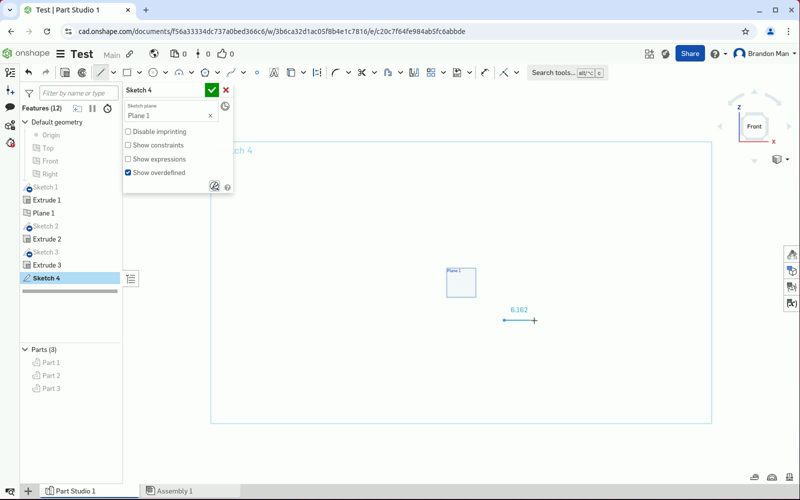
mouse_move(540, 320)
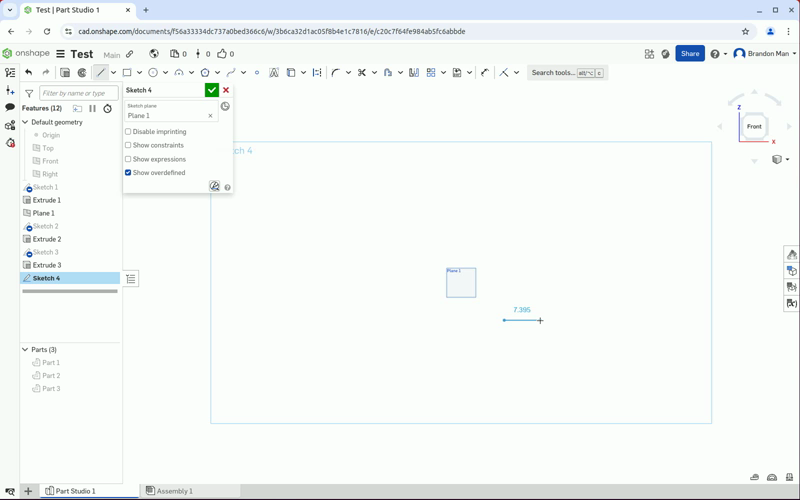
click(540, 320)
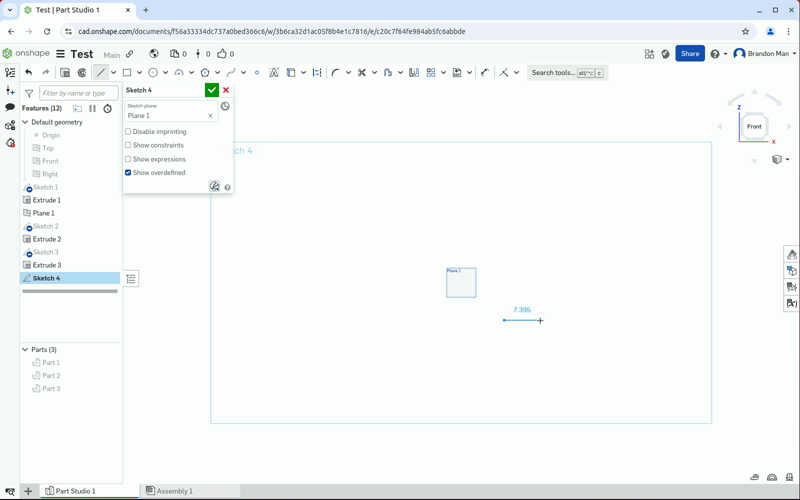
key_up(shift)
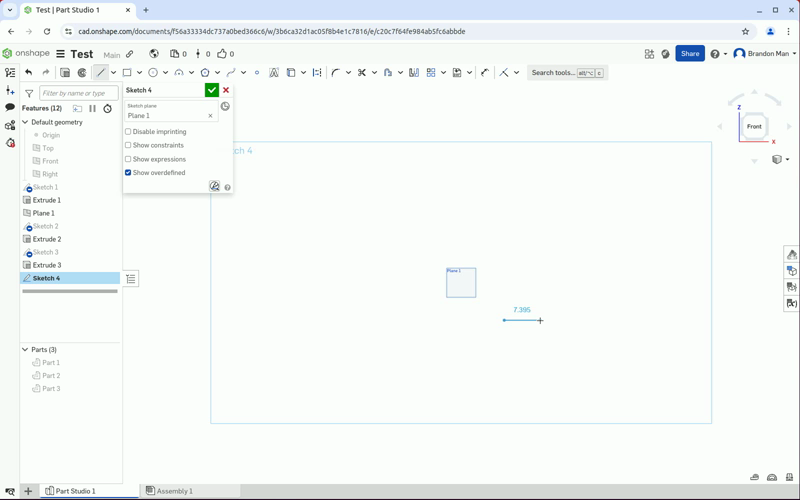
key_down(shift)
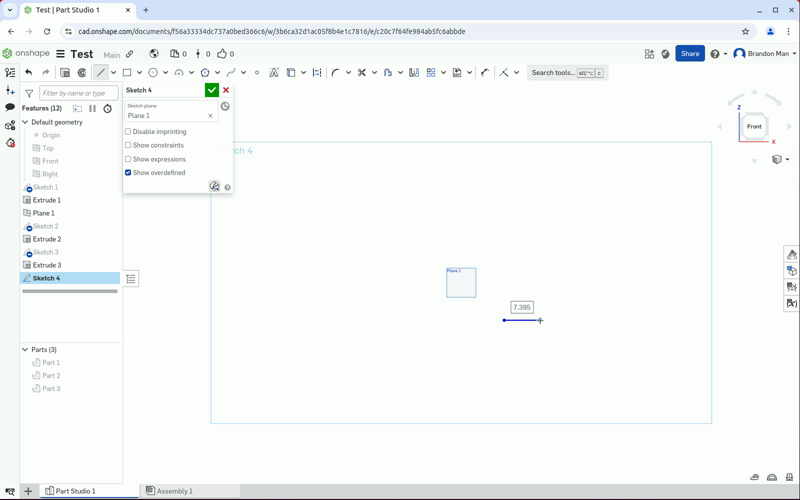
mouse_move(540, 249)
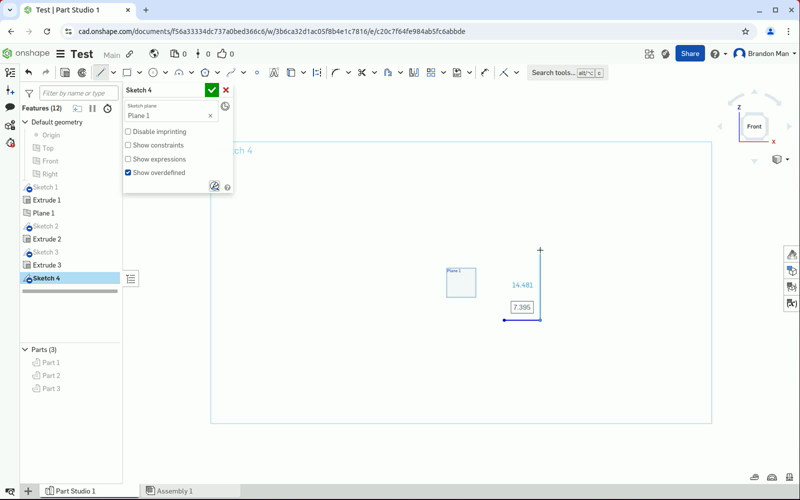
click(540, 249)
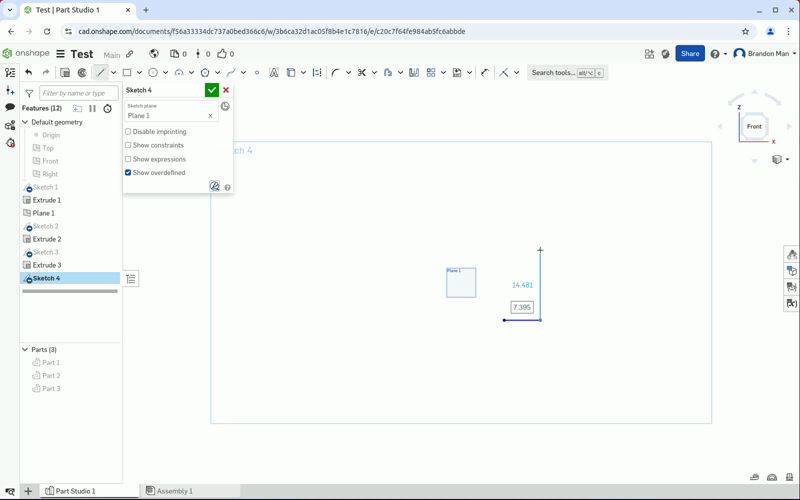
key_up(shift)
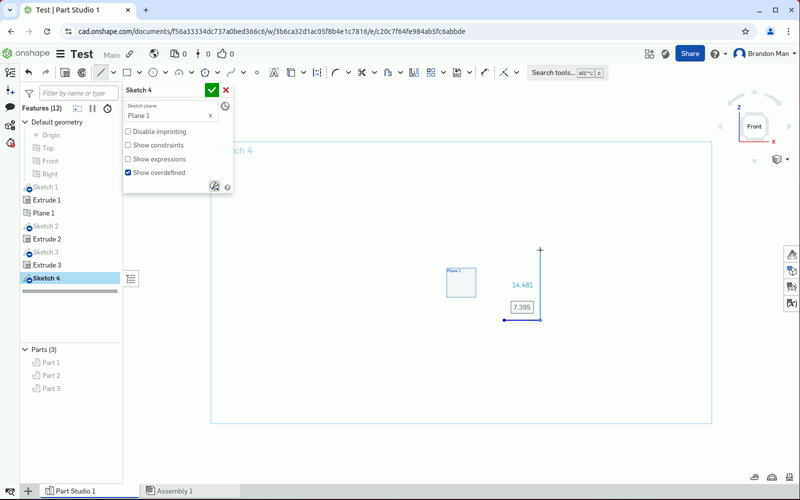
key_down(shift)
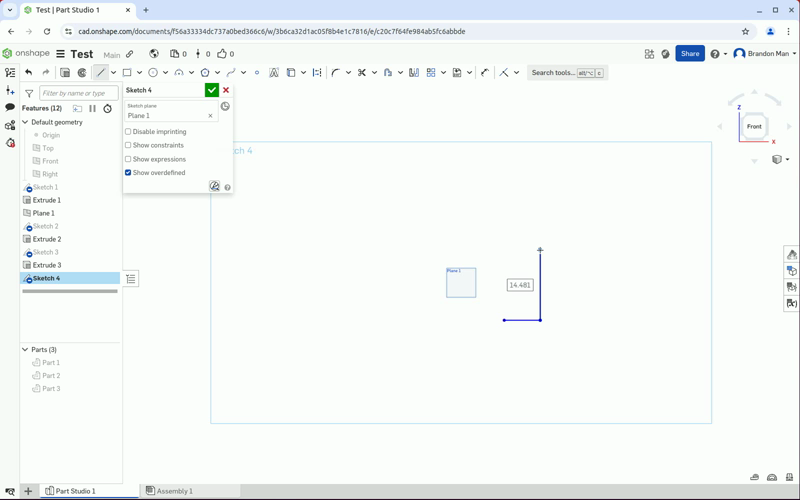
mouse_move(570, 249)
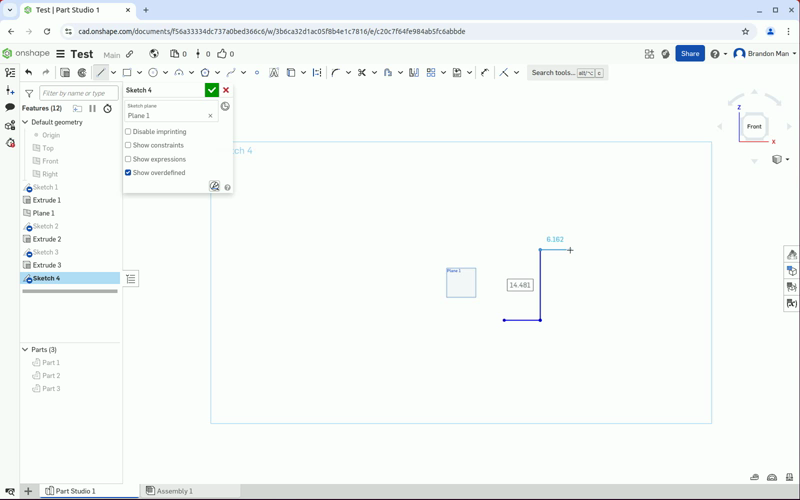
mouse_move(504, 249)
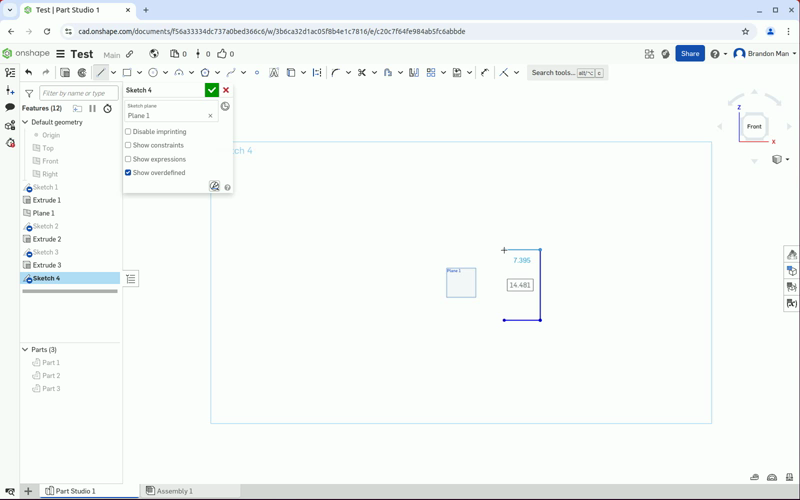
click(504, 249)
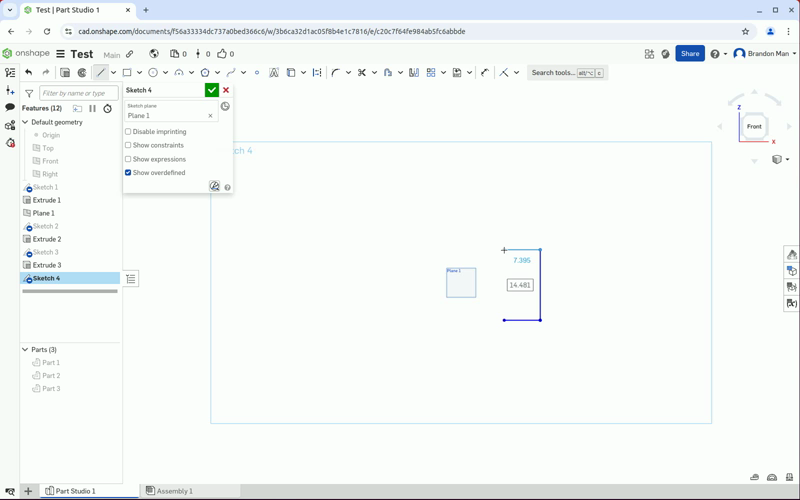
key_up(shift)
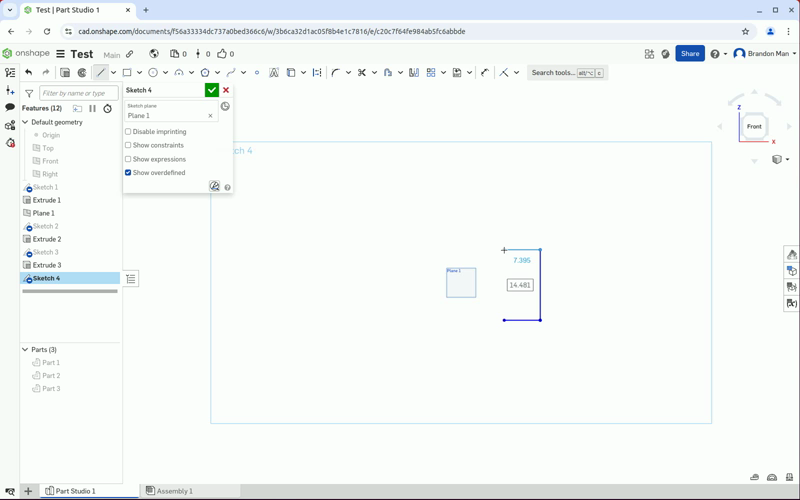
key_down(shift)
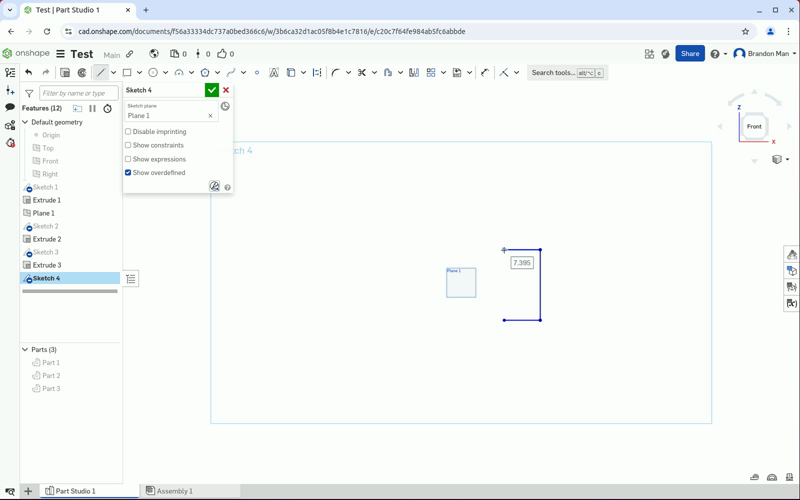
mouse_move(504, 320)
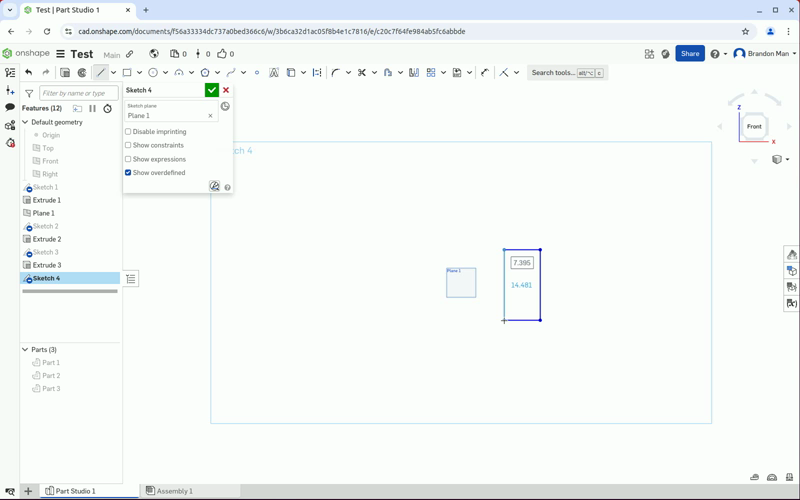
key_up(shift)
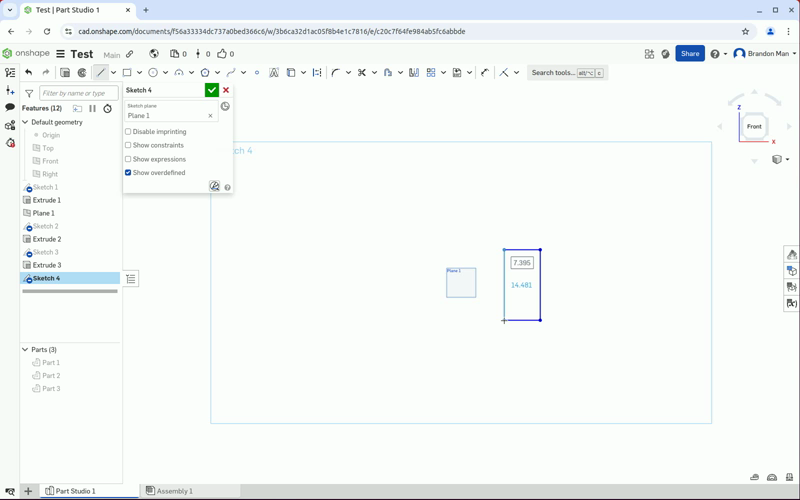
click(504, 320)
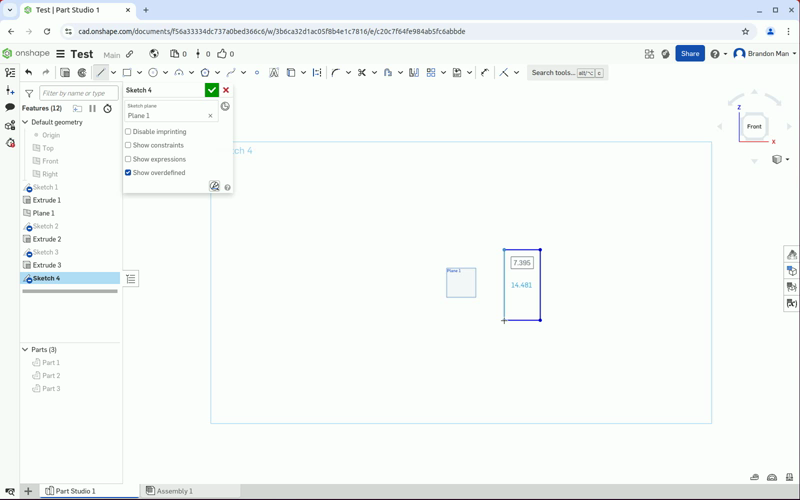
key(esc)
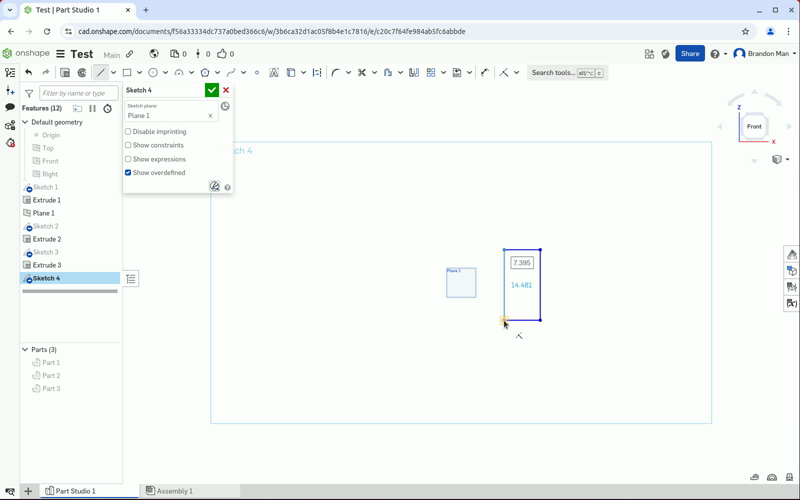
mouse_move(537, 260)
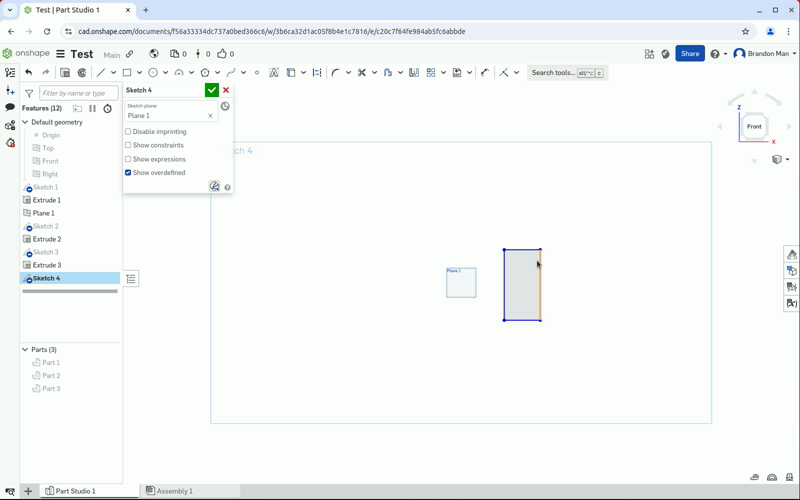
click(537, 260)
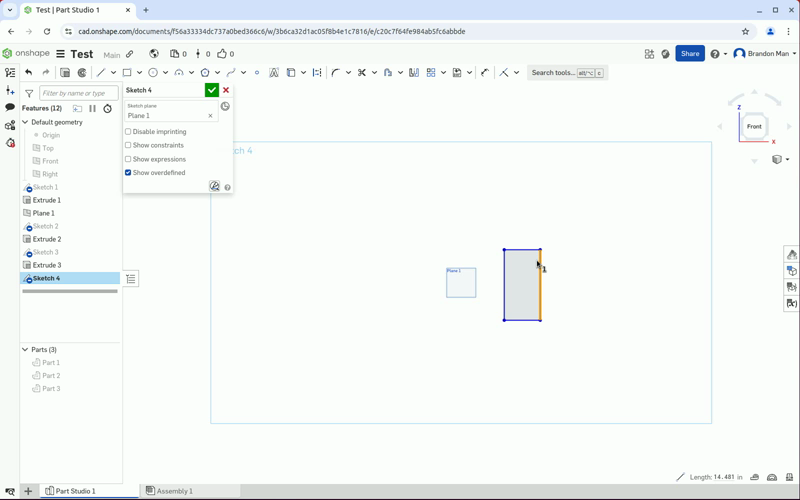
mouse_move(73, 352)
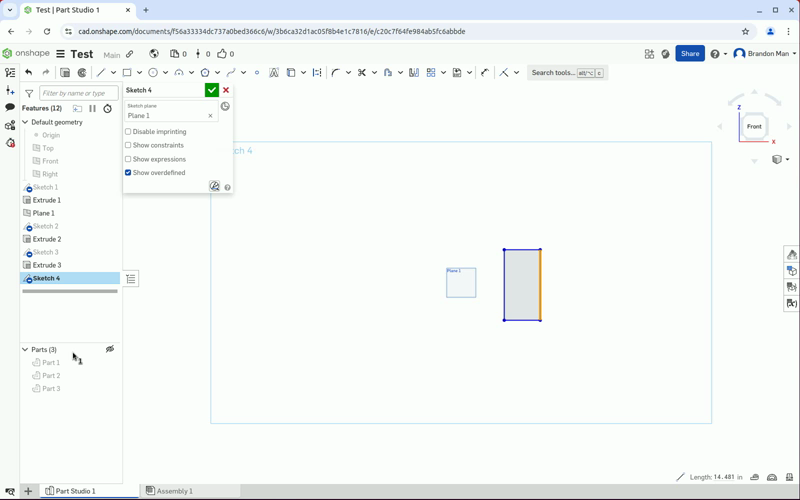
key(shift+y)
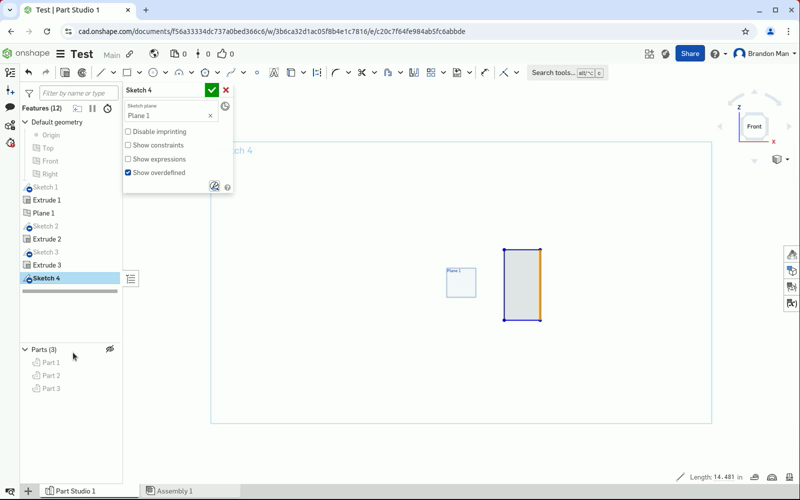
key(shift+e)
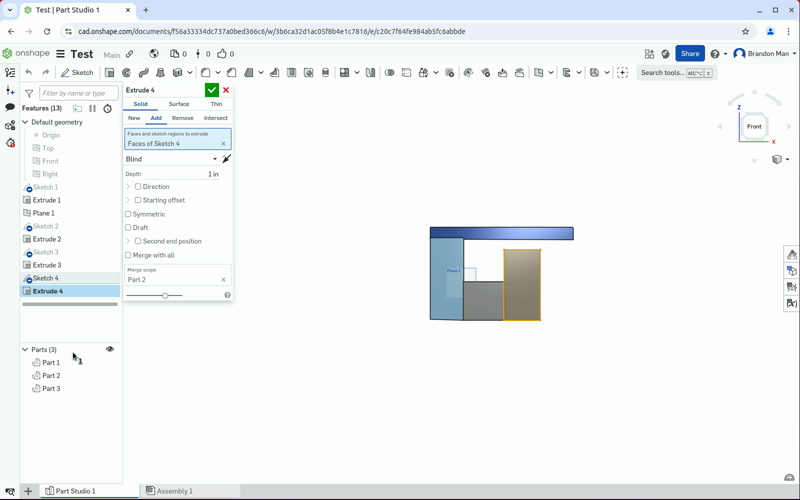
mouse_move(143, 106)
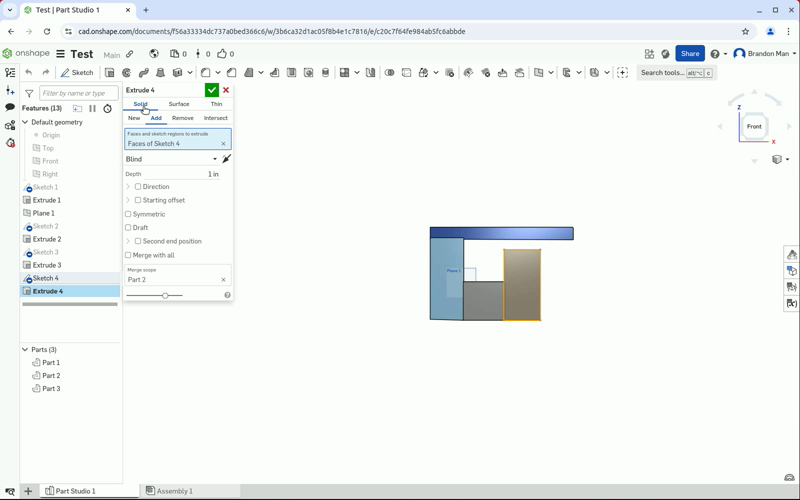
click(143, 106)
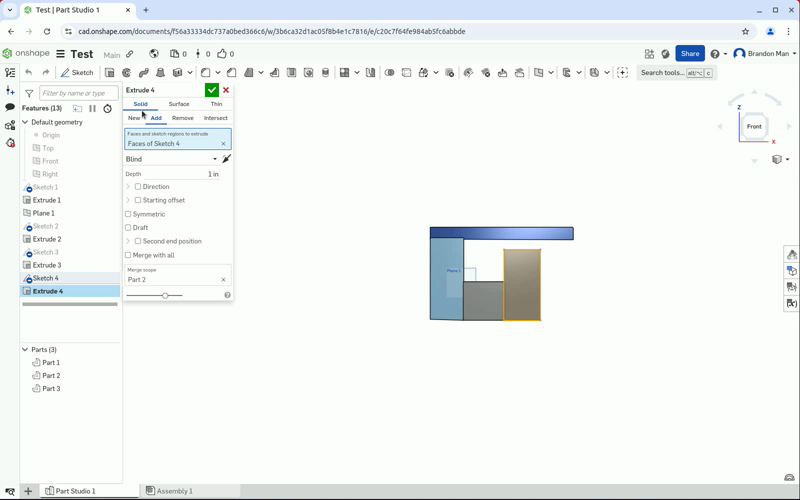
mouse_move(137, 120)
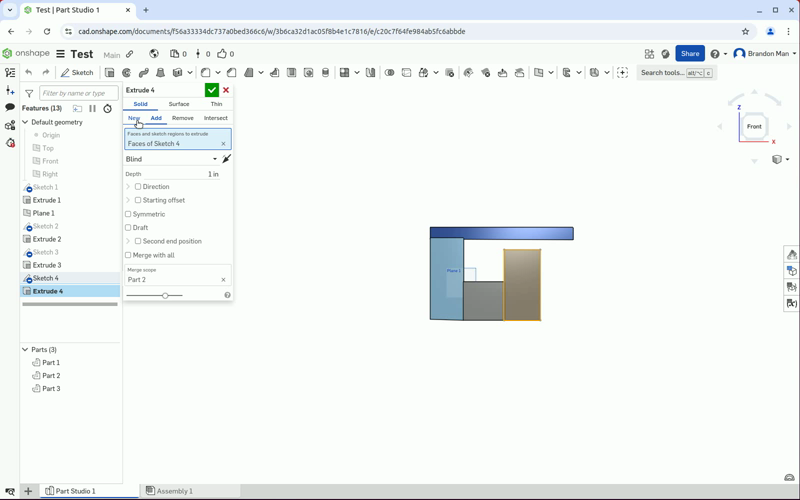
click(137, 120)
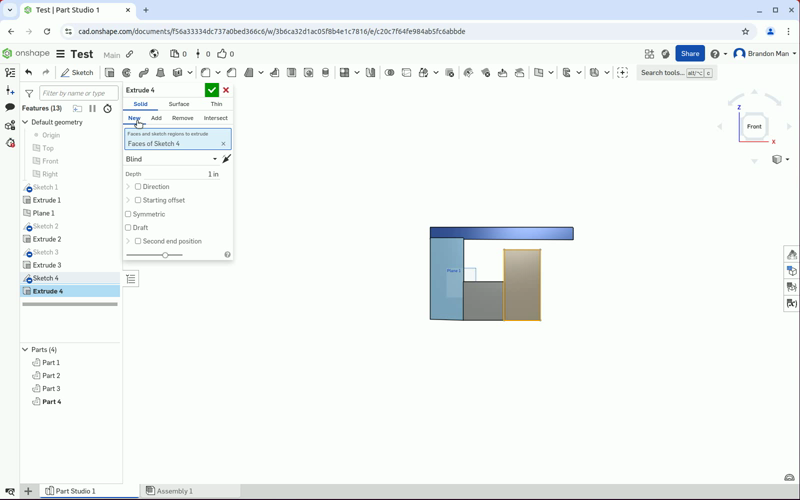
key(tab, 4)
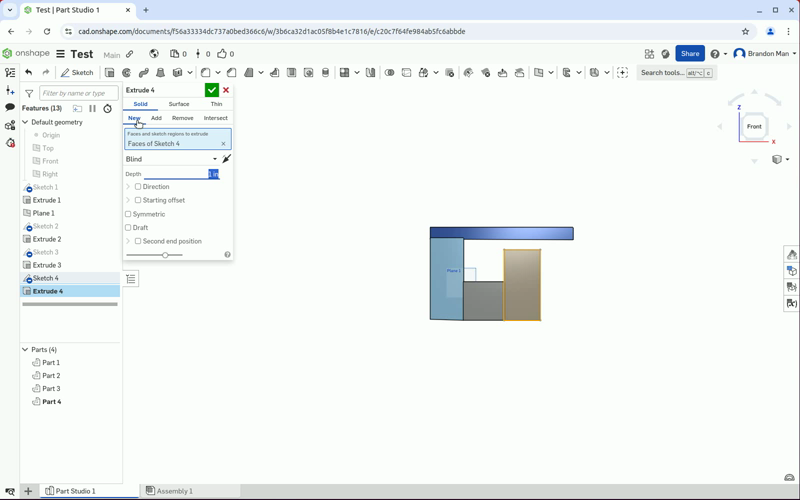
text(0.722)
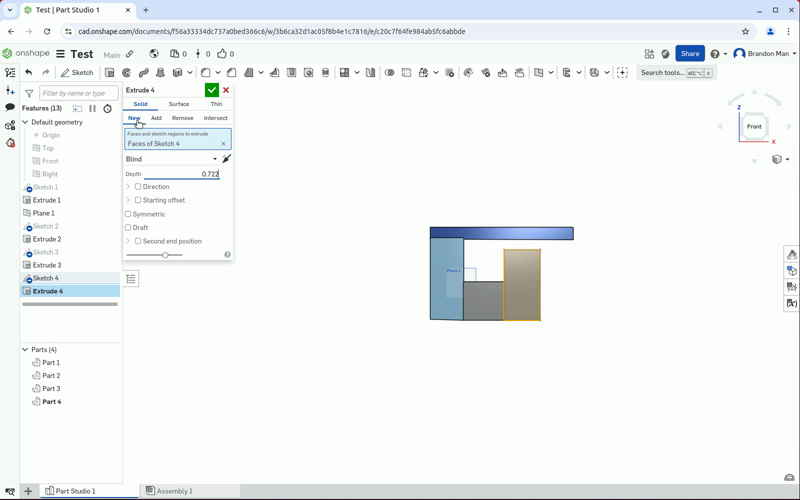
key(tab, 3)
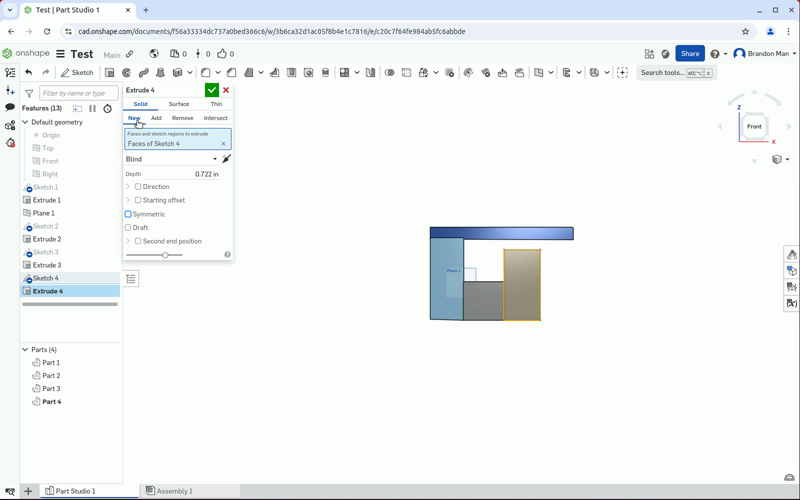
key(tab, 2)
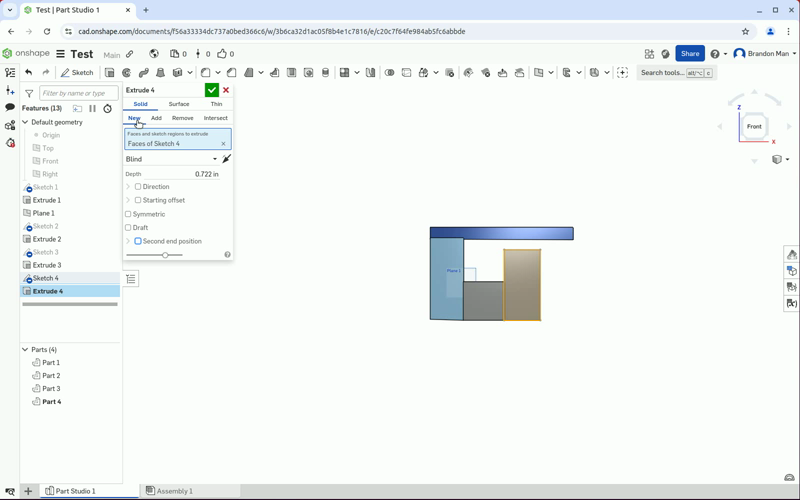
key(space)
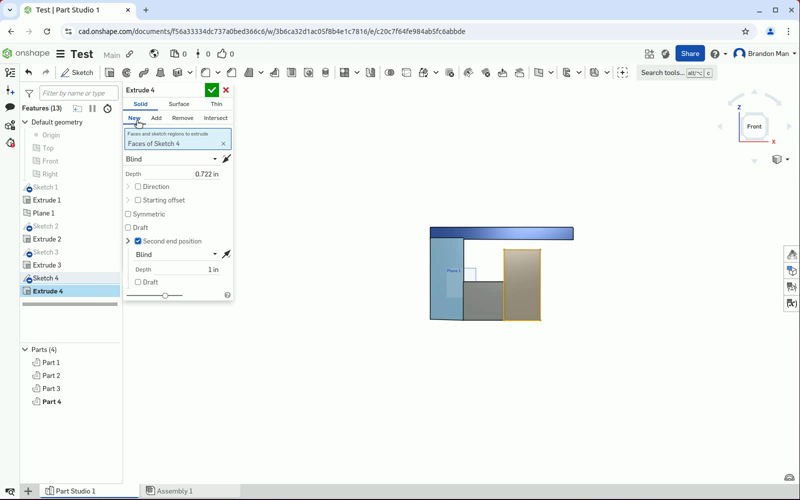
key(tab, 3)
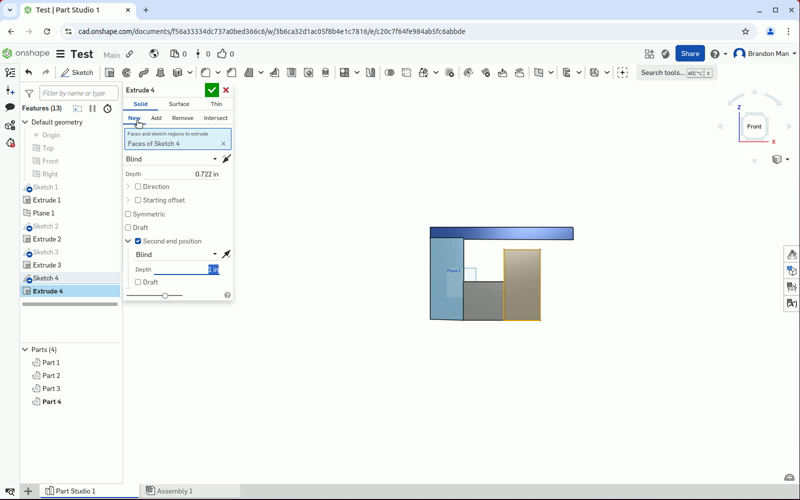
text(5.055)
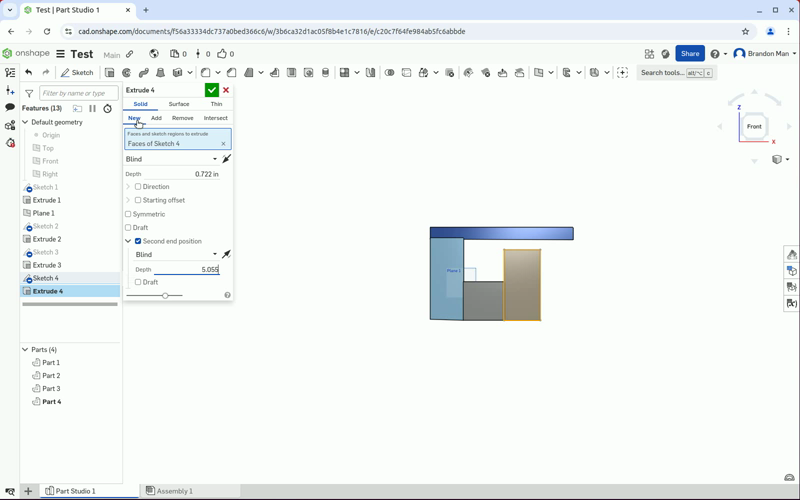
key(enter)
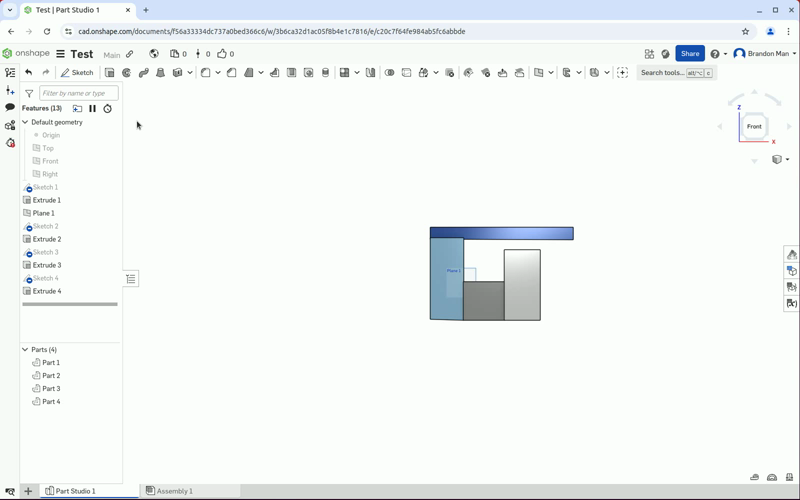
key(shift+h)
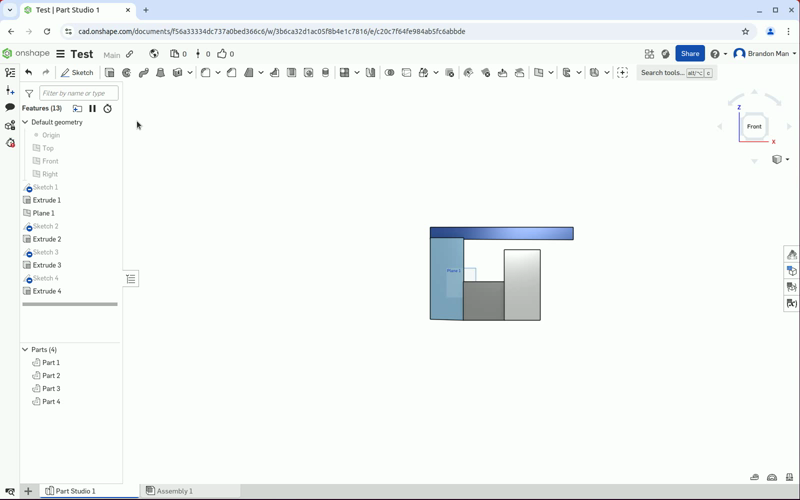
key(shift+h)
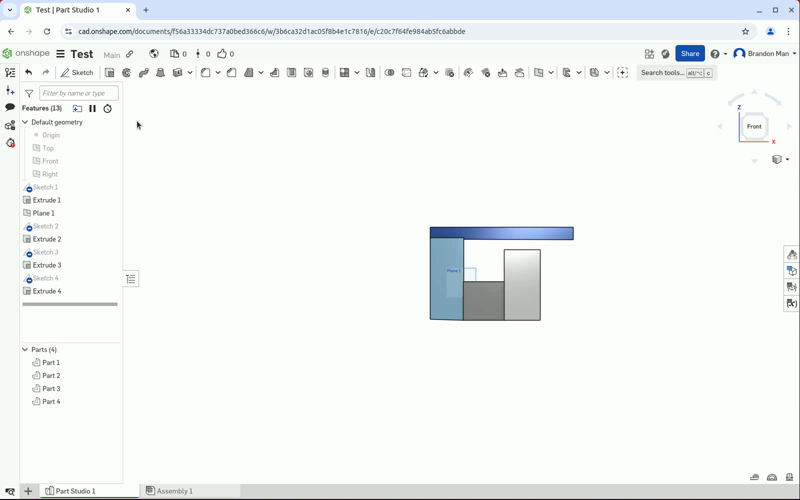
mouse_move(73, 189)
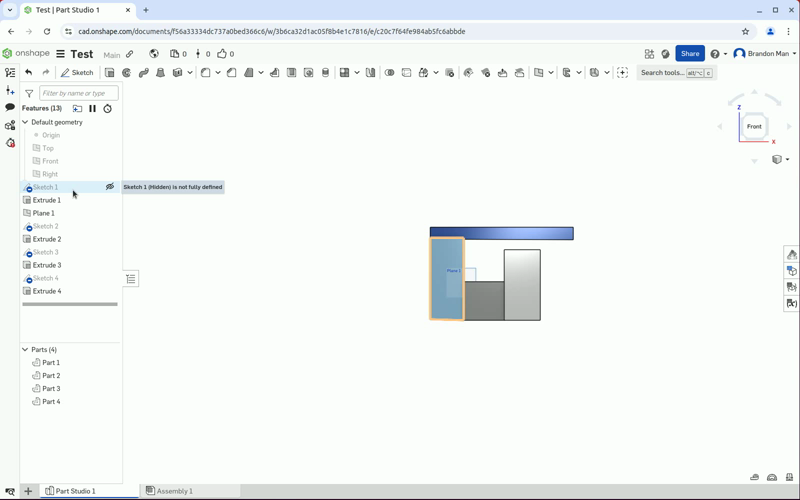
click(73, 189)
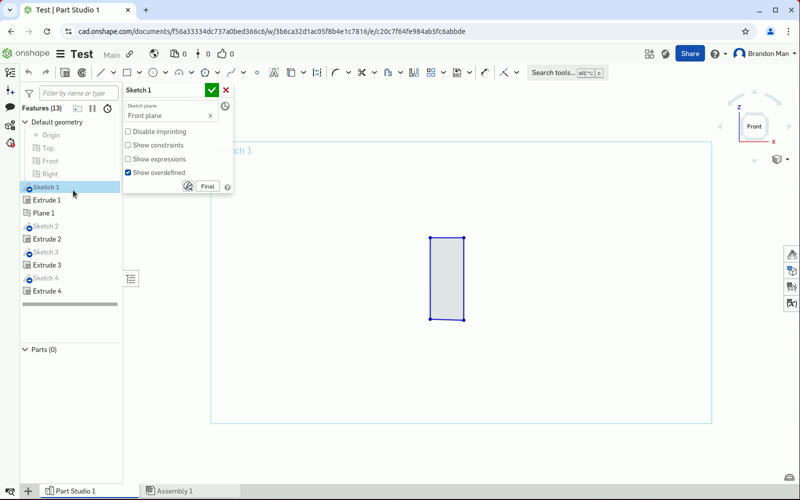
mouse_move(229, 92)
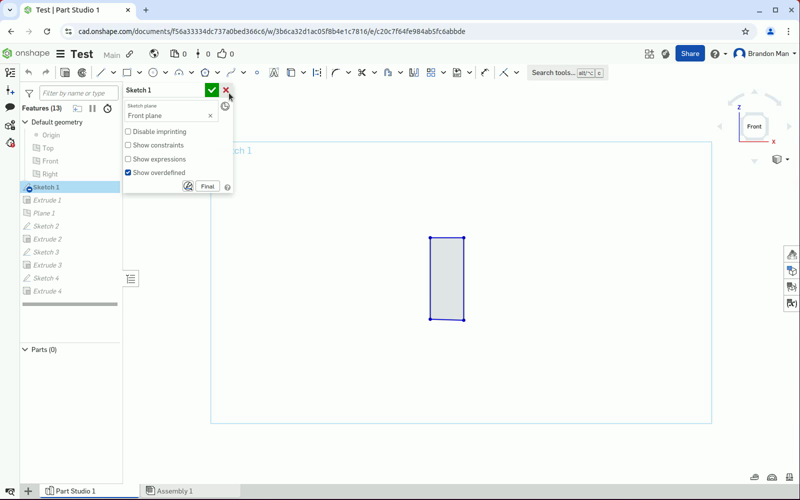
click(229, 92)
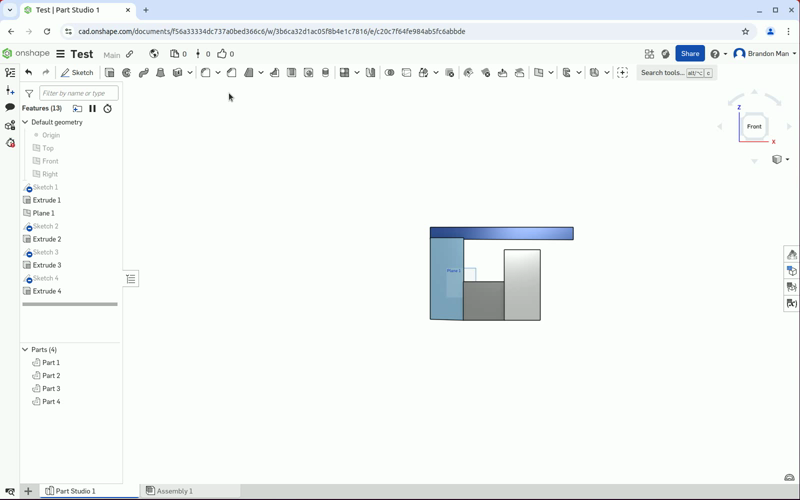
mouse_move(73, 352)
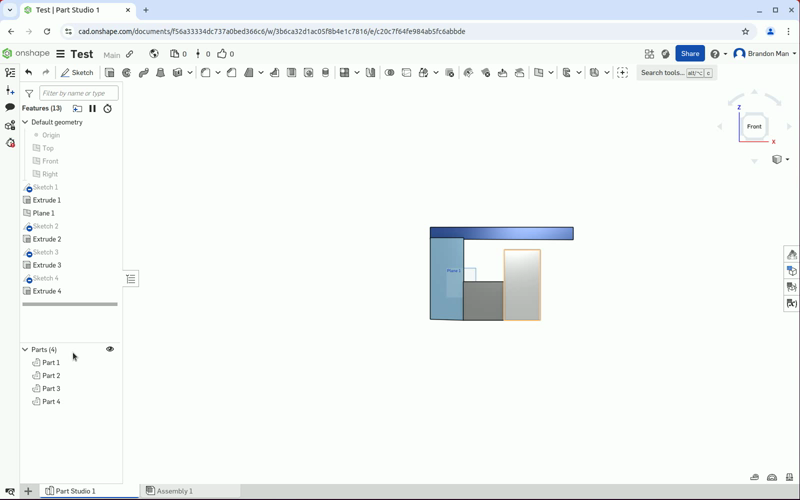
key(y)
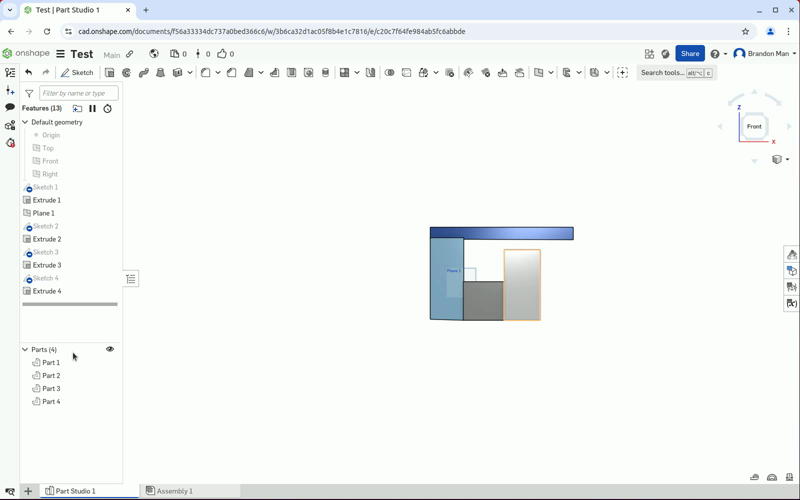
key(shift+p)
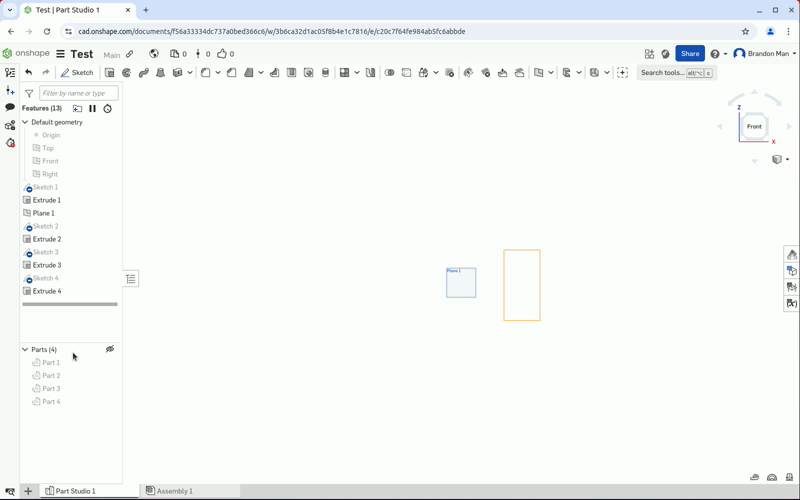
key(space)
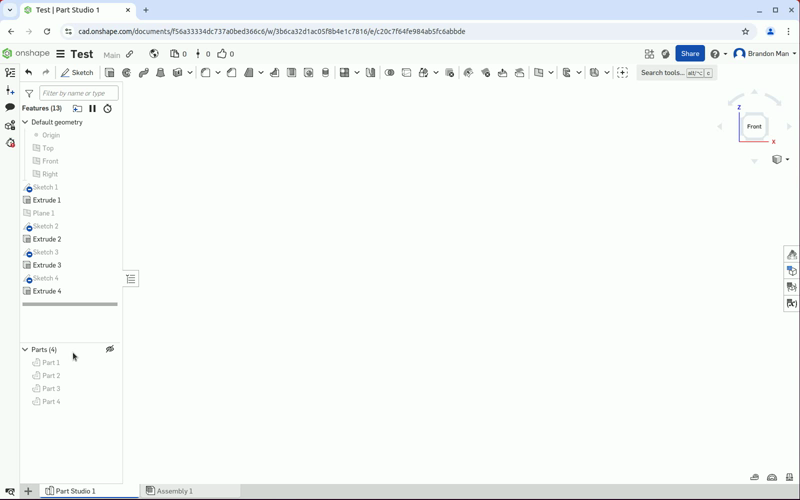
key_down(shift)
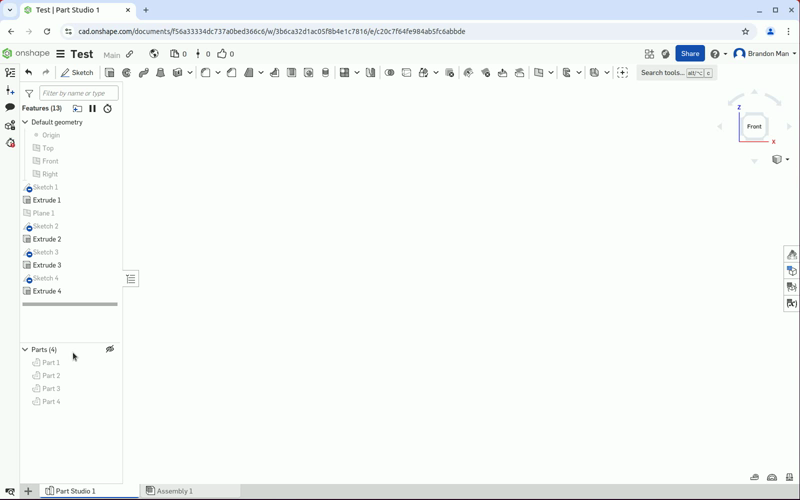
key(left)
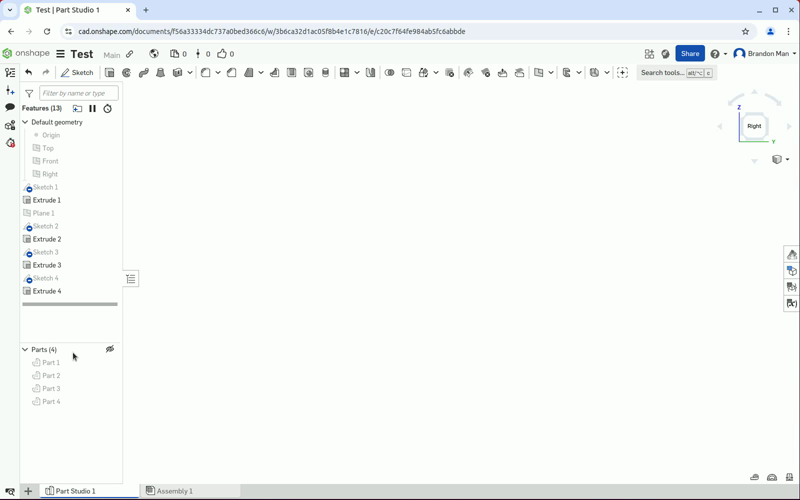
key_up(shift)
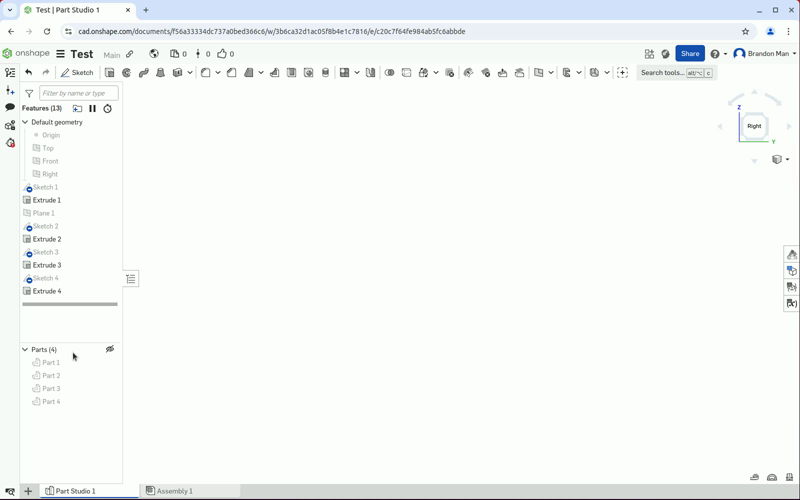
mouse_move(73, 352)
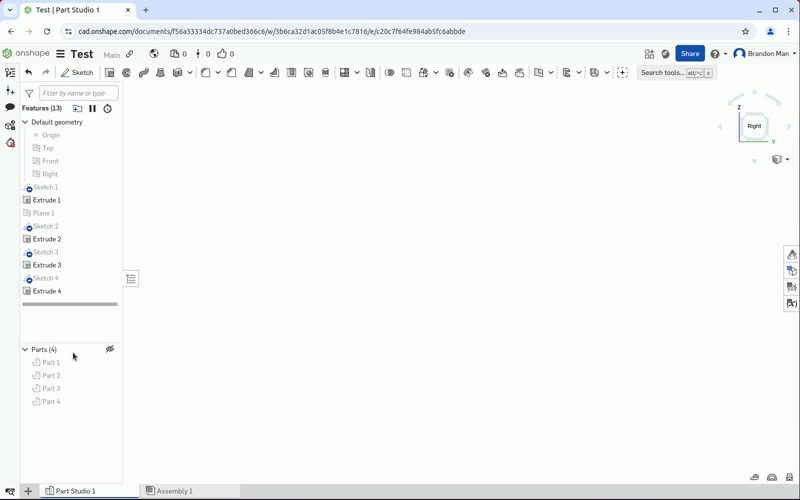
key(shift+y)
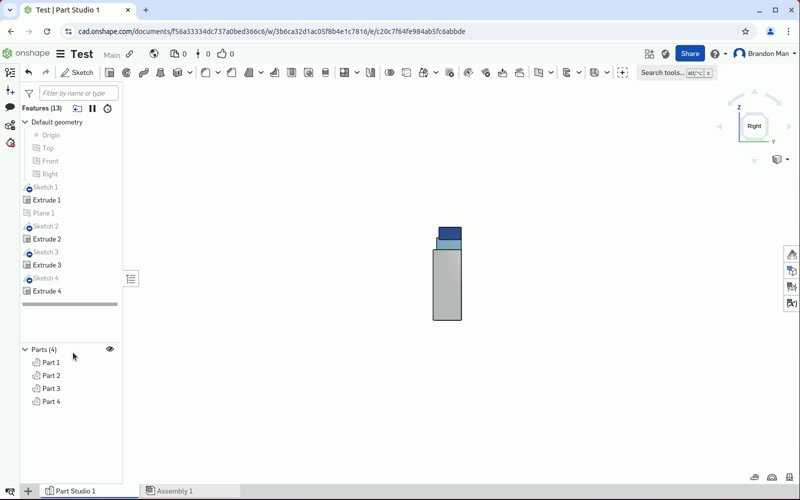
mouse_move(541, 75)
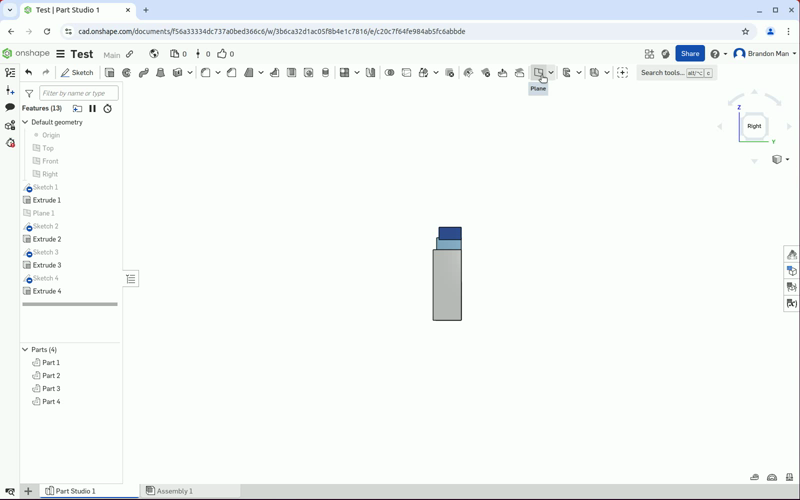
click(541, 75)
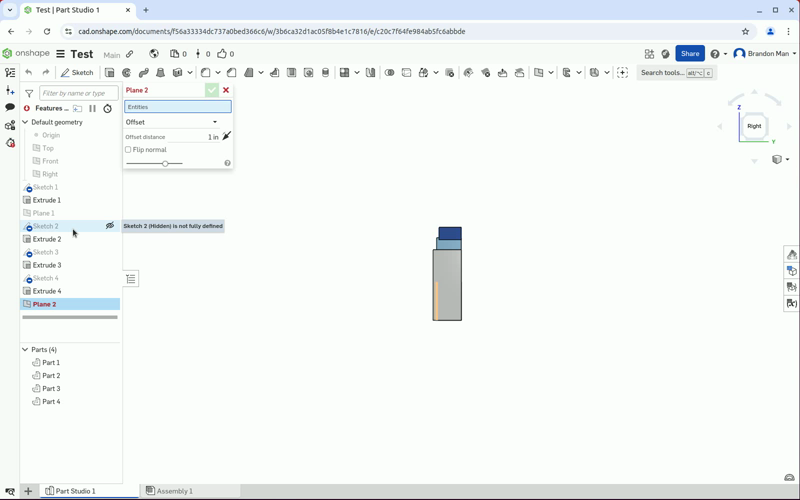
scroll(3)
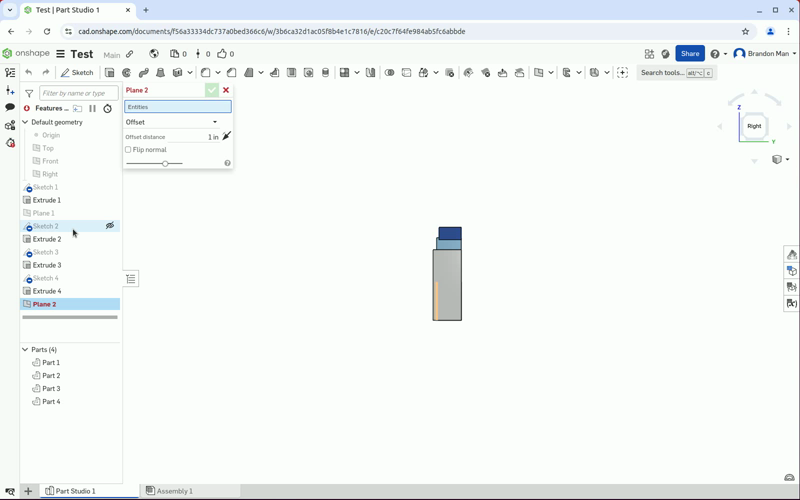
mouse_move(73, 176)
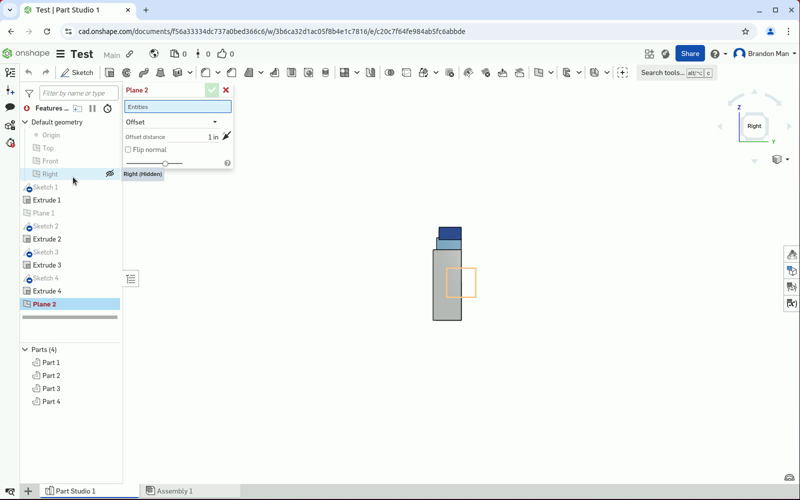
click(73, 176)
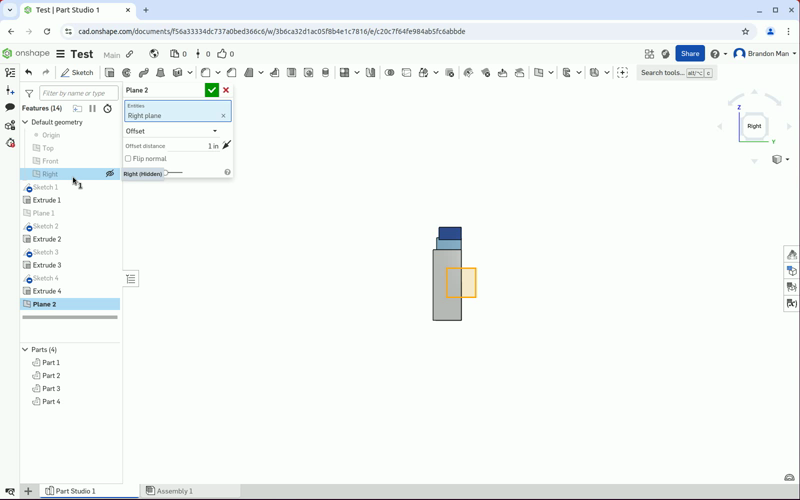
key(tab, 2)
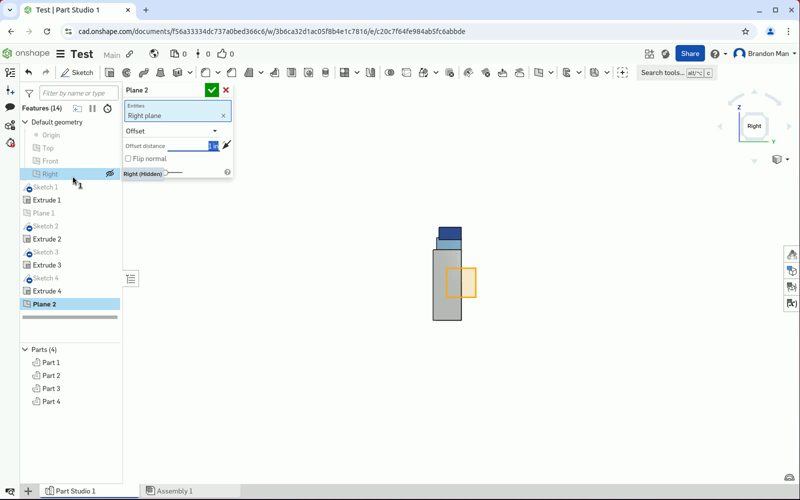
text(23.108)
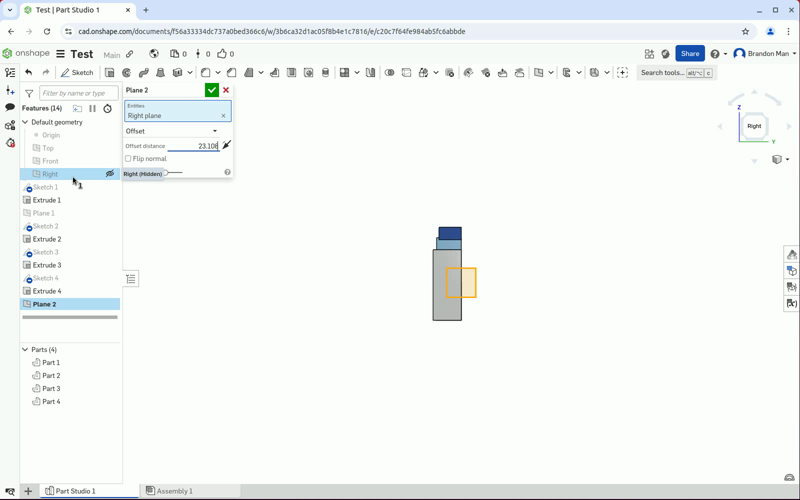
key(enter, 2)
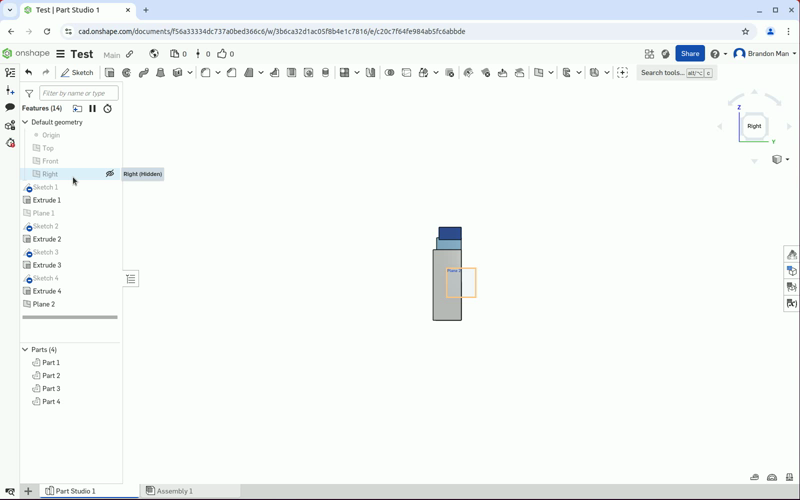
key(shift+s)
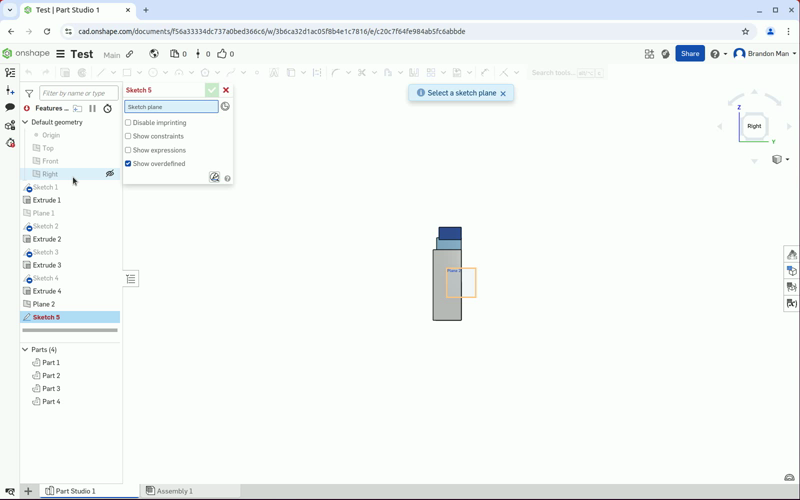
mouse_move(73, 306)
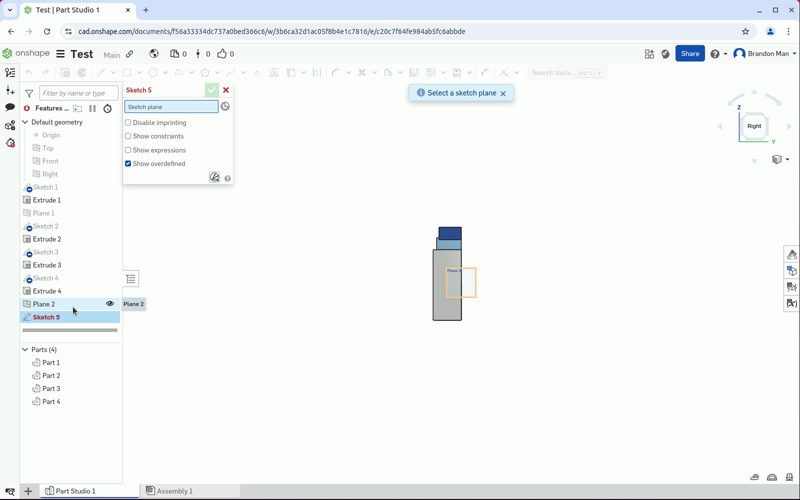
click(73, 306)
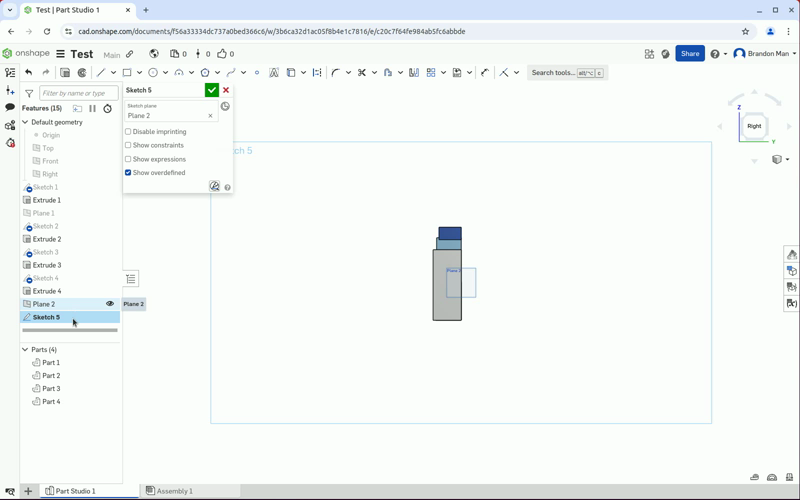
mouse_move(73, 352)
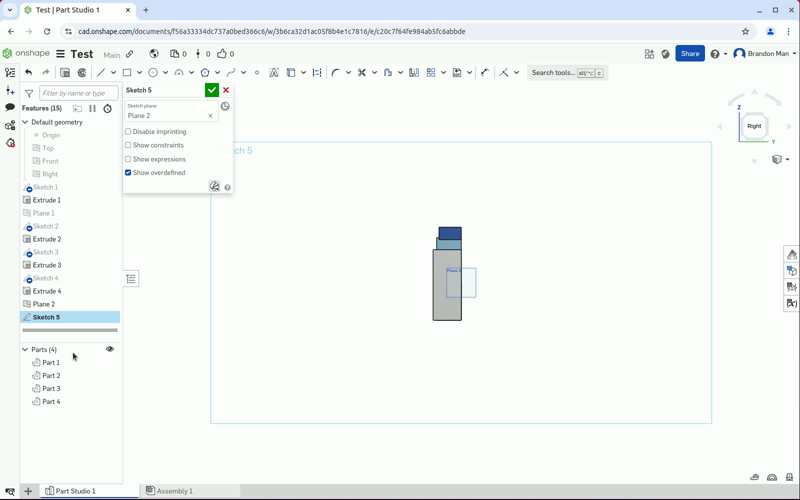
key(y)
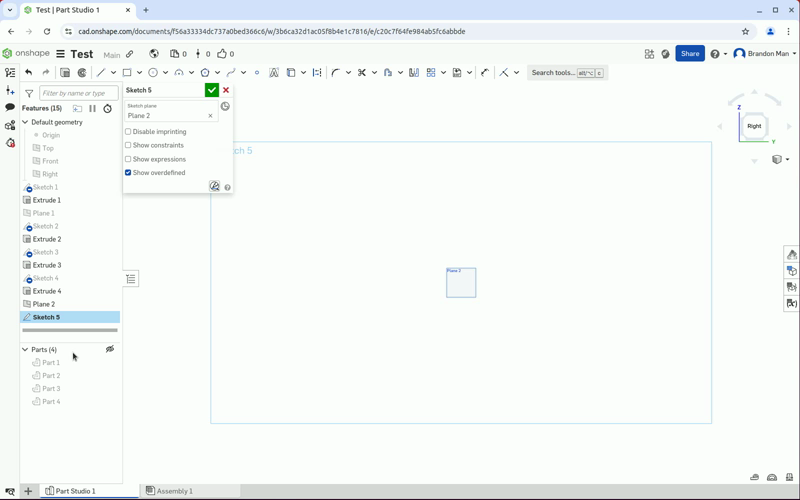
key(l)
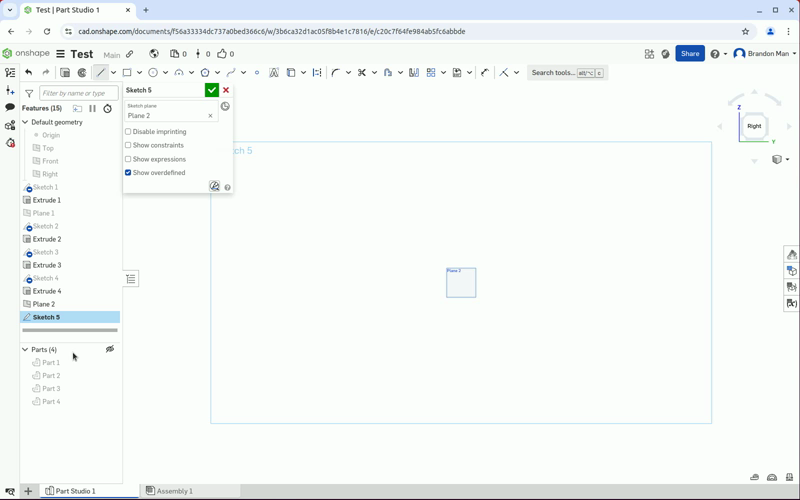
key_down(shift)
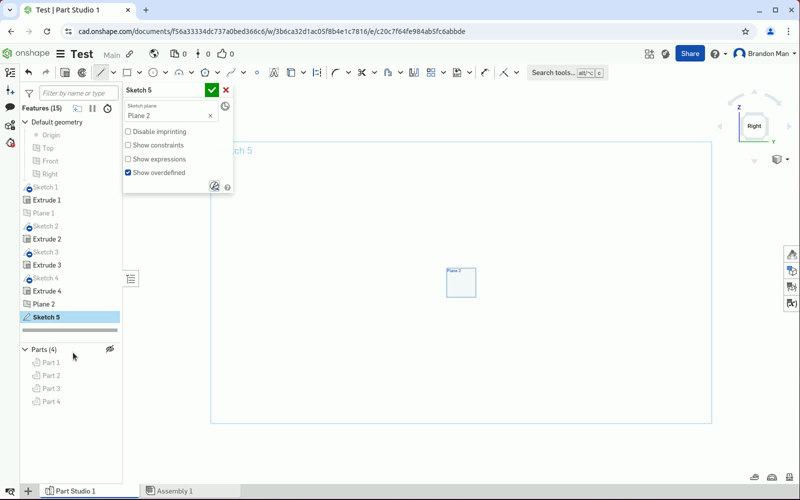
mouse_move(441, 311)
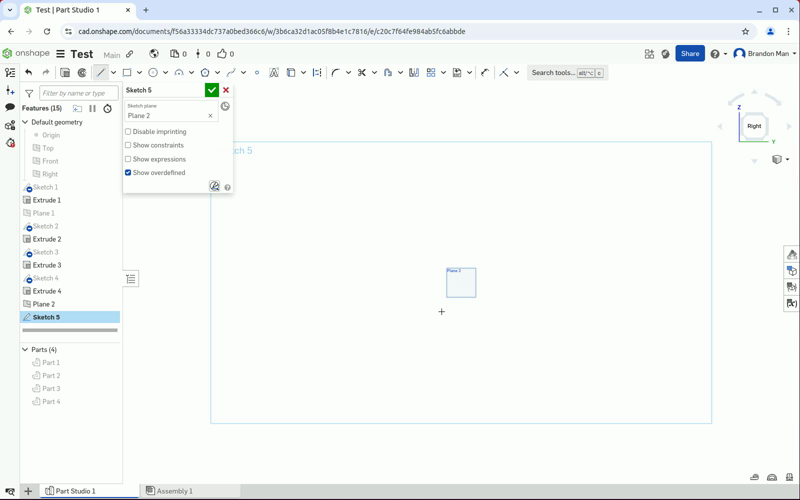
click(441, 311)
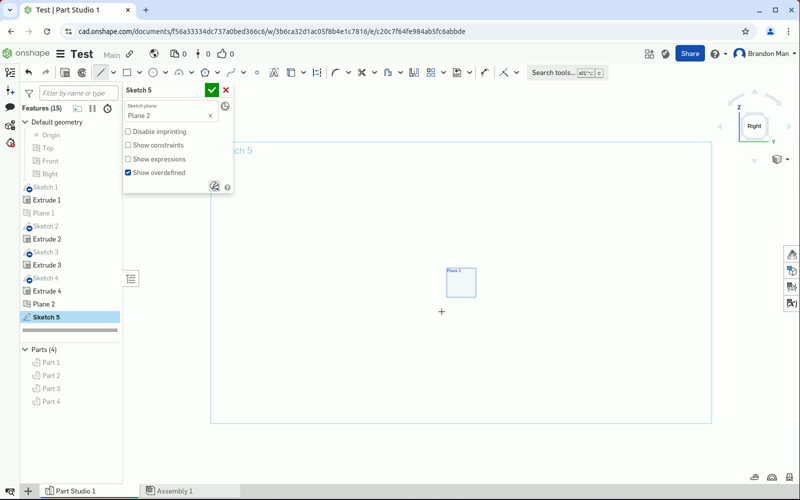
key_up(shift)
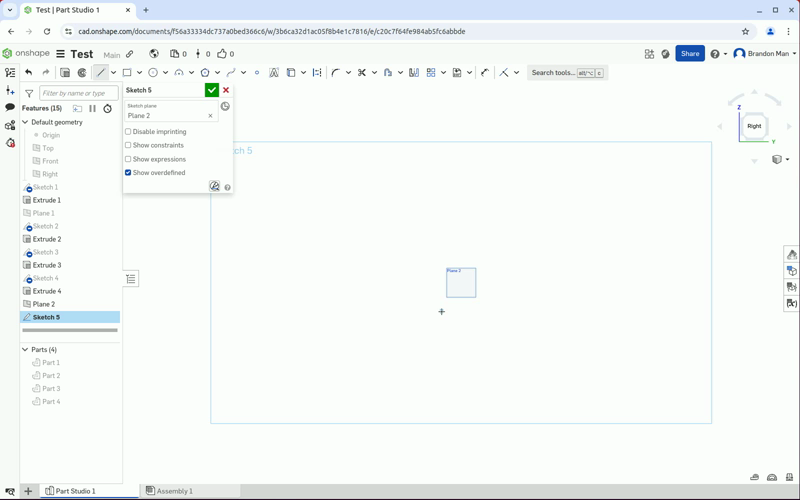
key_down(shift)
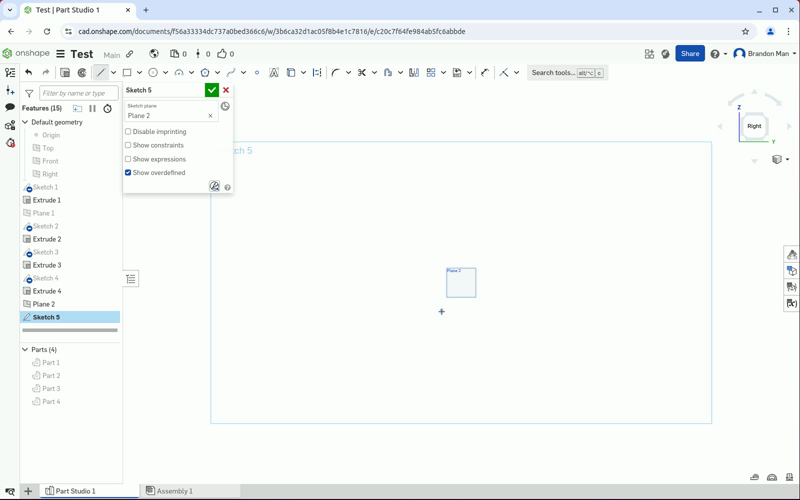
mouse_move(471, 311)
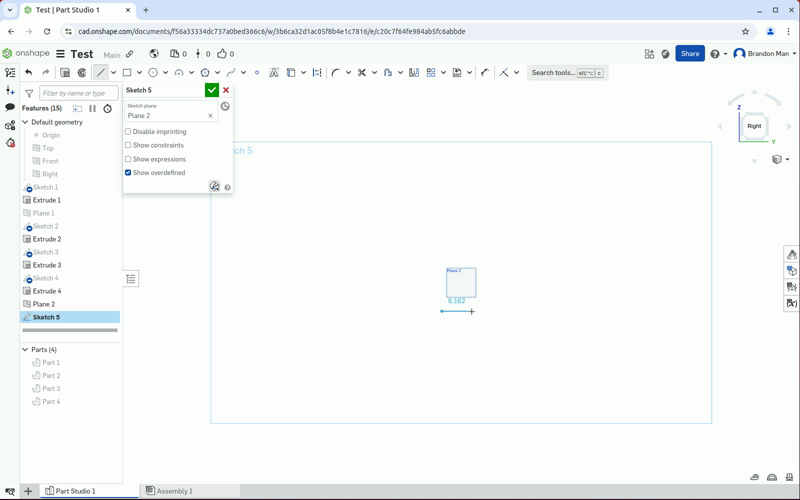
mouse_move(461, 311)
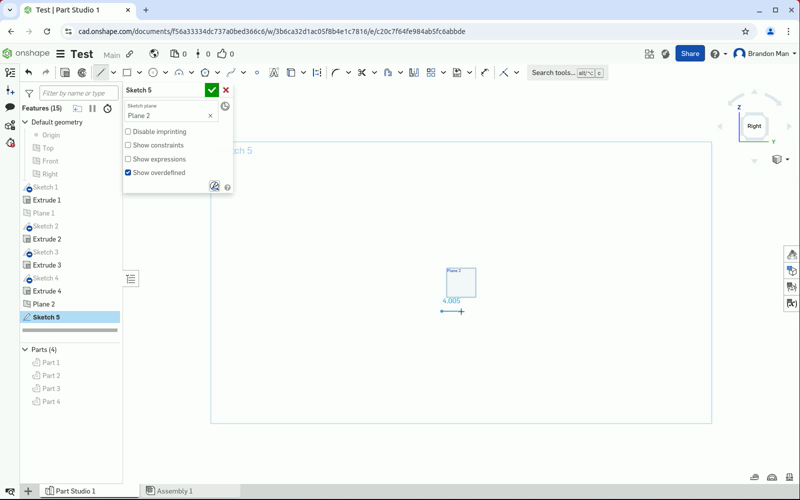
click(461, 311)
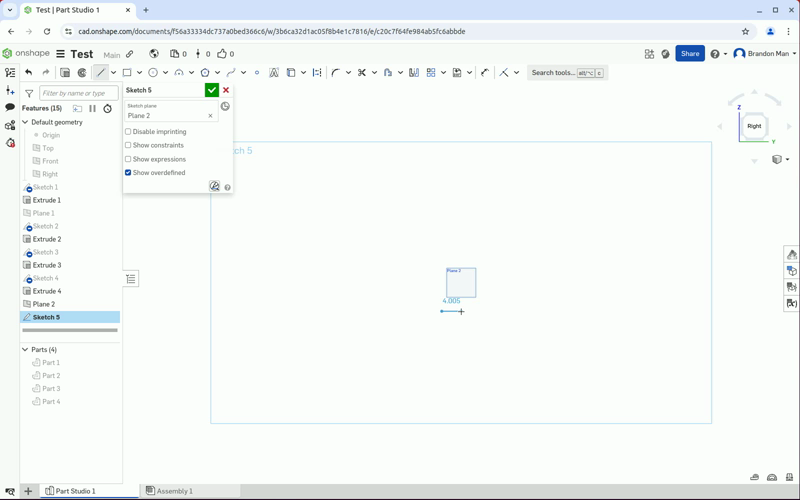
key_up(shift)
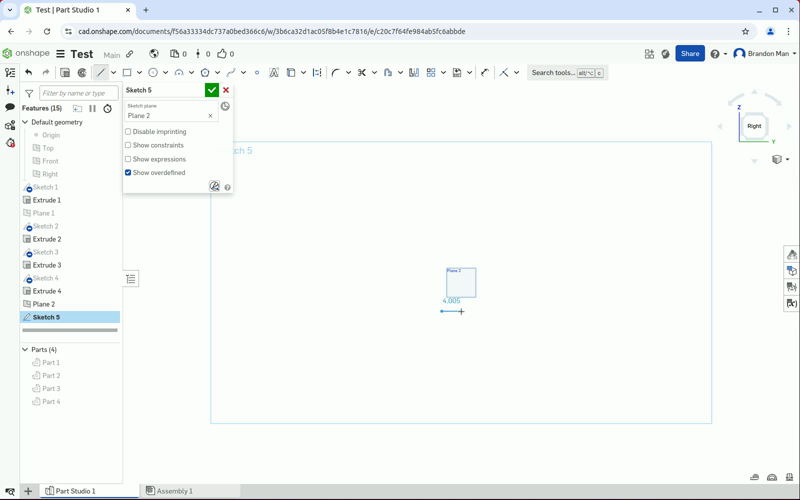
key_down(shift)
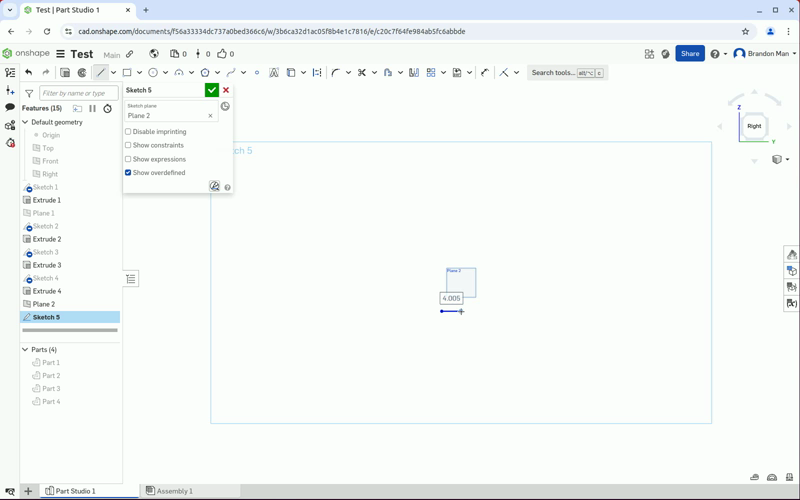
mouse_move(461, 239)
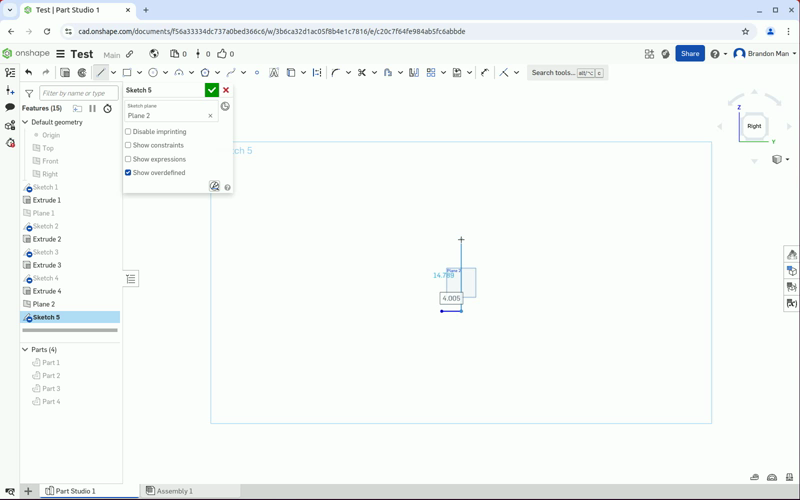
click(461, 239)
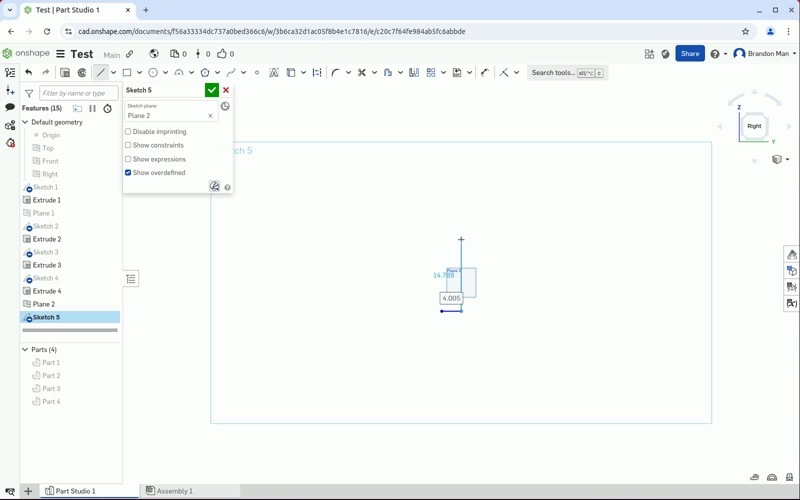
key_up(shift)
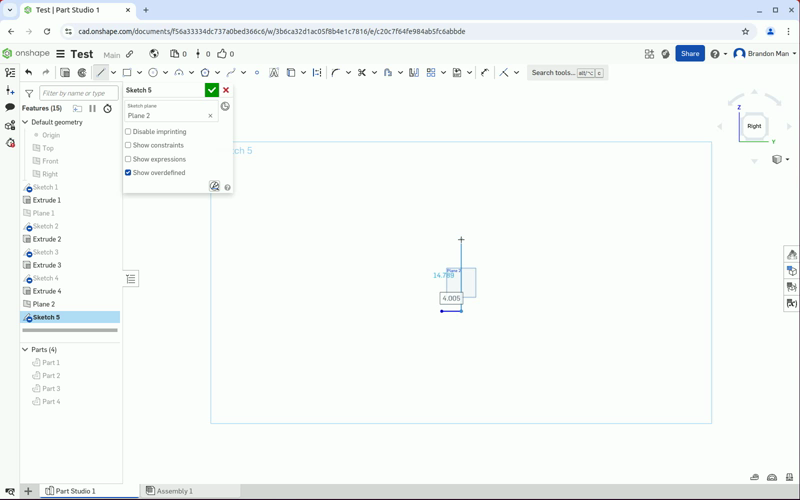
key_down(shift)
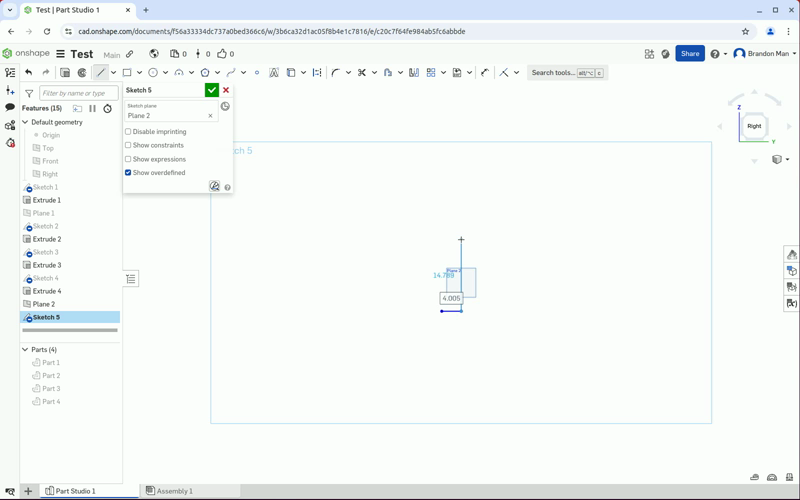
mouse_move(491, 239)
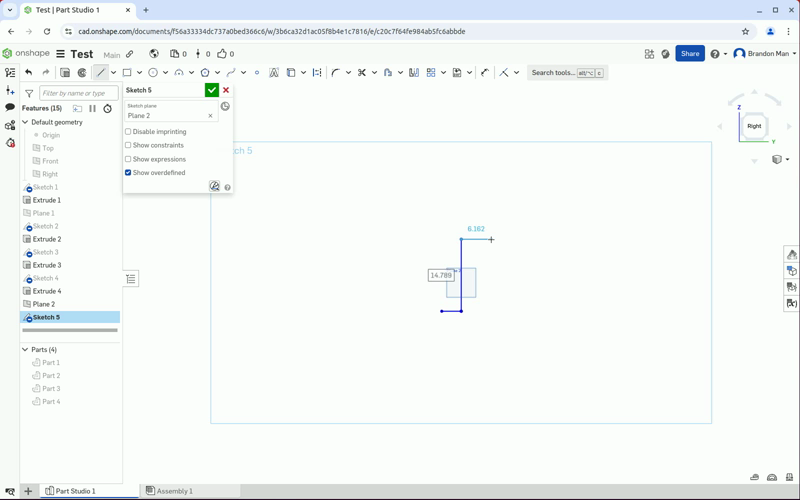
mouse_move(441, 239)
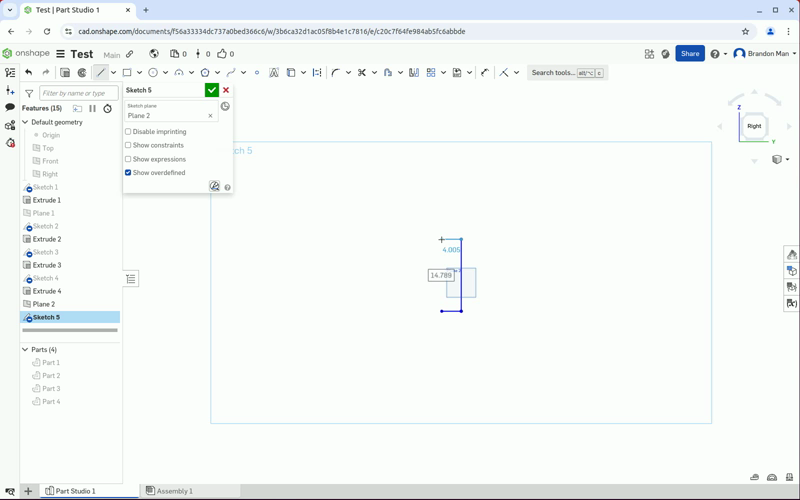
click(441, 239)
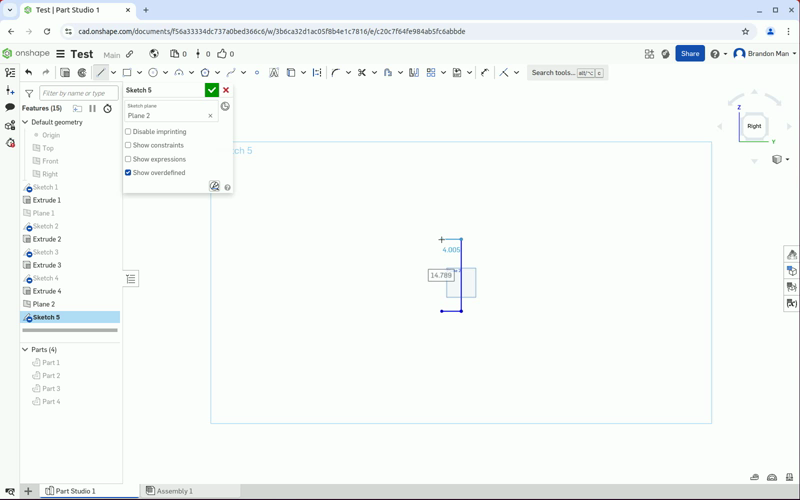
key_up(shift)
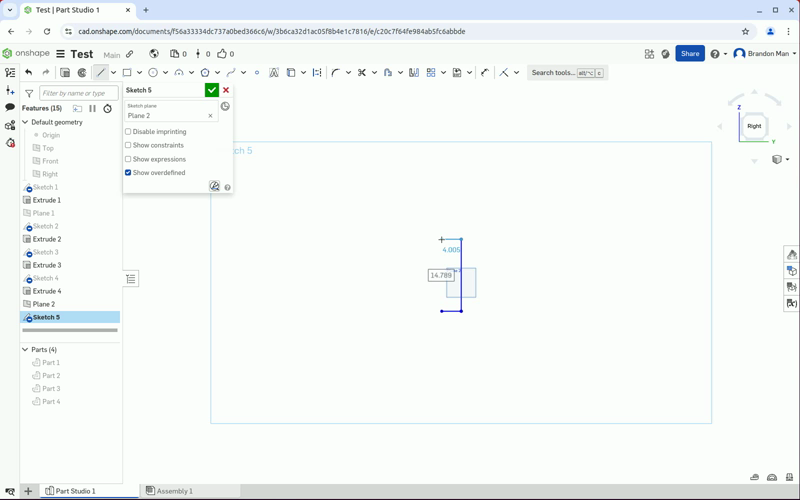
key_down(shift)
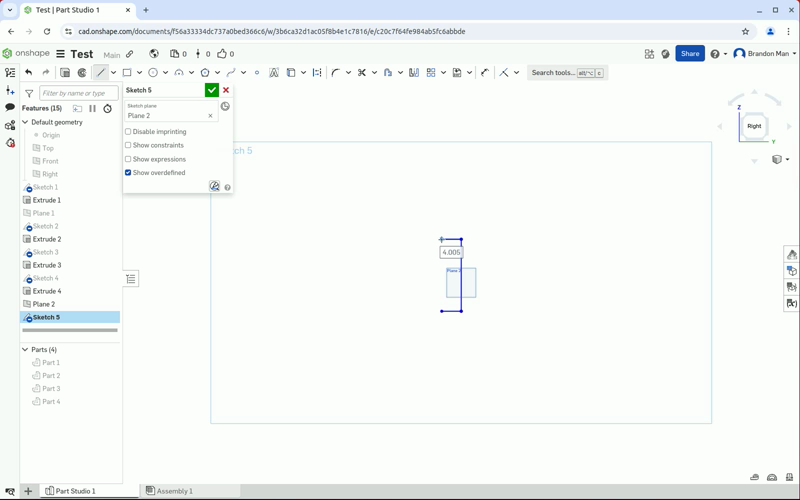
mouse_move(441, 311)
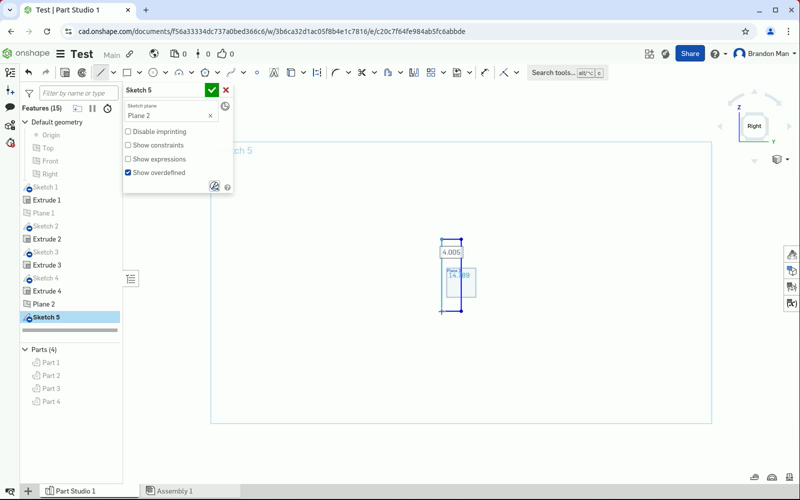
key_up(shift)
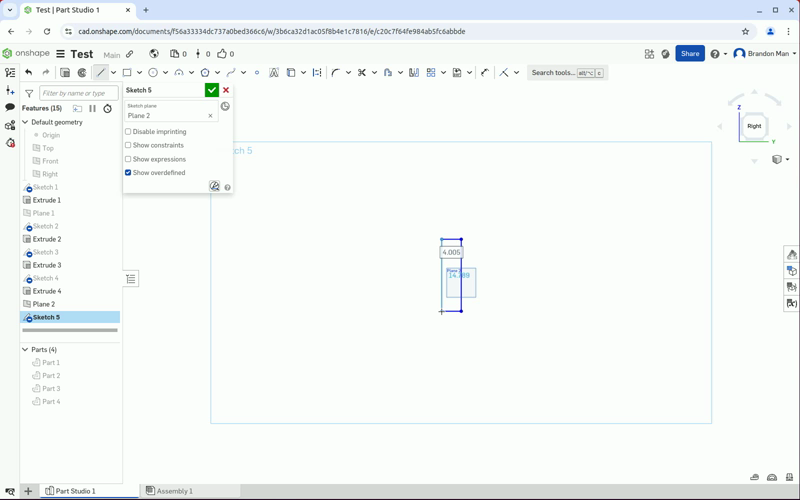
click(441, 311)
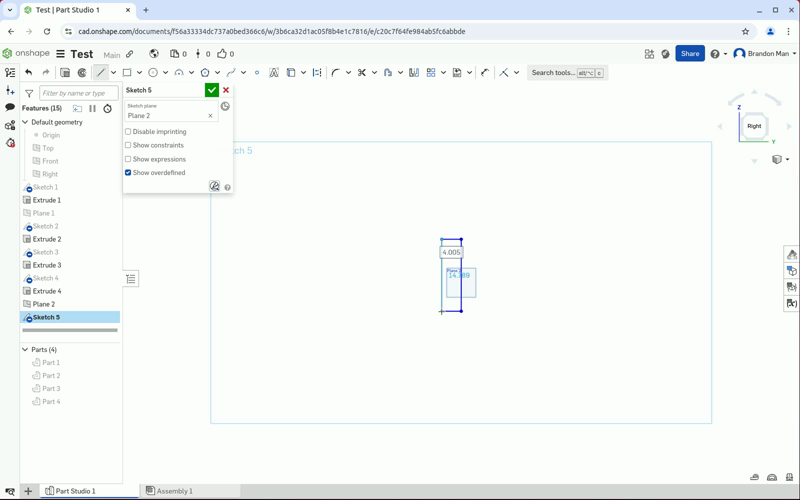
key(esc)
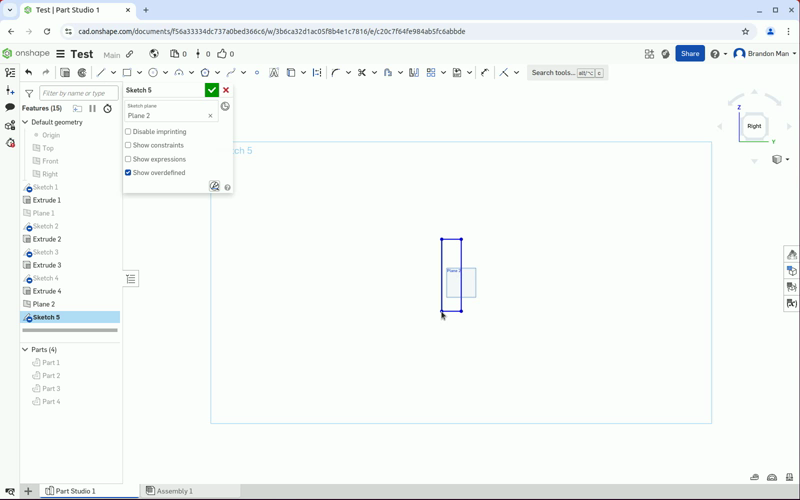
mouse_move(458, 245)
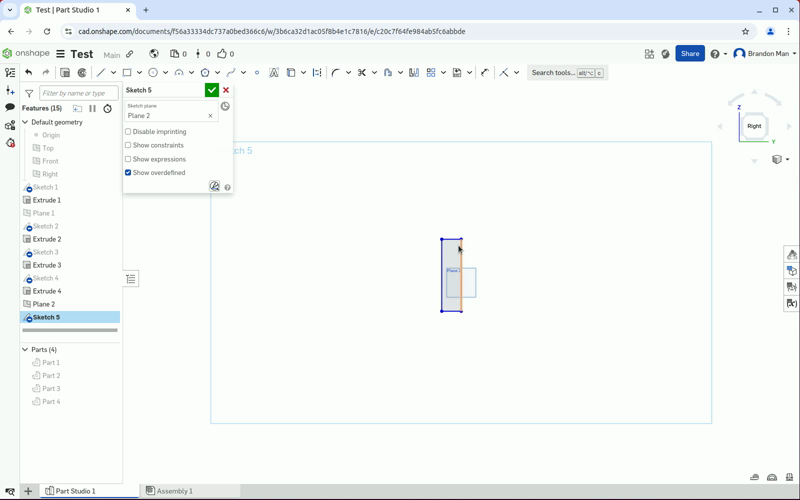
scroll(6)
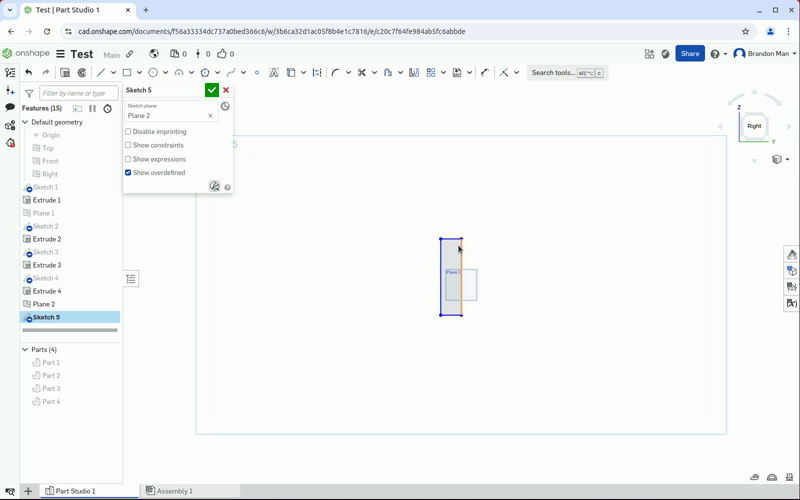
scroll(6)
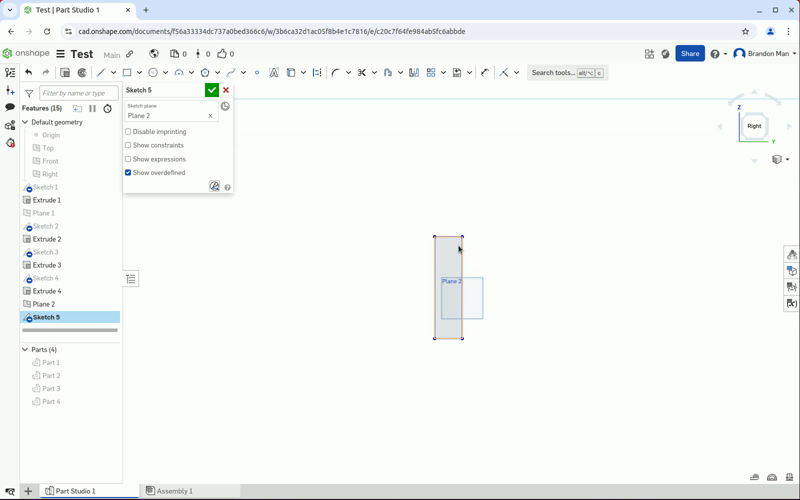
scroll(6)
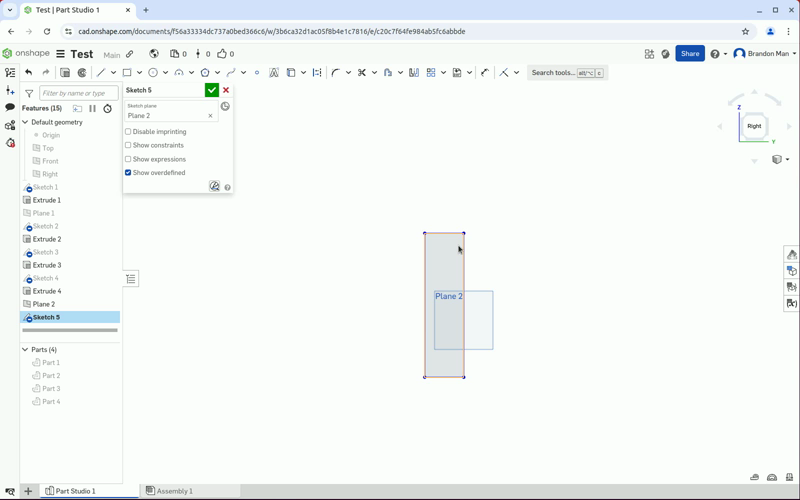
scroll(6)
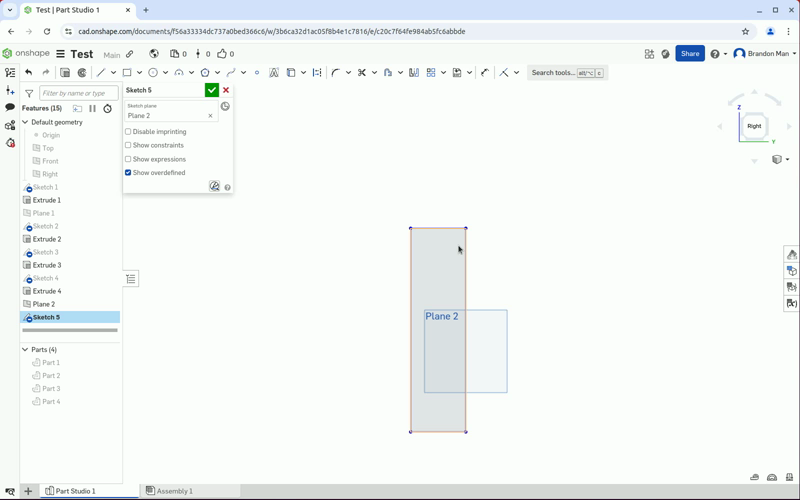
scroll(6)
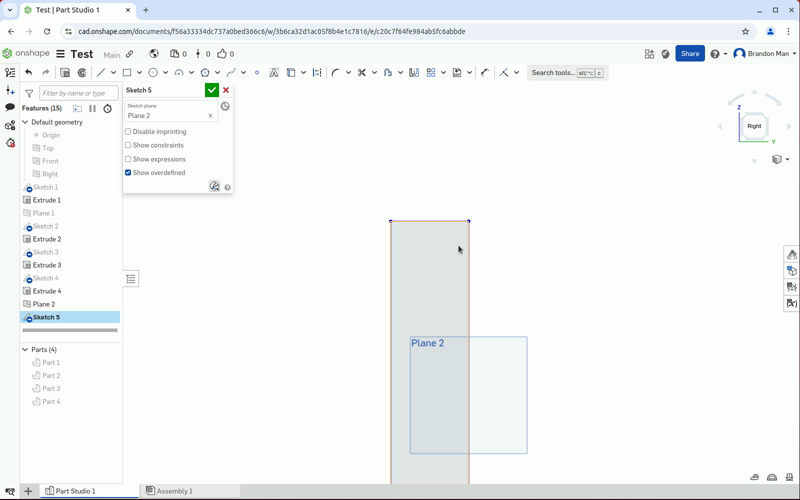
scroll(6)
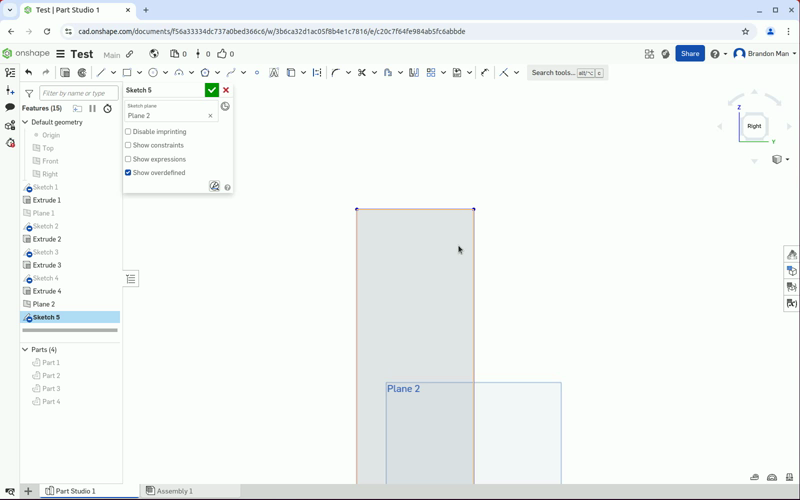
scroll(6)
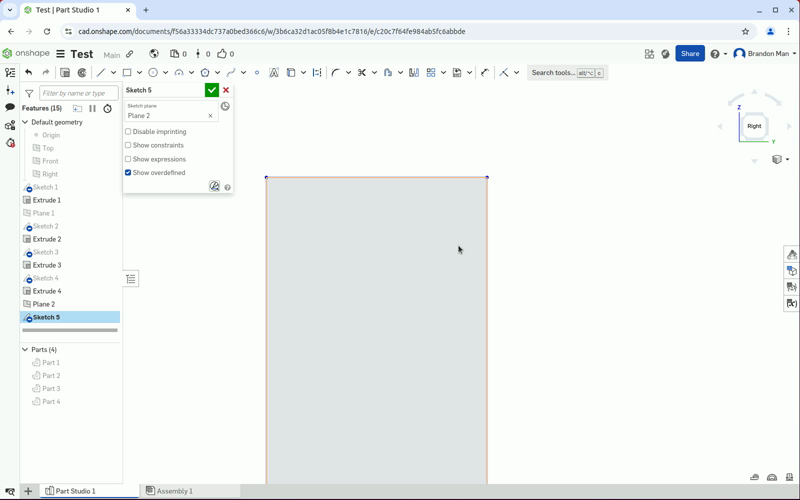
click(458, 245)
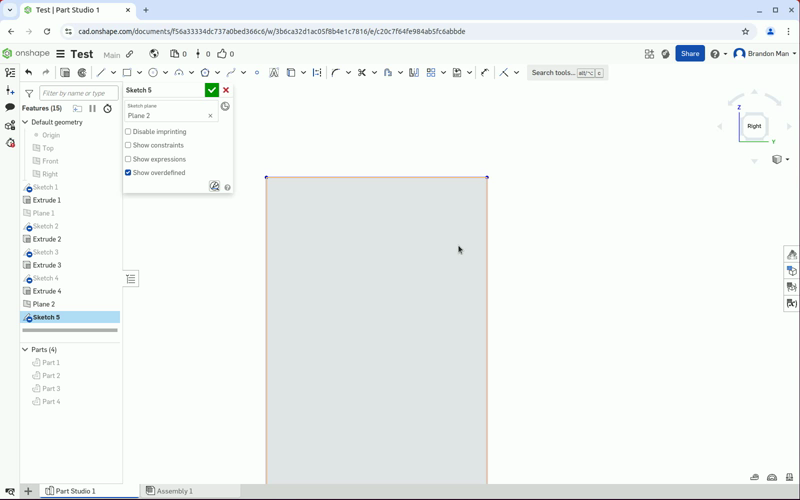
scroll(-6)
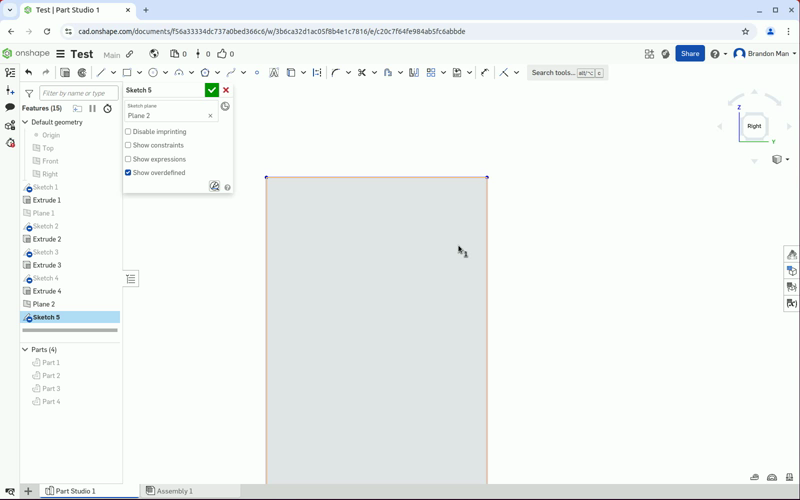
scroll(-6)
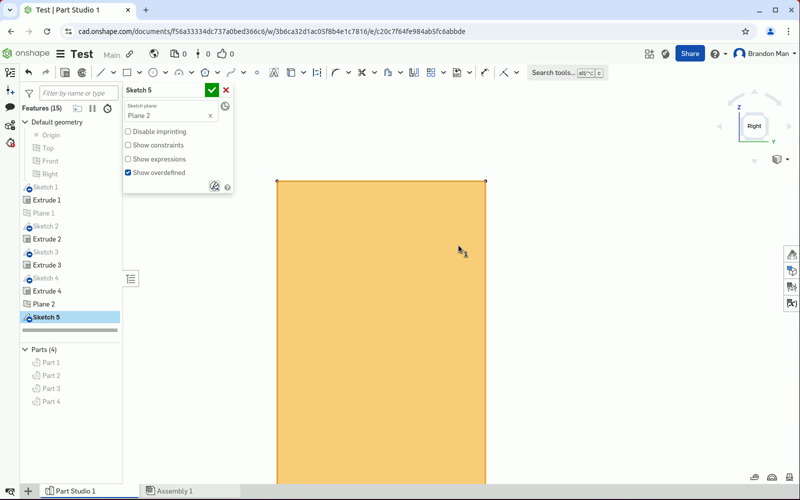
scroll(-6)
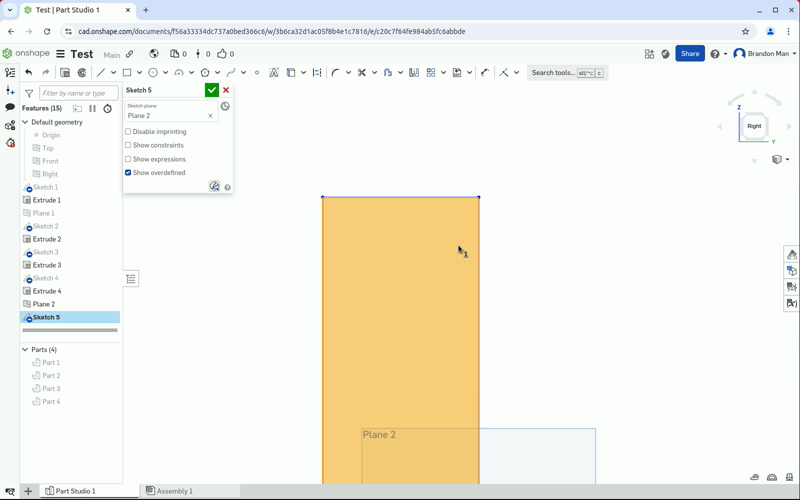
scroll(-6)
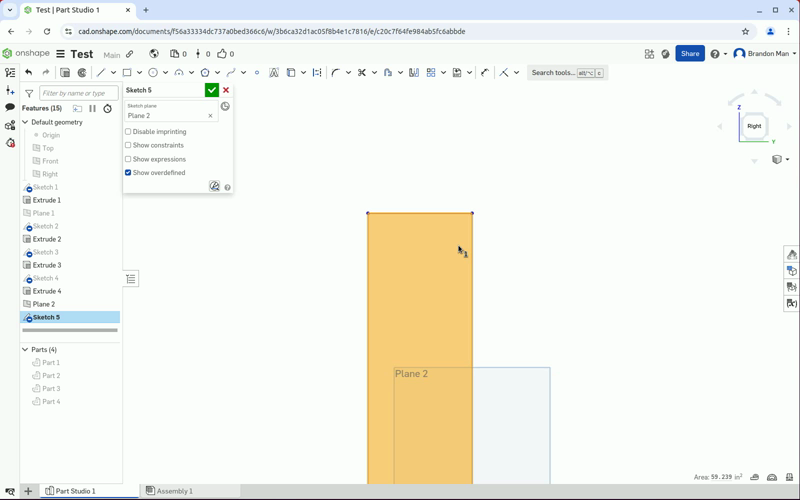
scroll(-6)
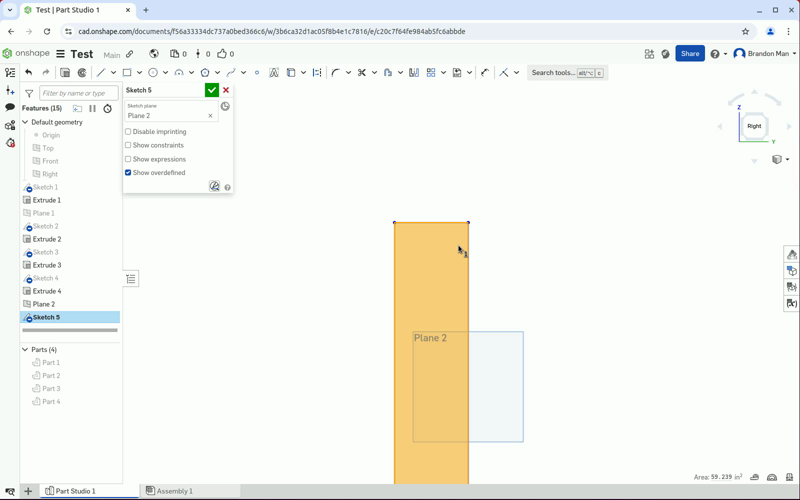
scroll(-6)
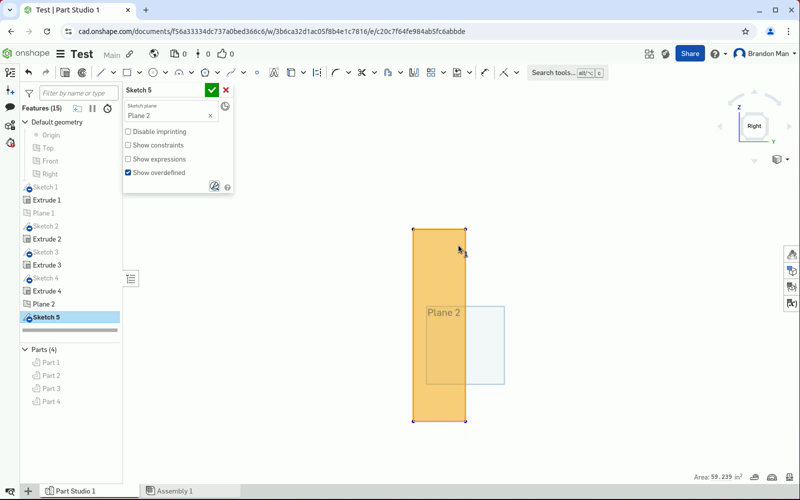
scroll(-6)
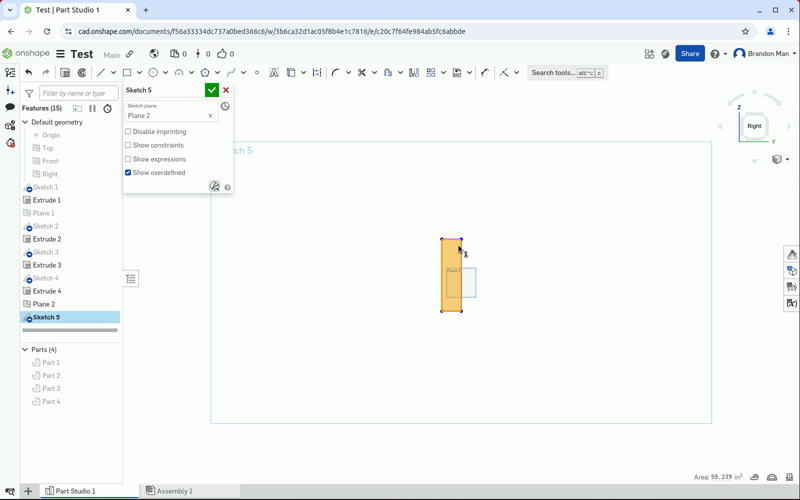
mouse_move(73, 352)
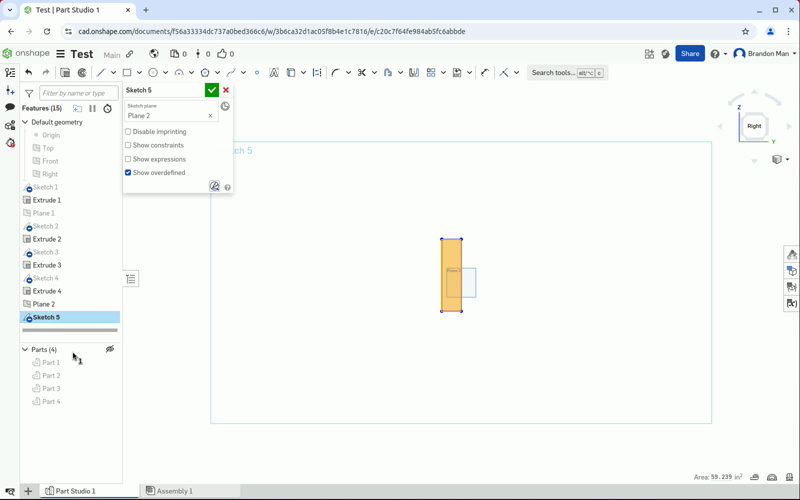
key(shift+y)
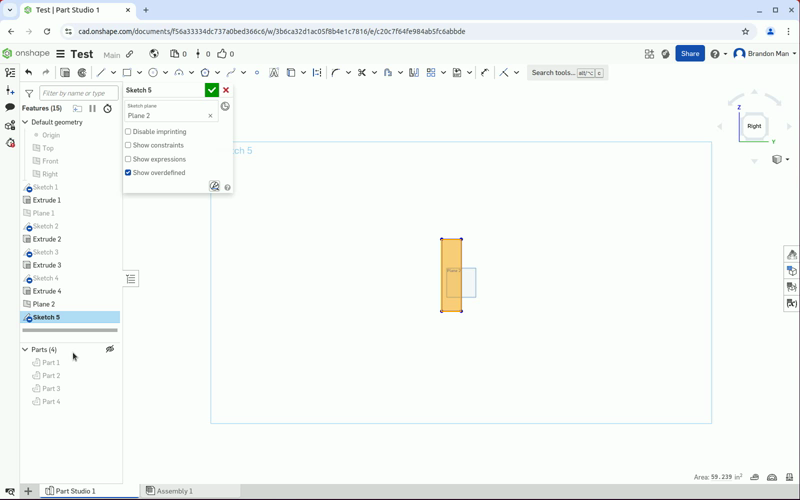
key(shift+e)
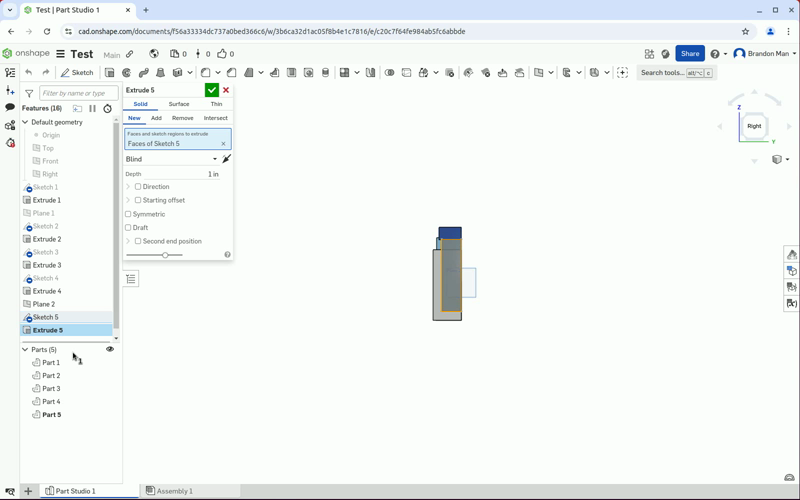
mouse_move(143, 106)
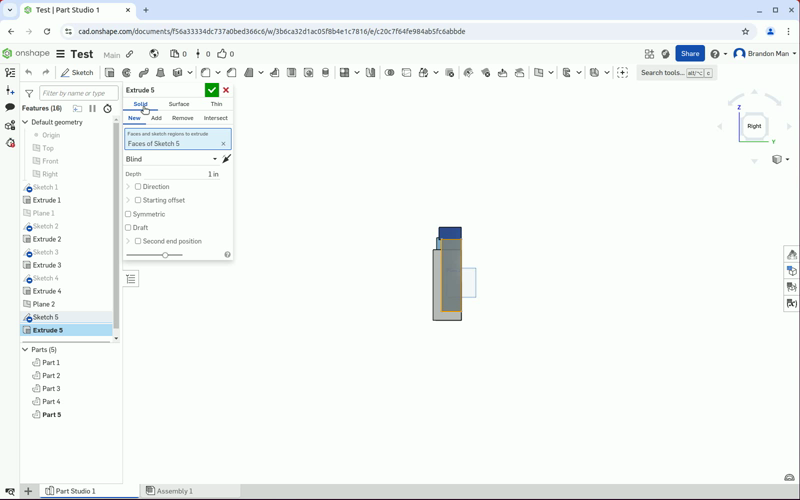
click(143, 106)
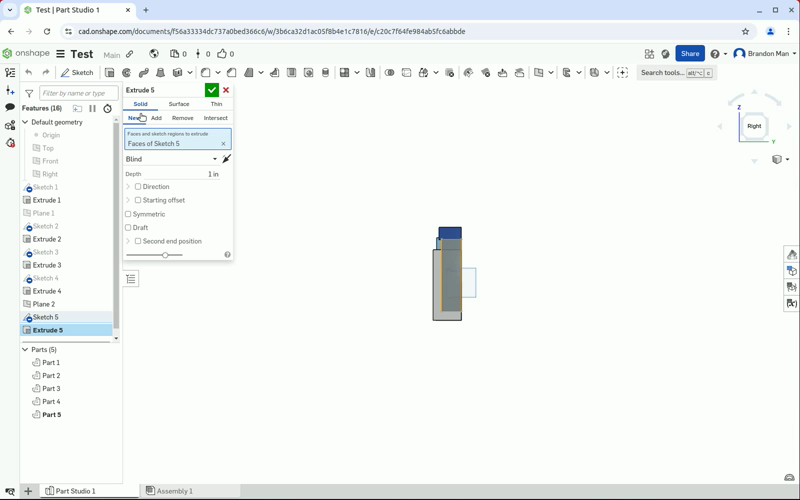
mouse_move(137, 120)
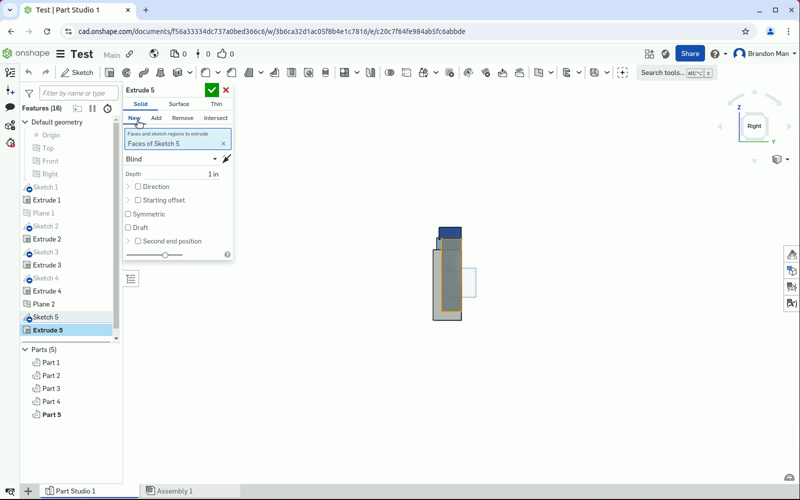
click(137, 120)
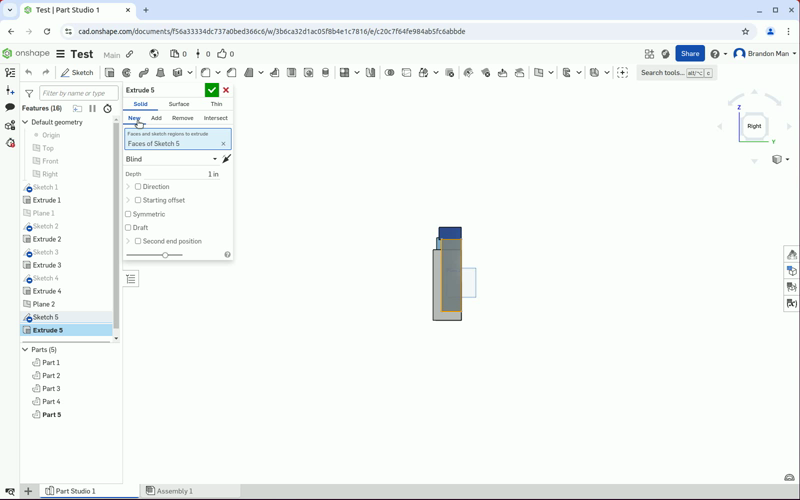
key(tab, 4)
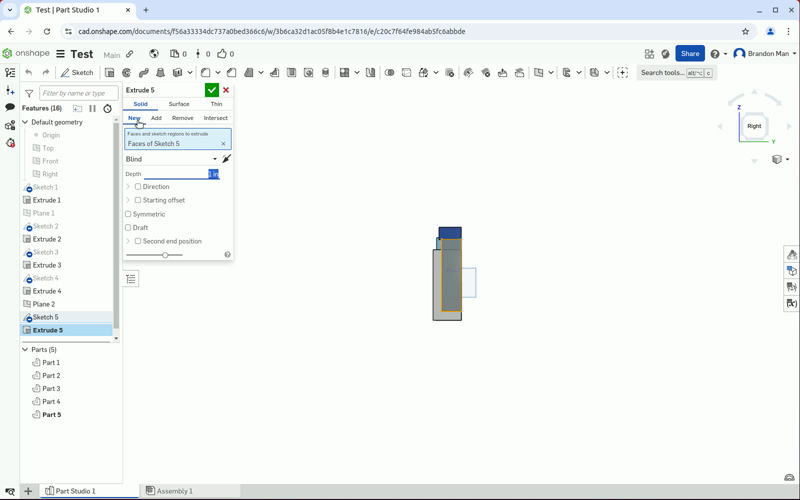
text(-7.462)
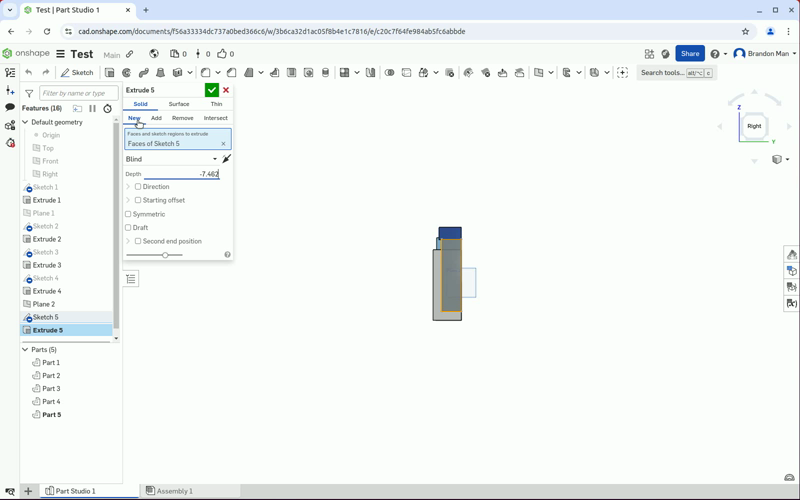
key(enter)
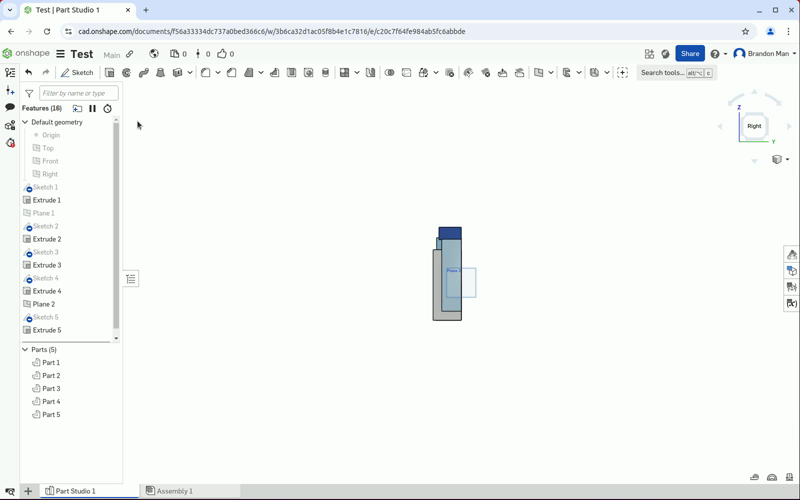
key(shift+h)
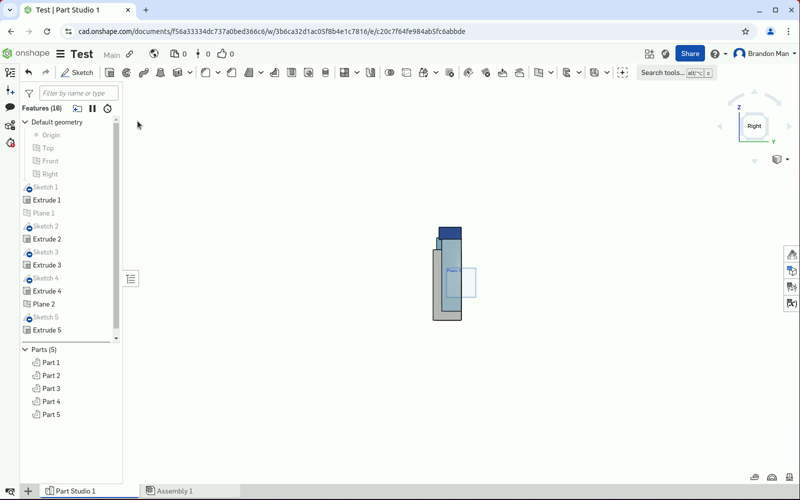
key(shift+h)
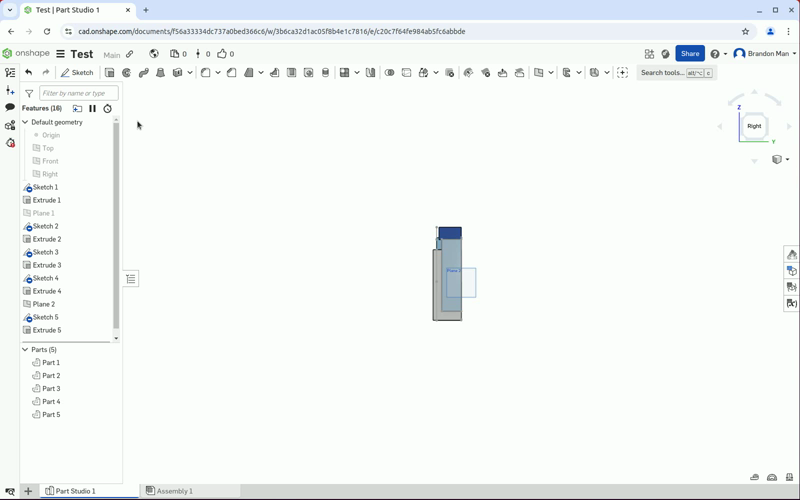
key(shift+7)
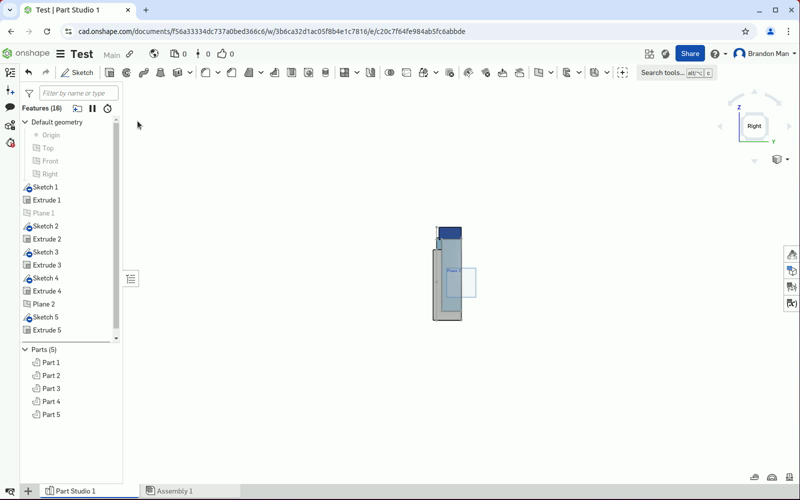
key(right, 2)
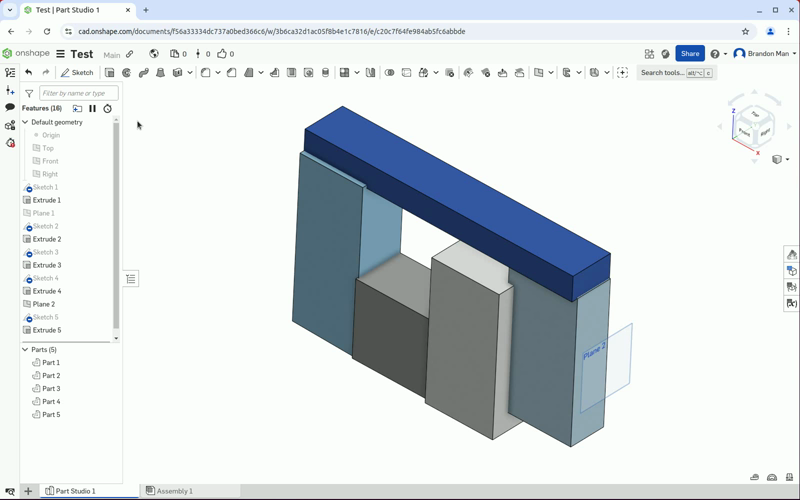
key(down, 2)
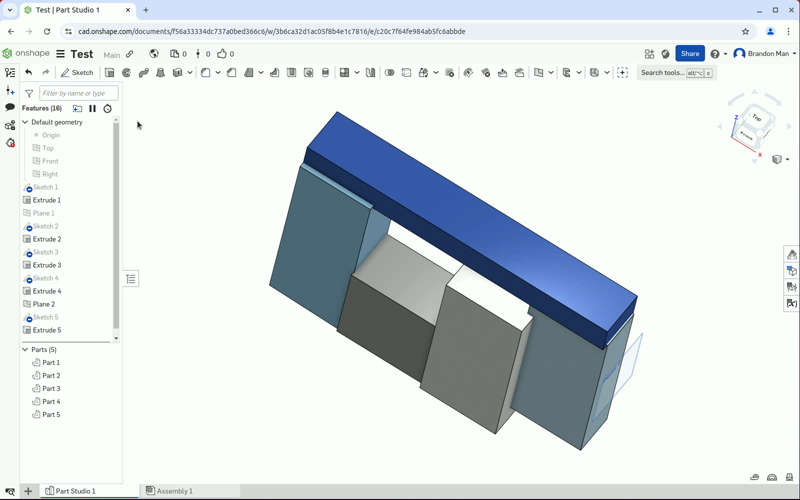
key(up, 2)
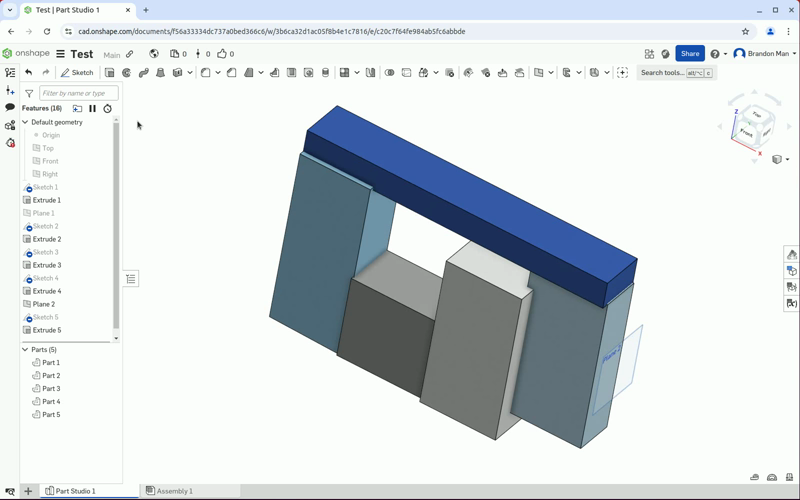
key(left, 2)
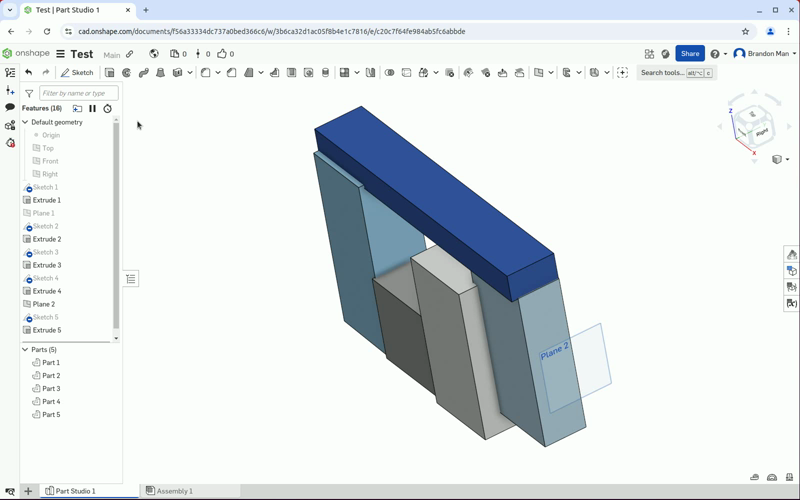
mouse_move(69, 189)
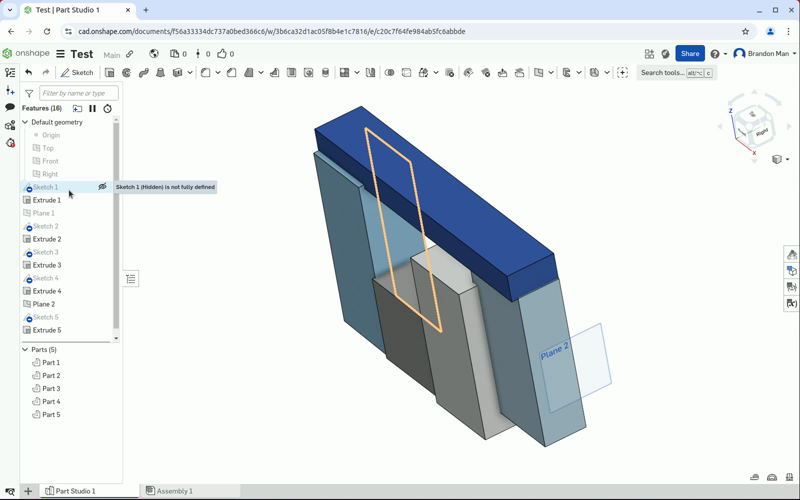
click(69, 189)